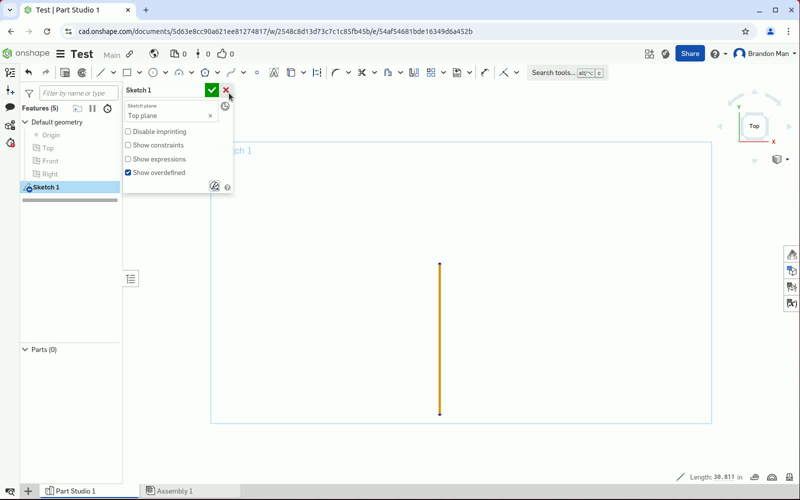
key(shift+h)
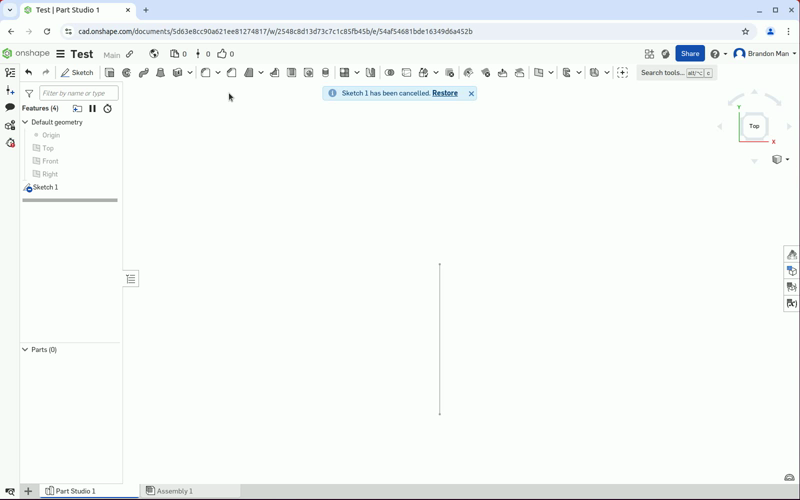
mouse_move(73, 352)
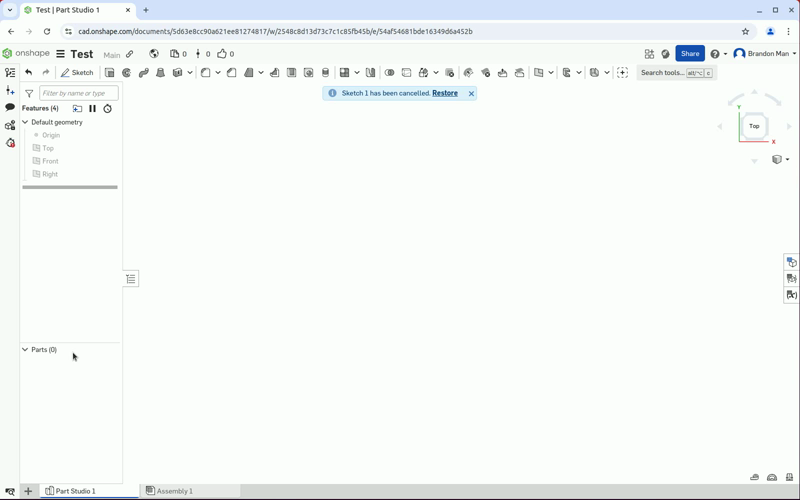
key(y)
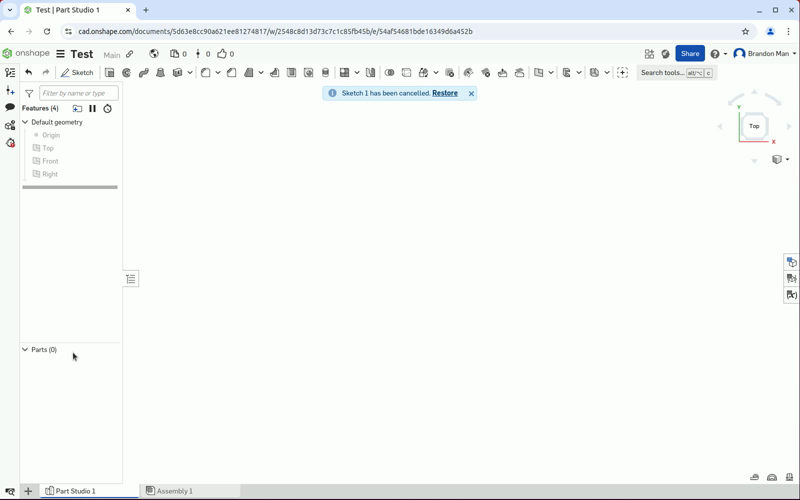
key(shift+p)
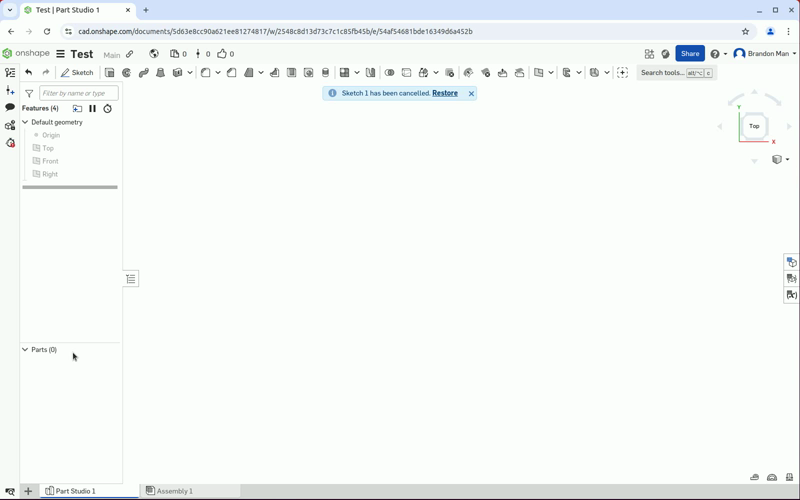
key(space)
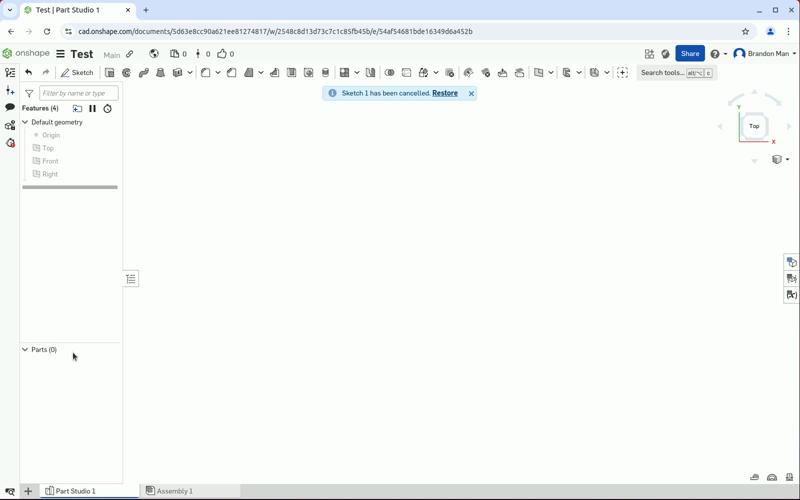
key_down(shift)
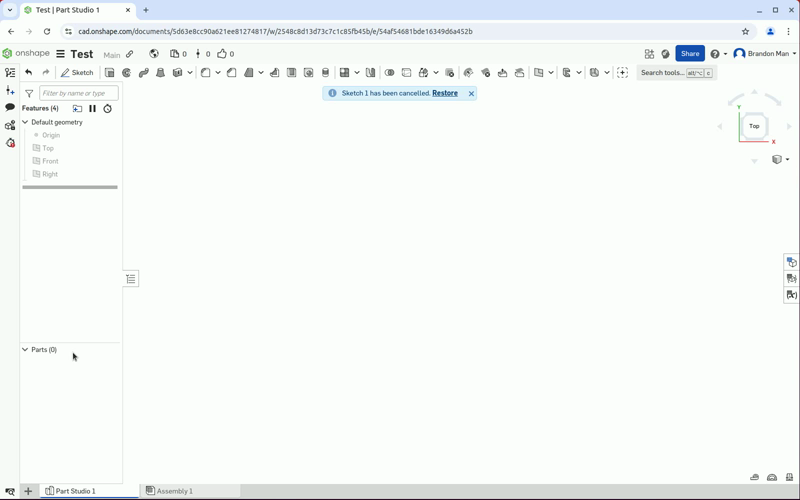
key(up)
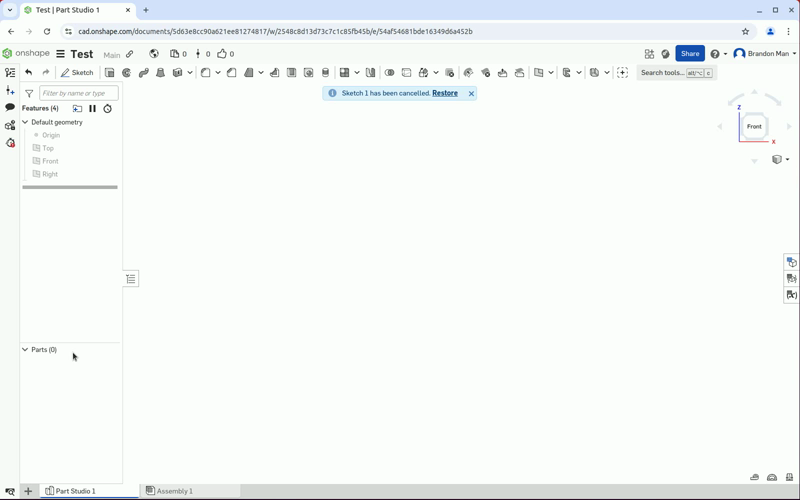
key_up(shift)
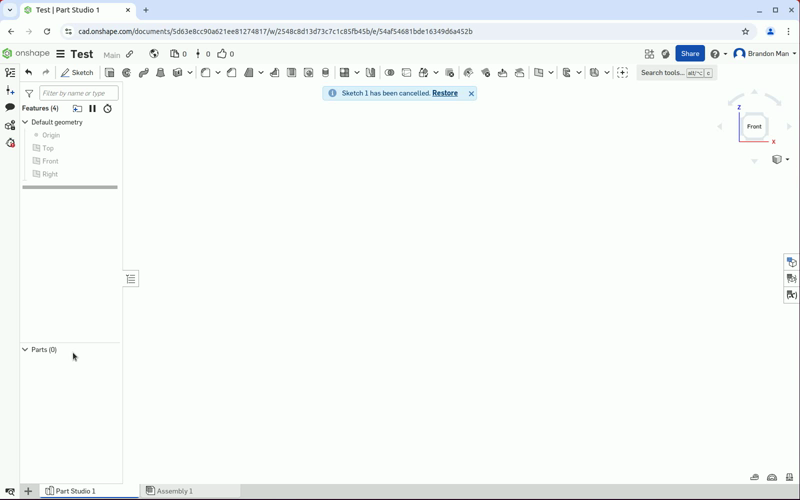
key(space)
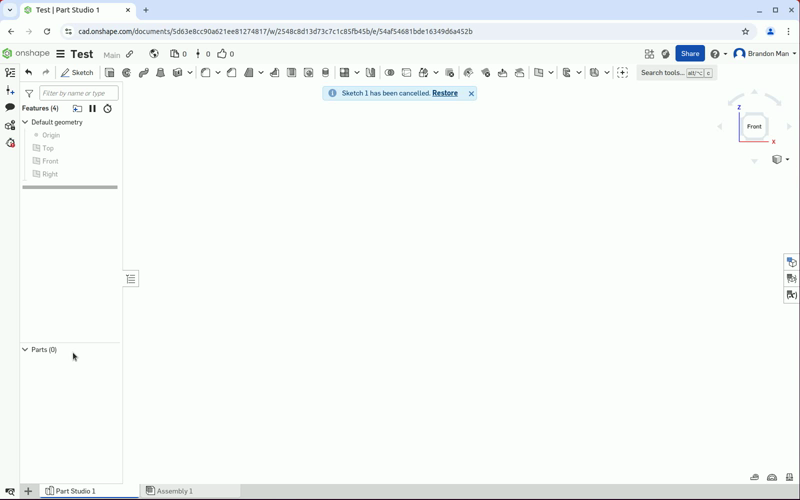
key_down(shift)
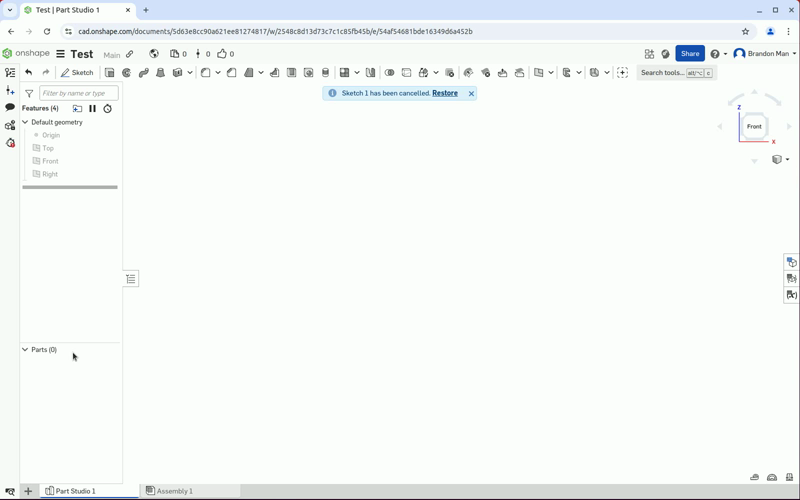
key(left)
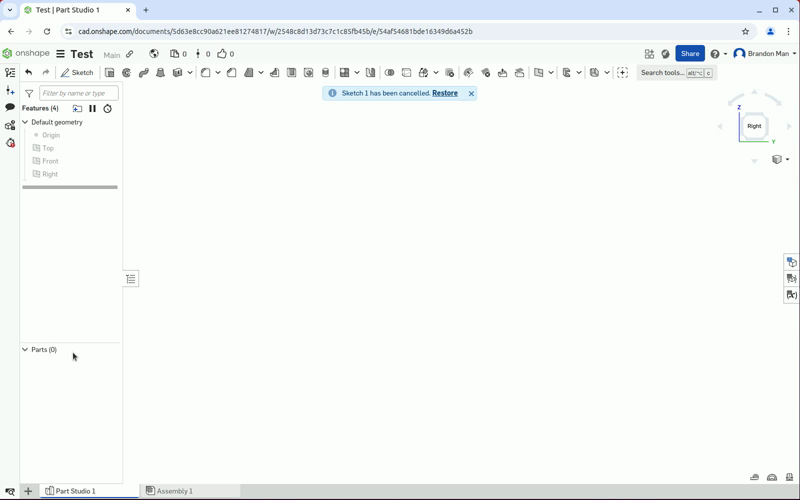
key_up(shift)
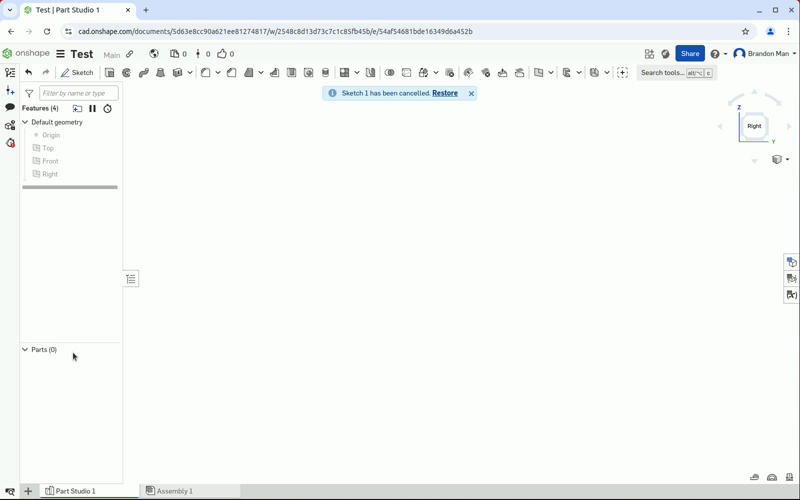
mouse_move(73, 352)
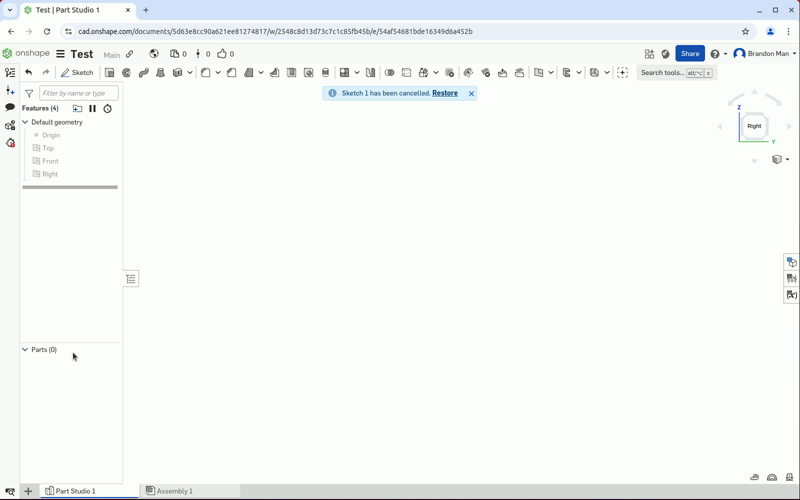
key(shift+y)
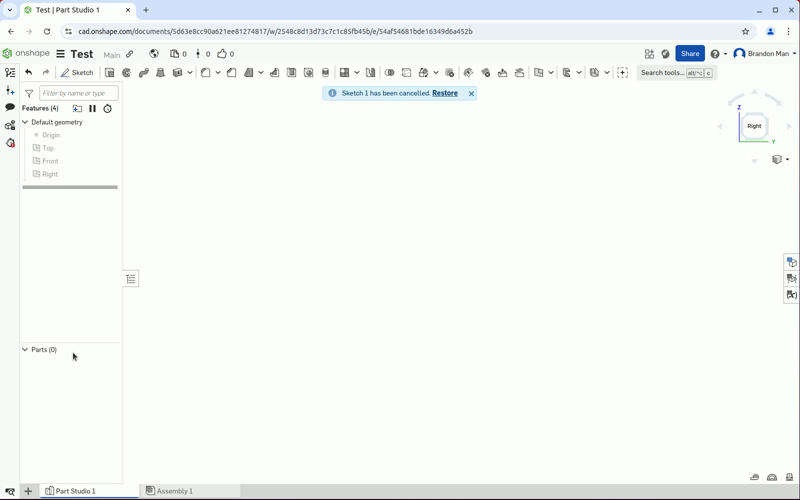
key(shift+s)
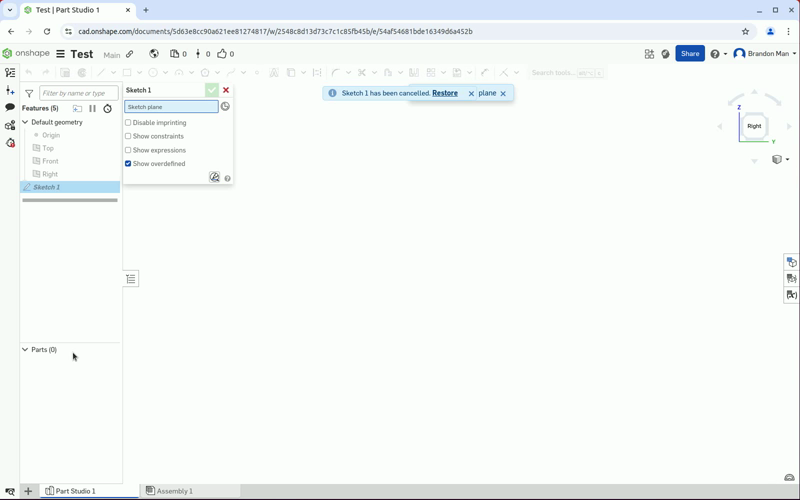
mouse_move(73, 176)
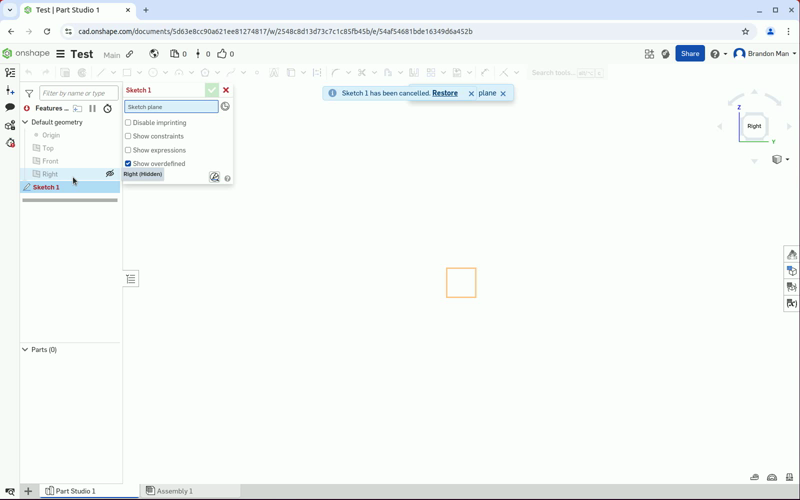
click(73, 176)
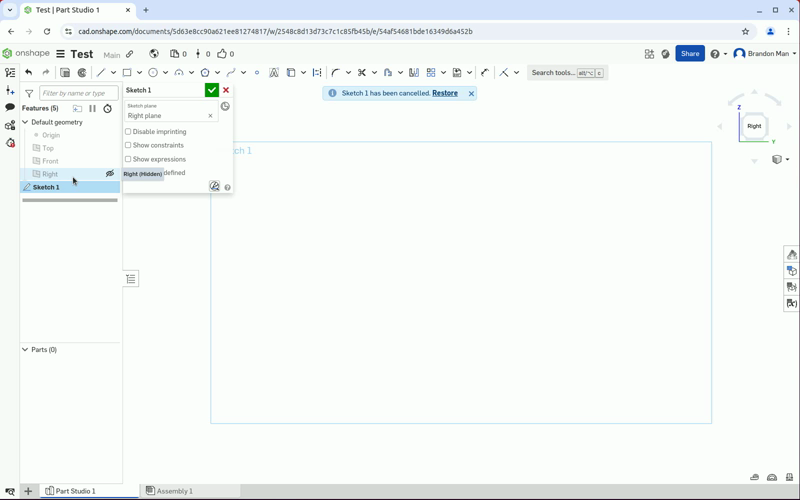
mouse_move(73, 352)
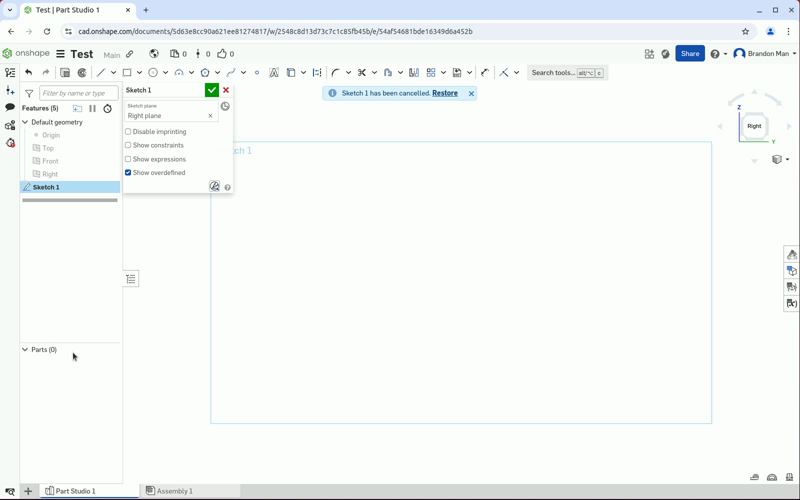
key(y)
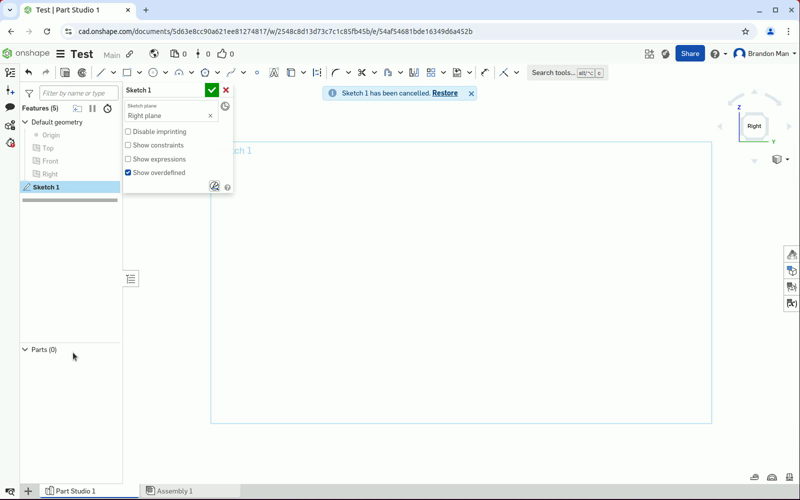
key(l)
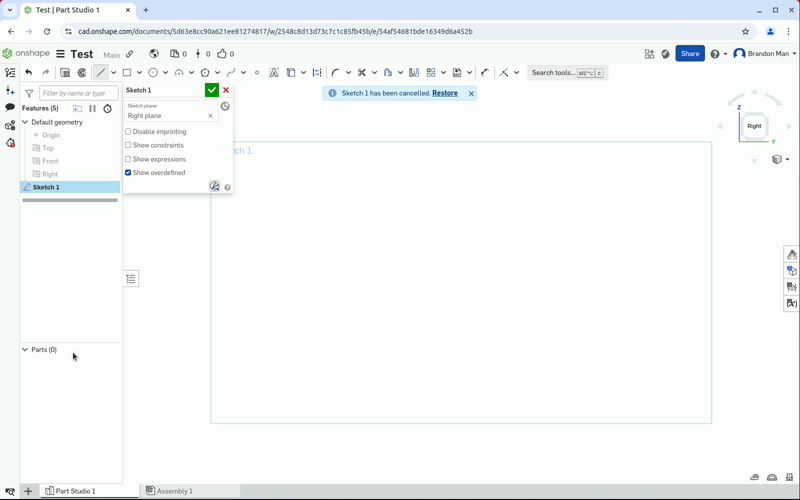
key_down(shift)
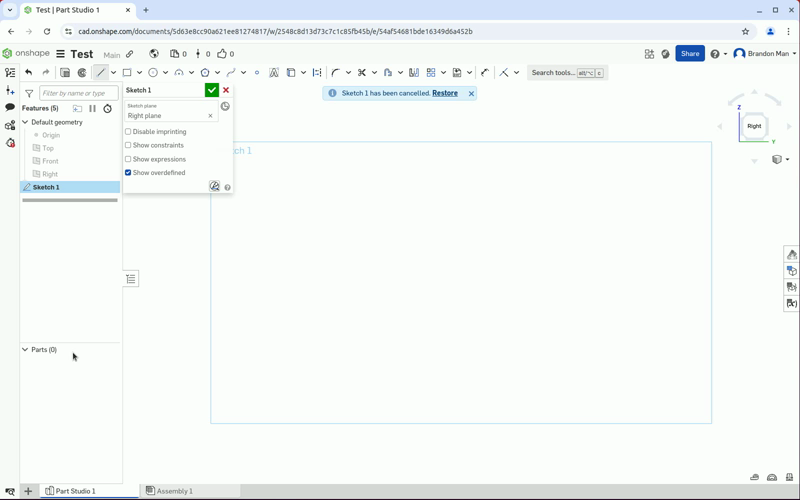
mouse_move(561, 301)
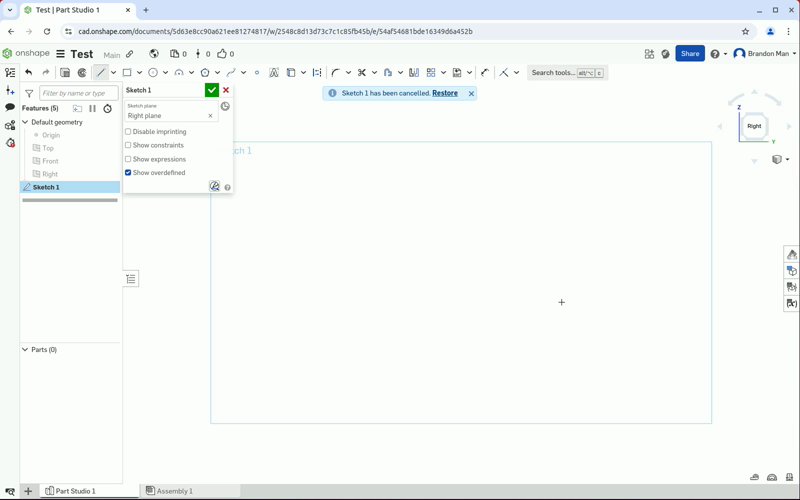
click(561, 301)
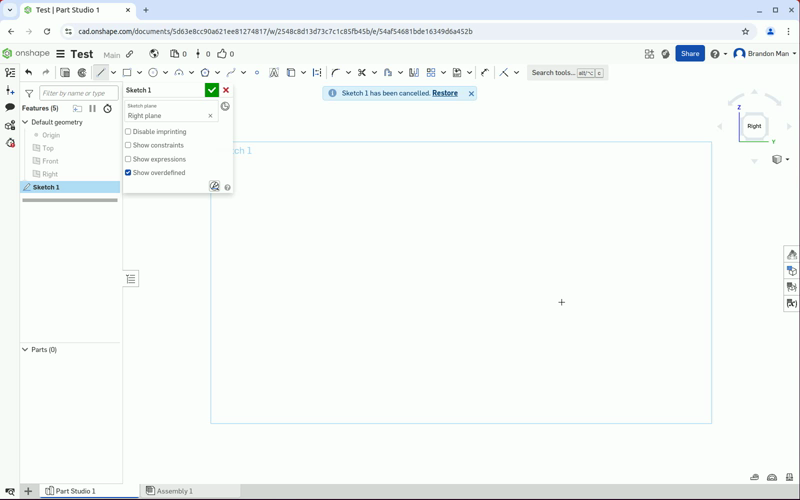
key_up(shift)
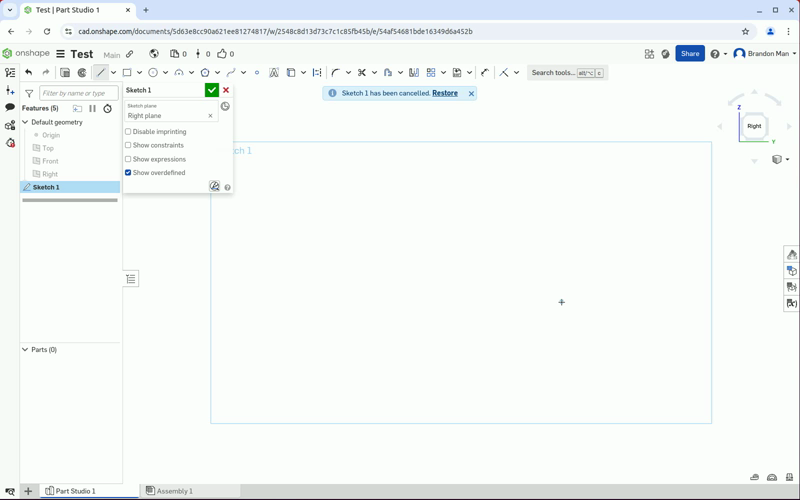
key_down(shift)
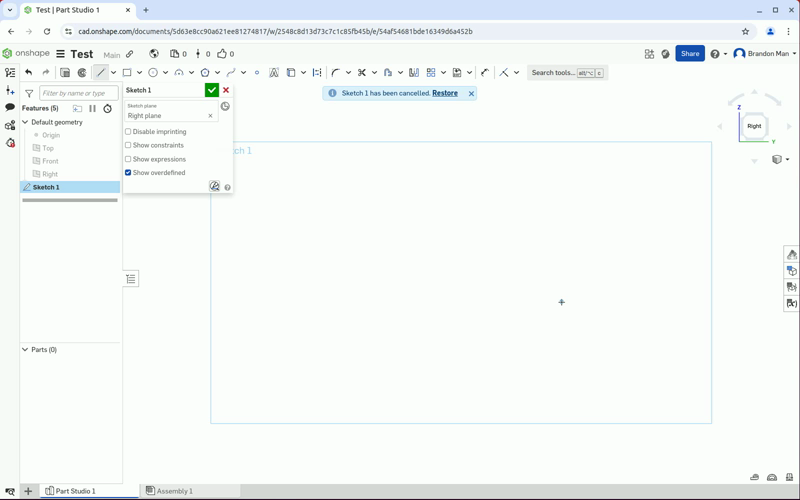
mouse_move(589, 301)
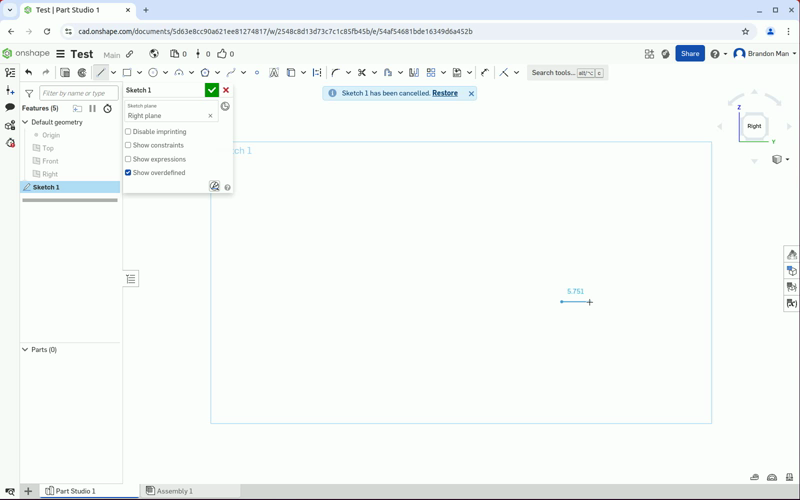
mouse_move(573, 301)
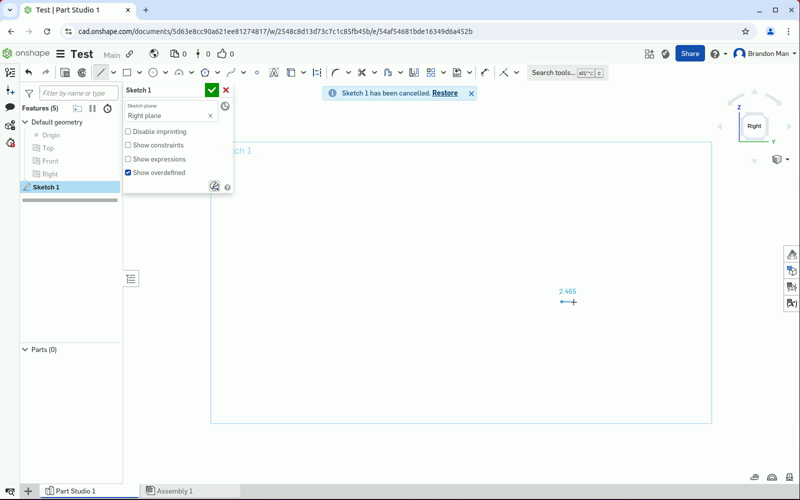
click(573, 301)
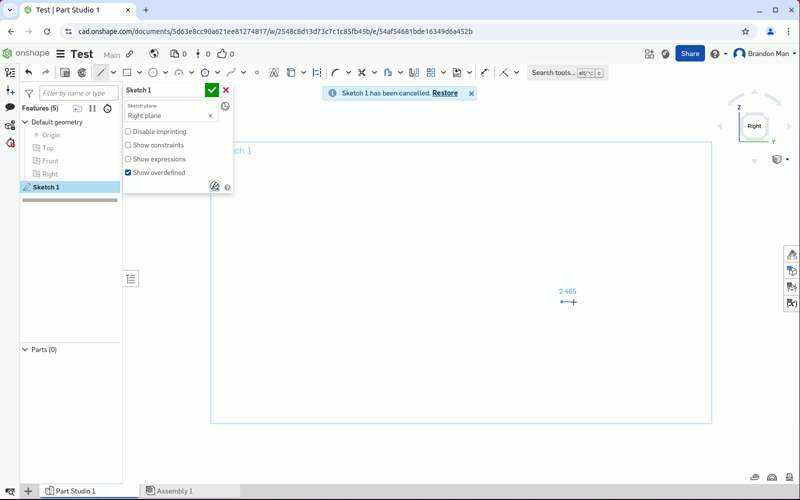
key_up(shift)
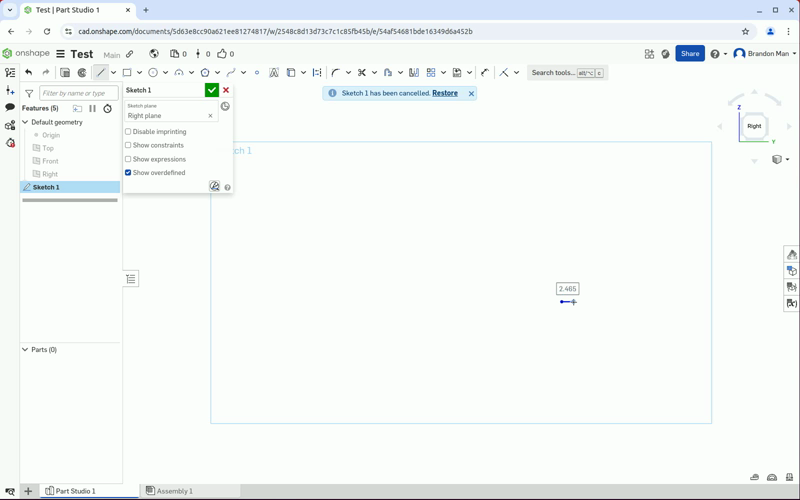
key_down(shift)
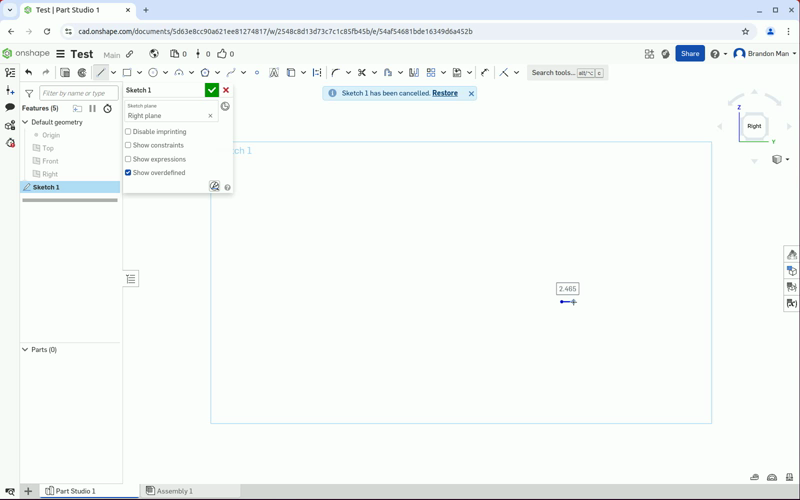
mouse_move(589, 301)
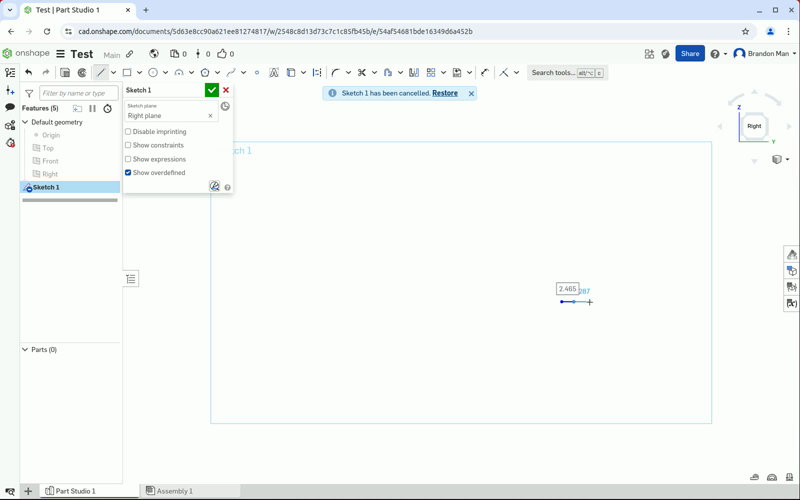
mouse_move(573, 282)
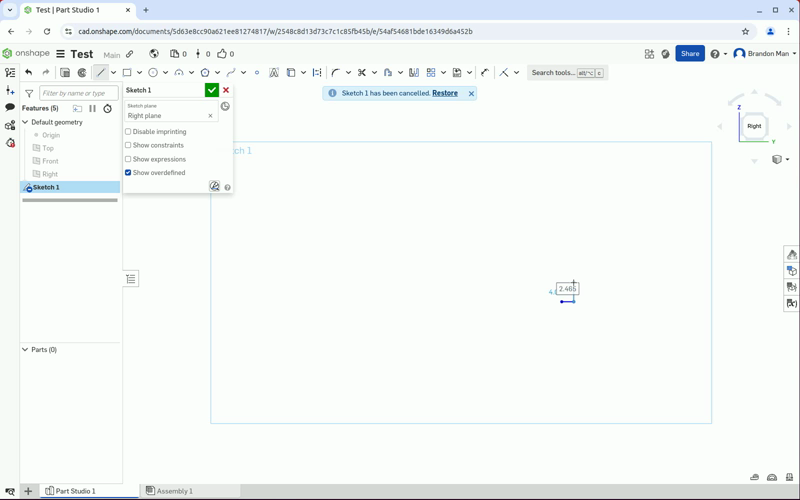
click(573, 282)
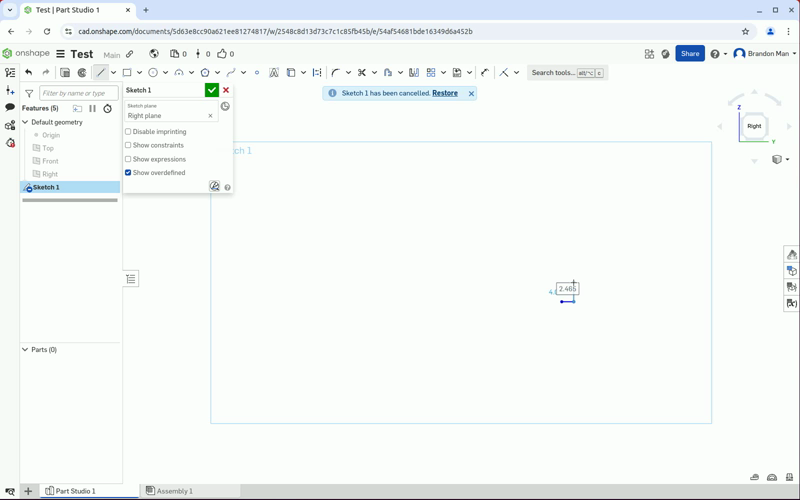
key_up(shift)
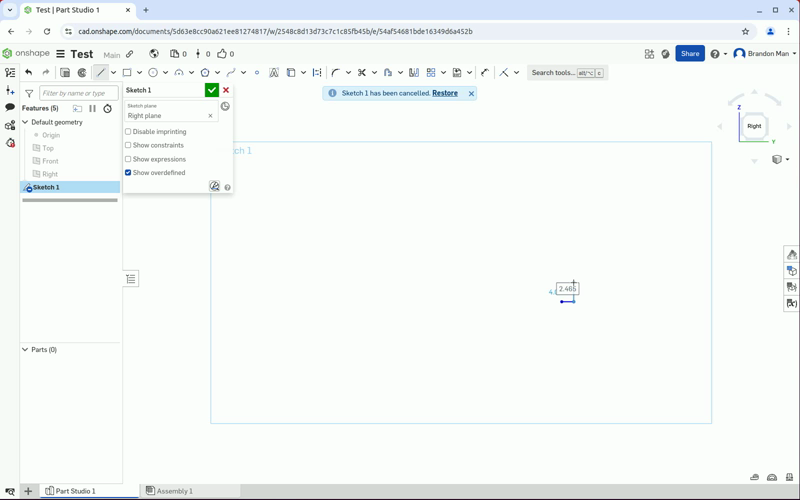
key_down(shift)
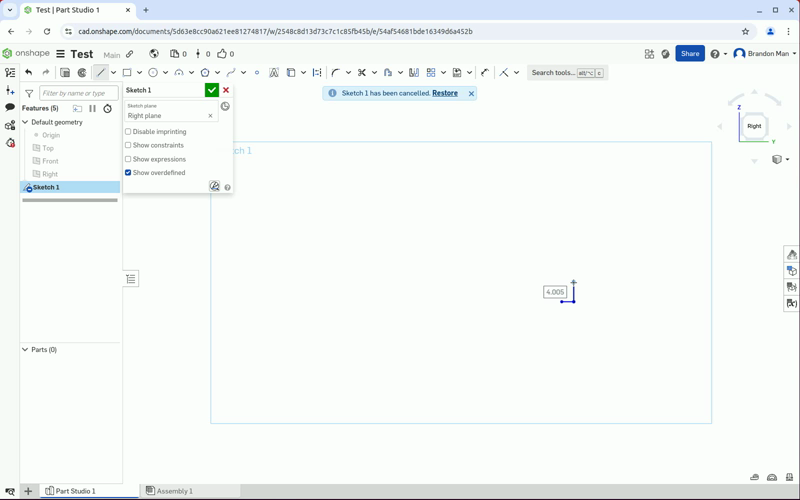
mouse_move(589, 282)
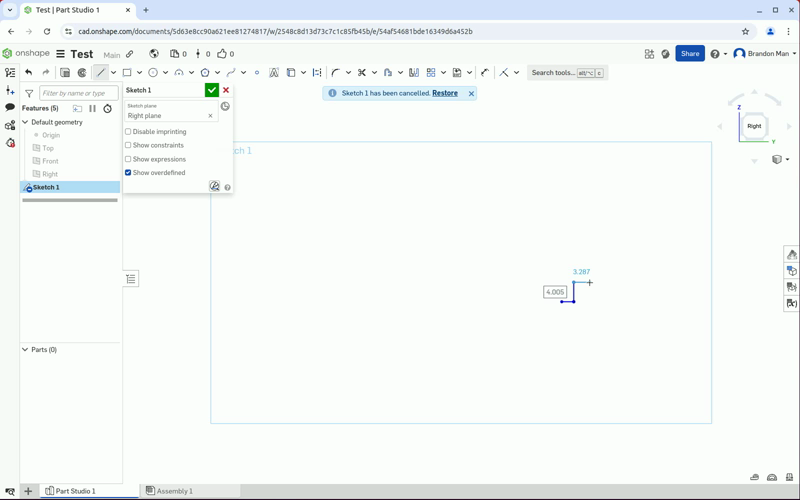
mouse_move(567, 282)
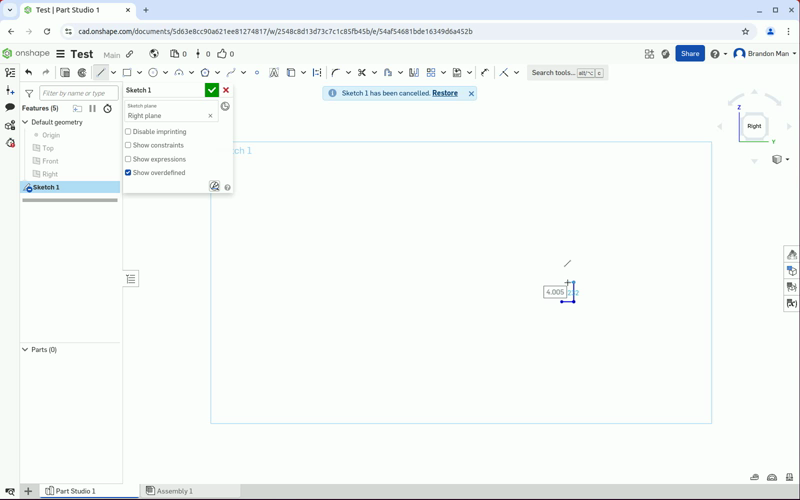
scroll(6)
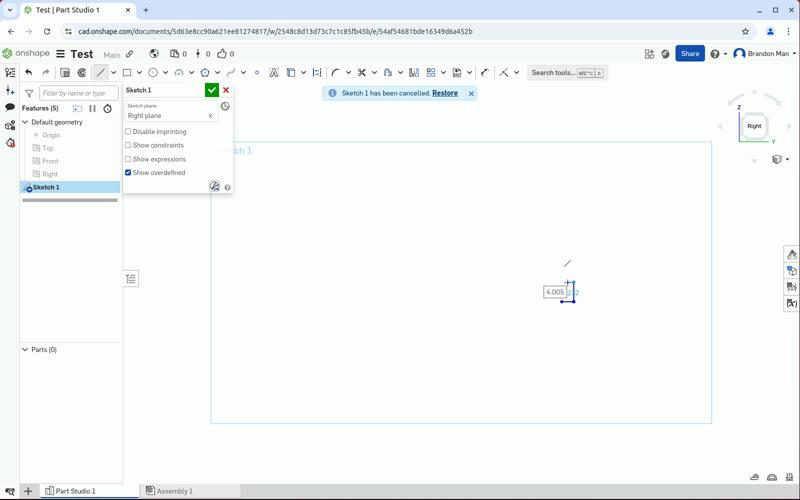
scroll(6)
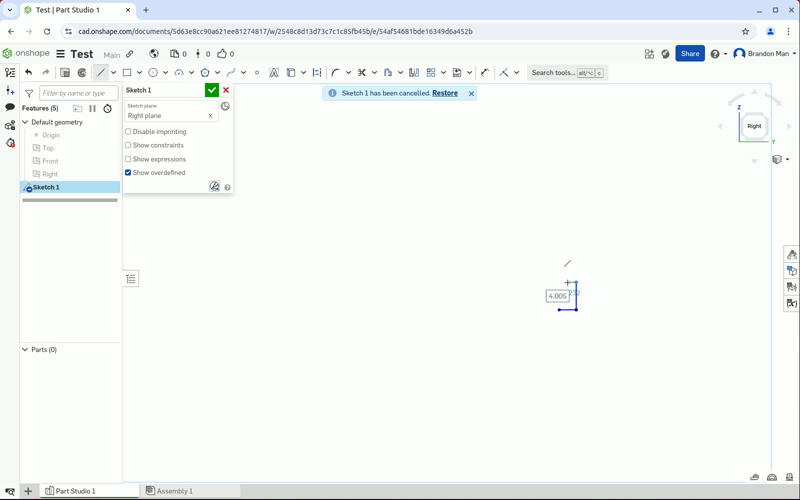
scroll(6)
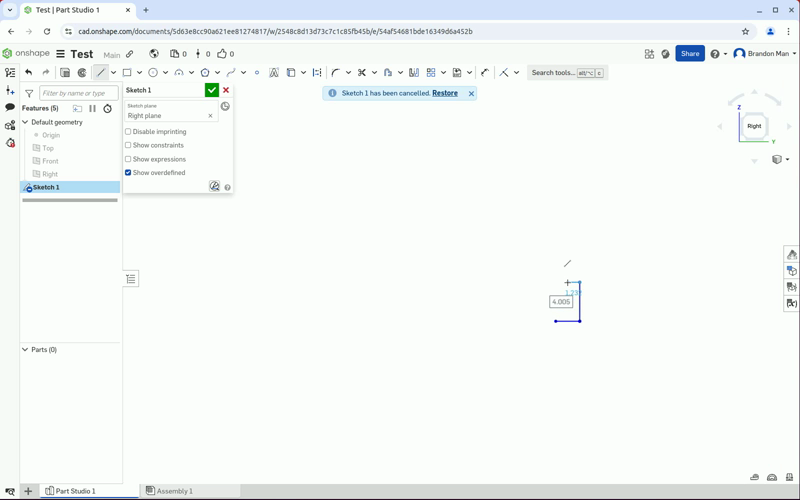
scroll(6)
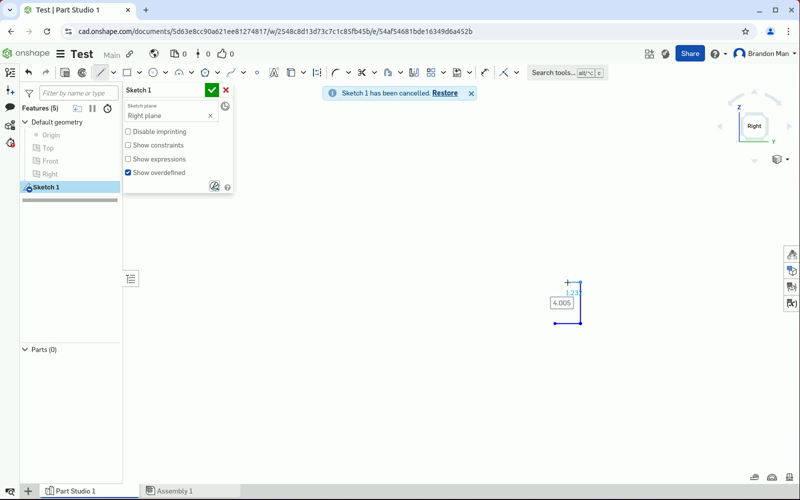
scroll(6)
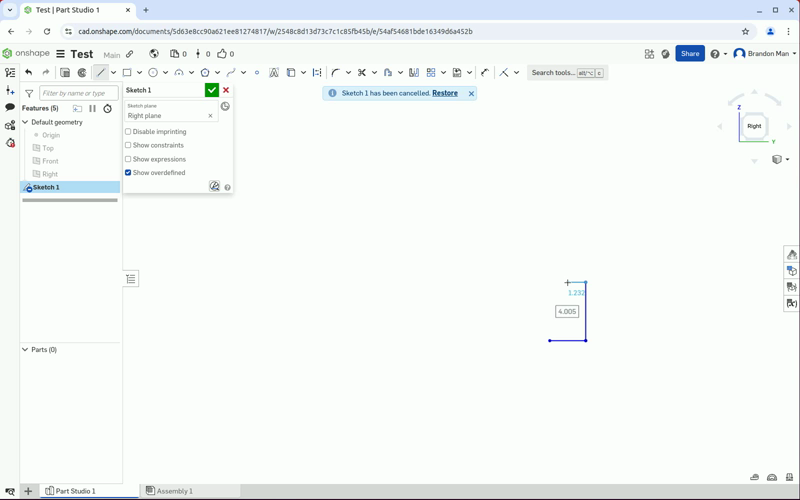
scroll(6)
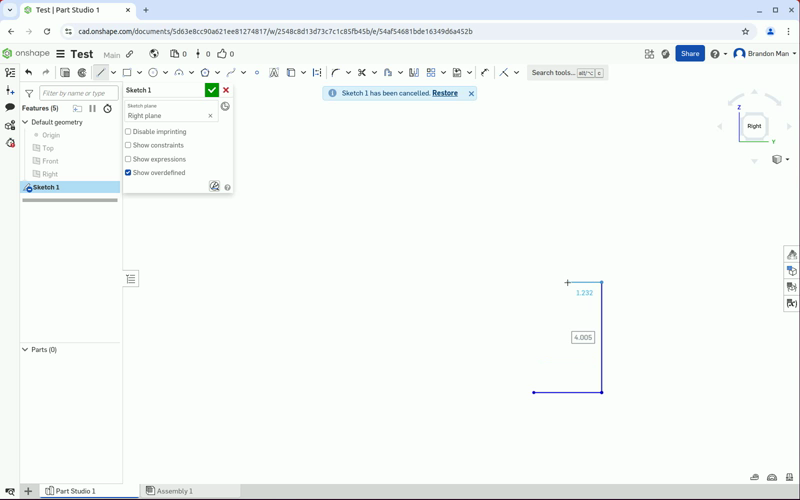
scroll(6)
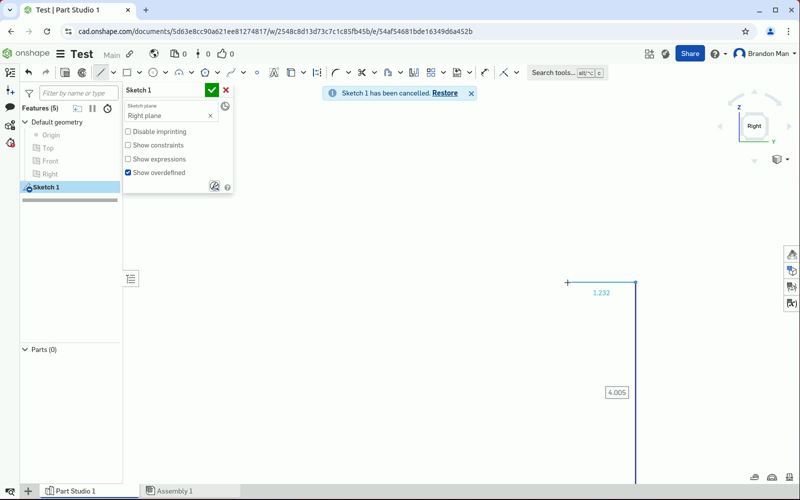
click(567, 282)
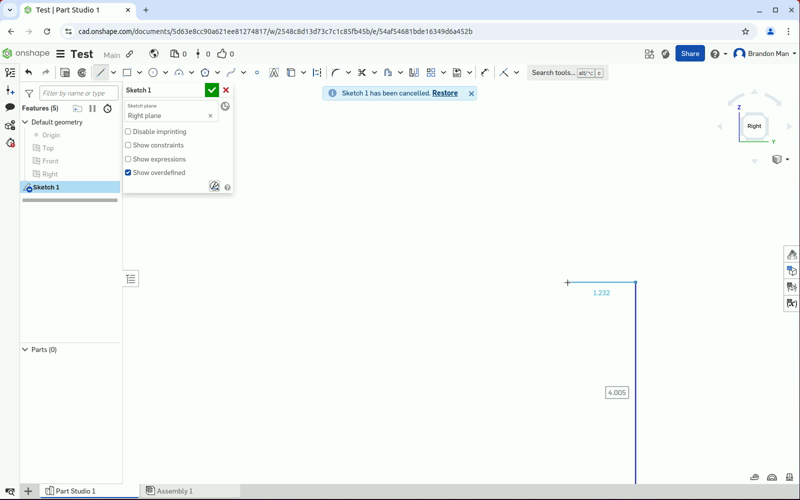
scroll(-6)
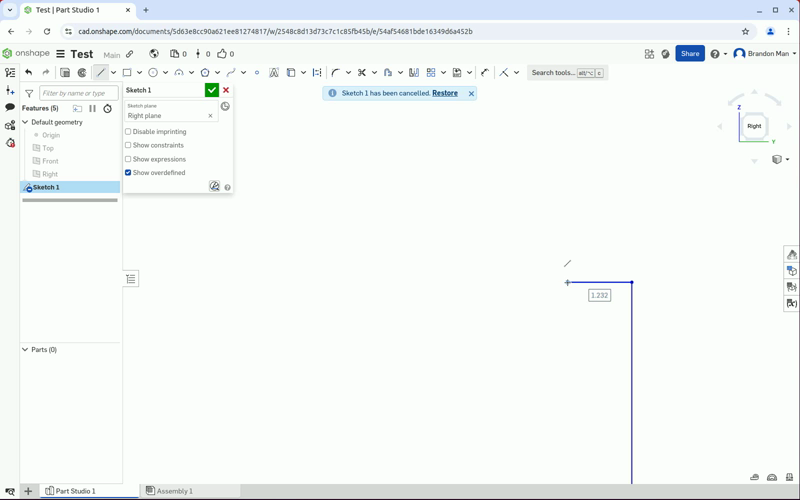
scroll(-6)
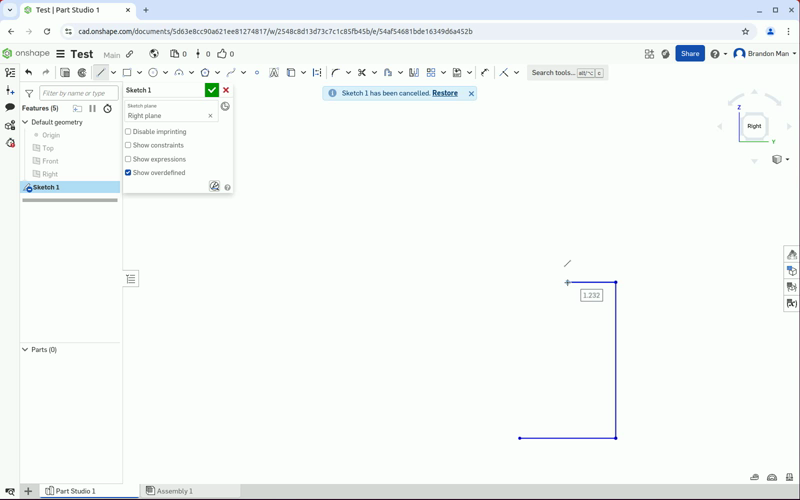
scroll(-6)
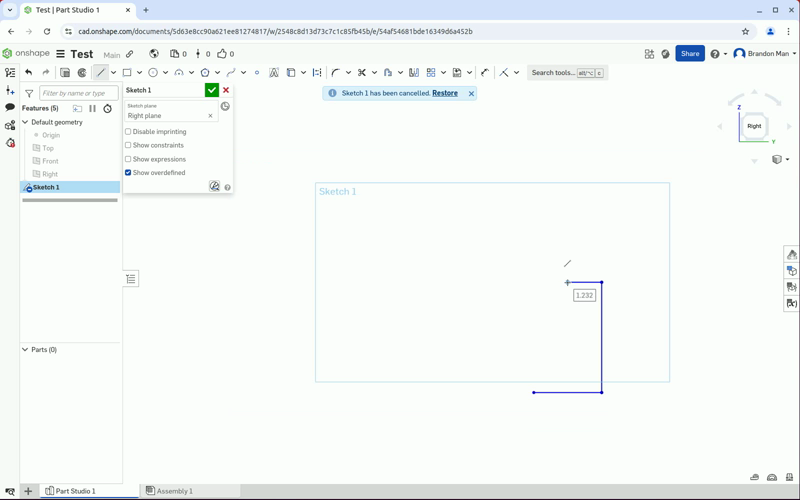
scroll(-6)
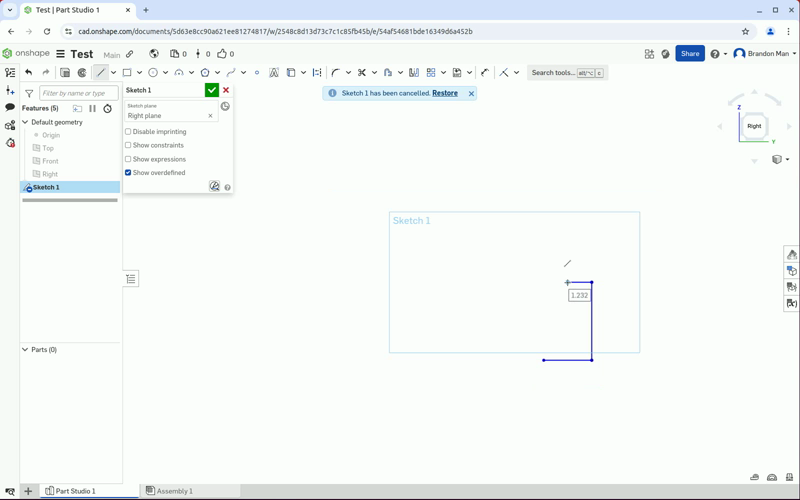
scroll(-6)
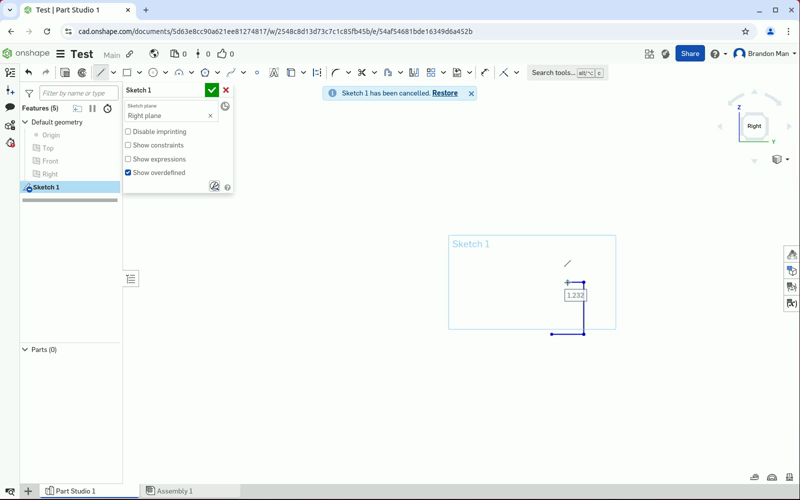
scroll(-6)
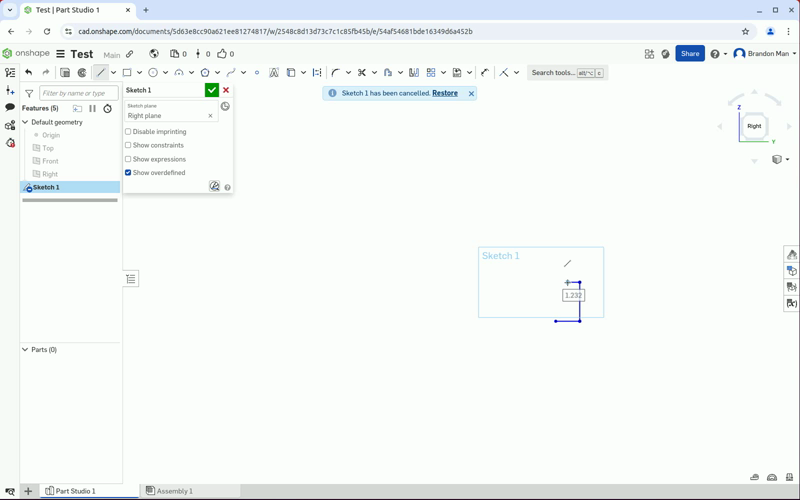
scroll(-6)
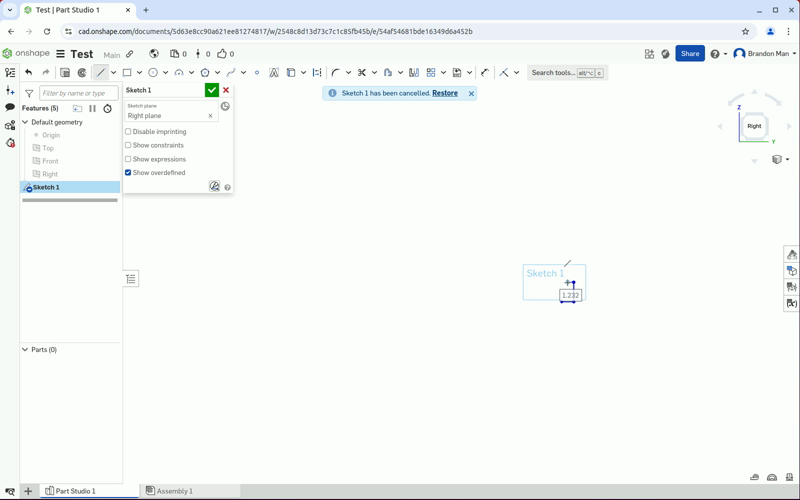
key_up(shift)
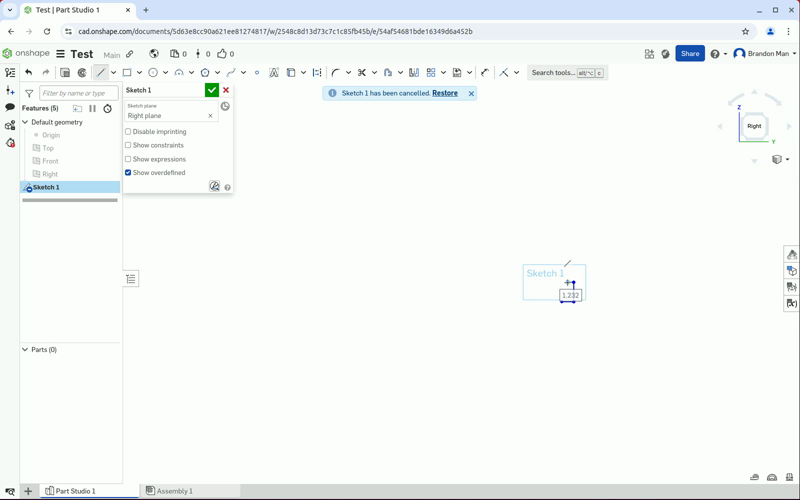
key_down(shift)
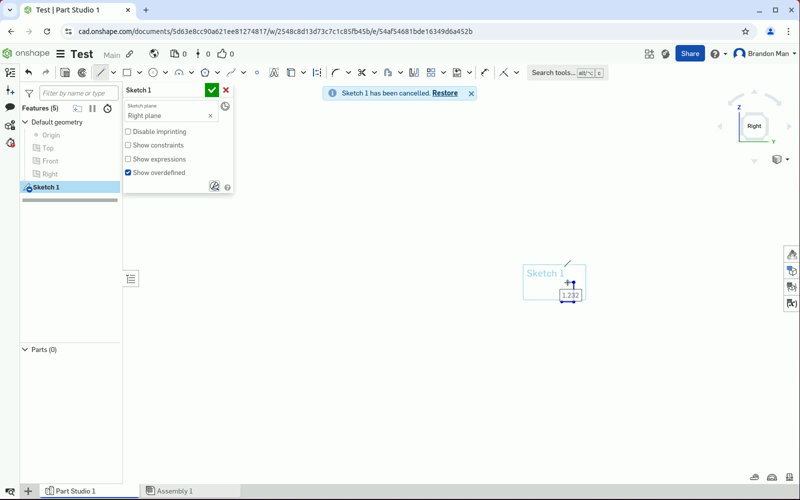
mouse_move(589, 282)
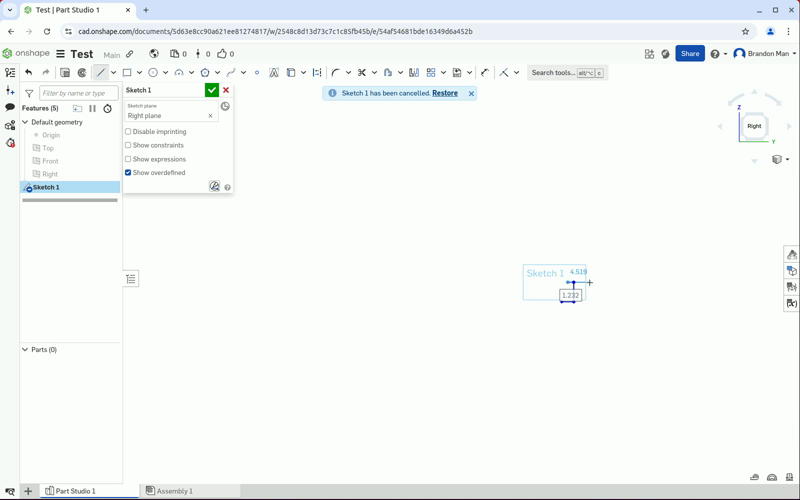
mouse_move(567, 291)
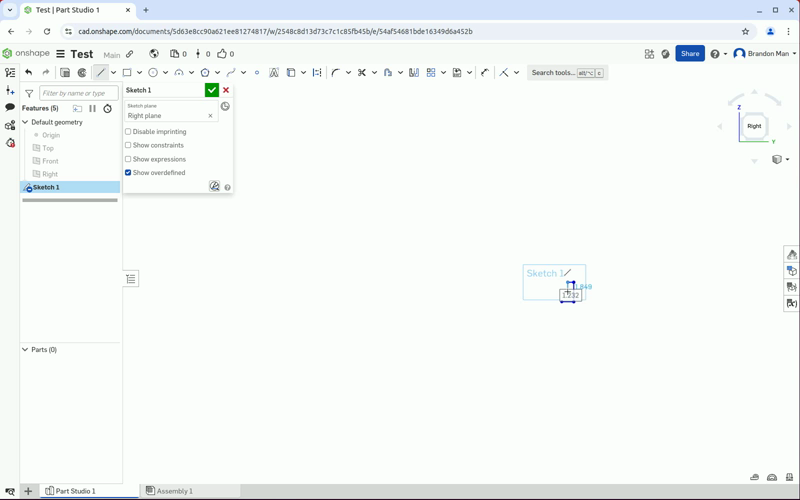
click(567, 291)
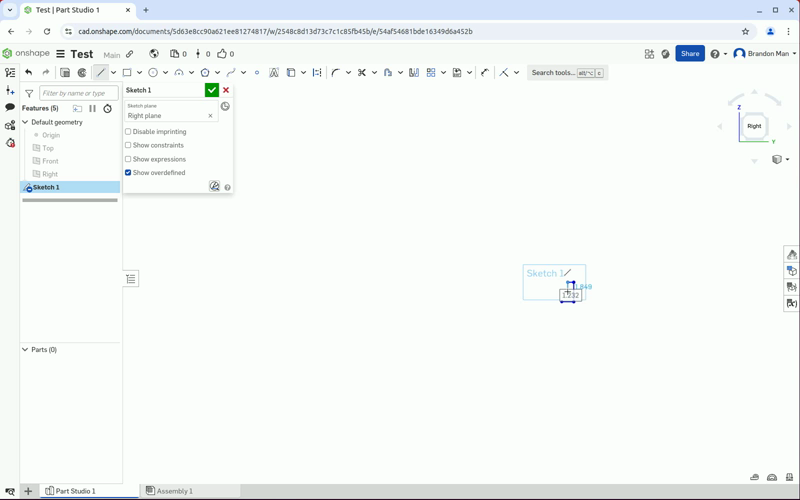
key_up(shift)
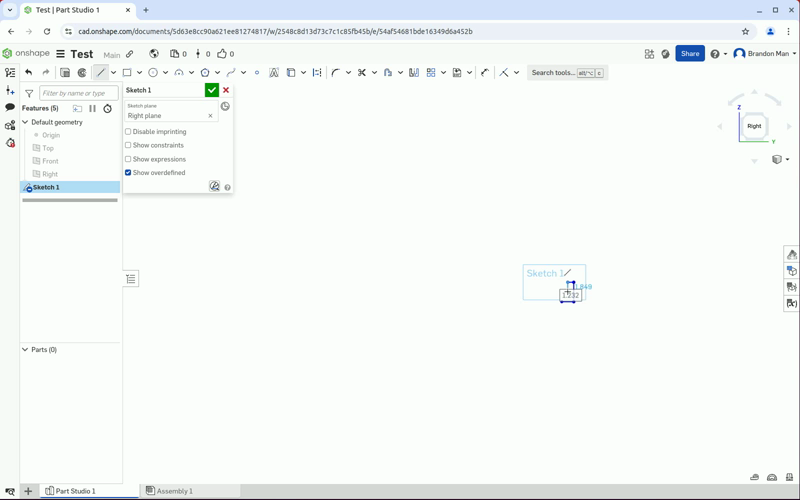
key_down(shift)
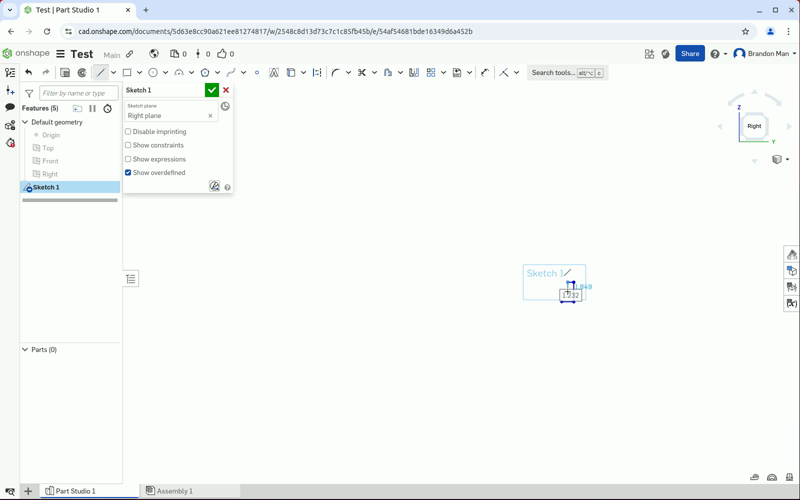
mouse_move(589, 291)
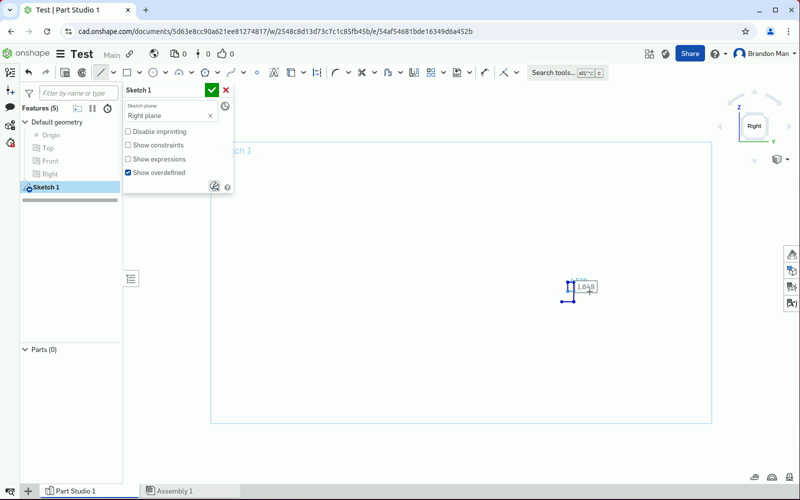
mouse_move(561, 291)
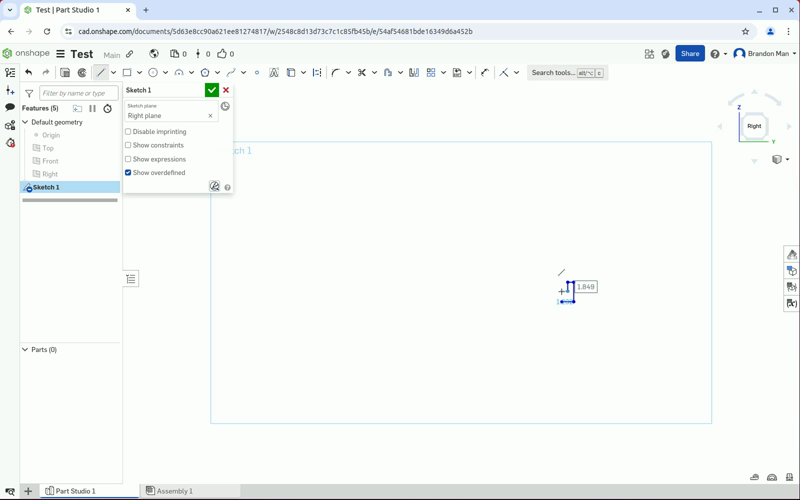
scroll(6)
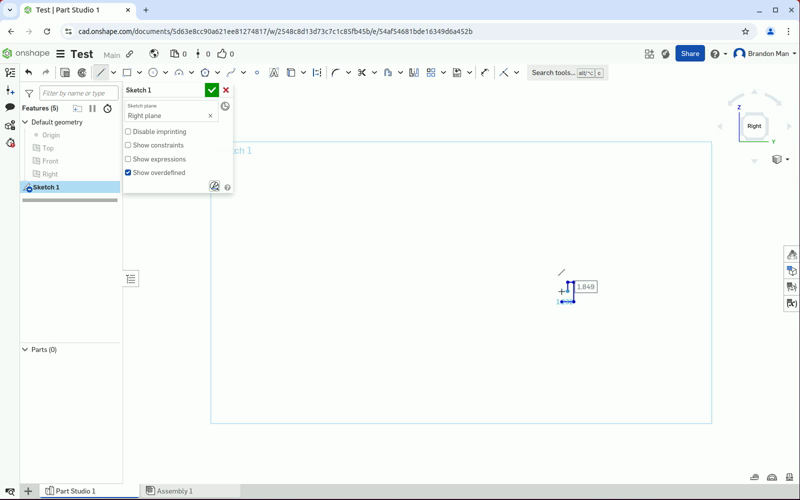
scroll(6)
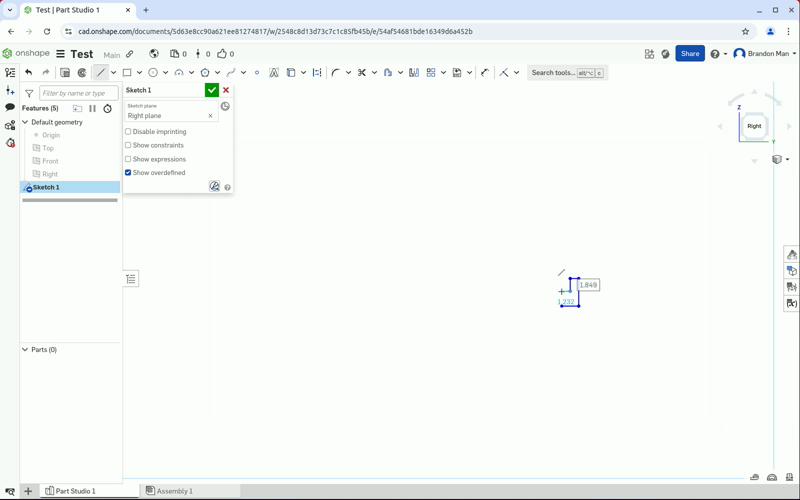
scroll(6)
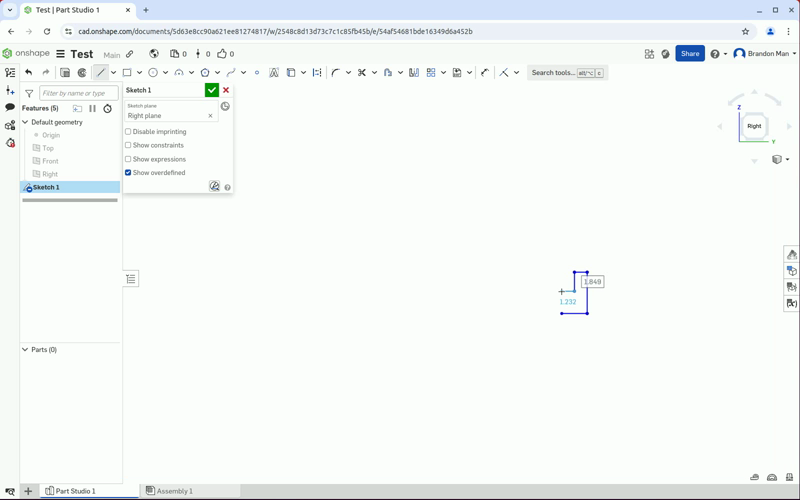
scroll(6)
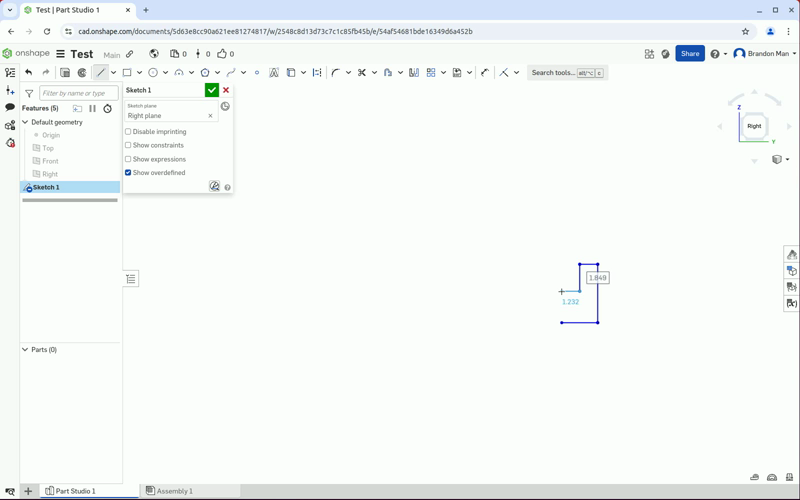
scroll(6)
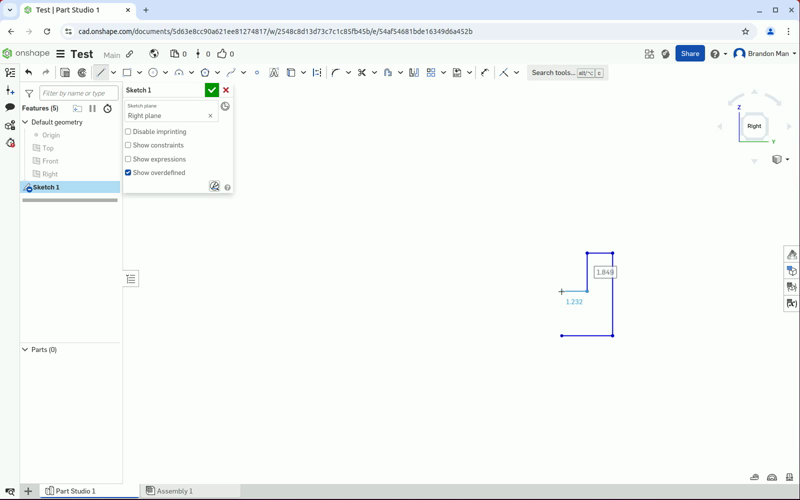
scroll(6)
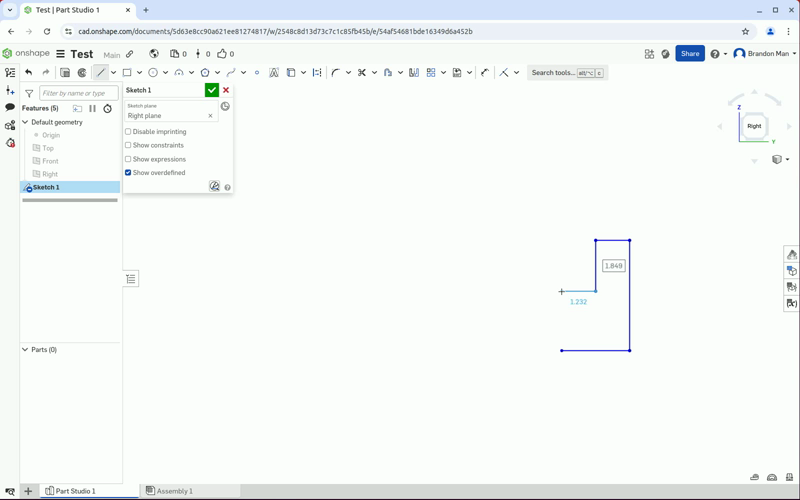
scroll(6)
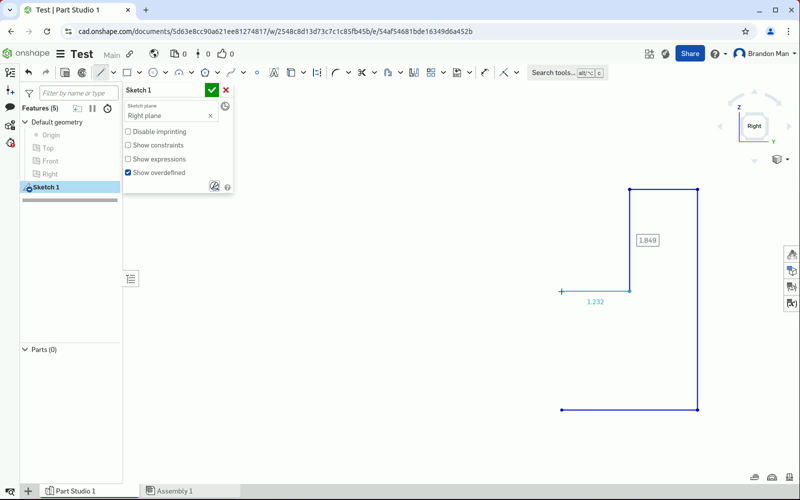
click(561, 291)
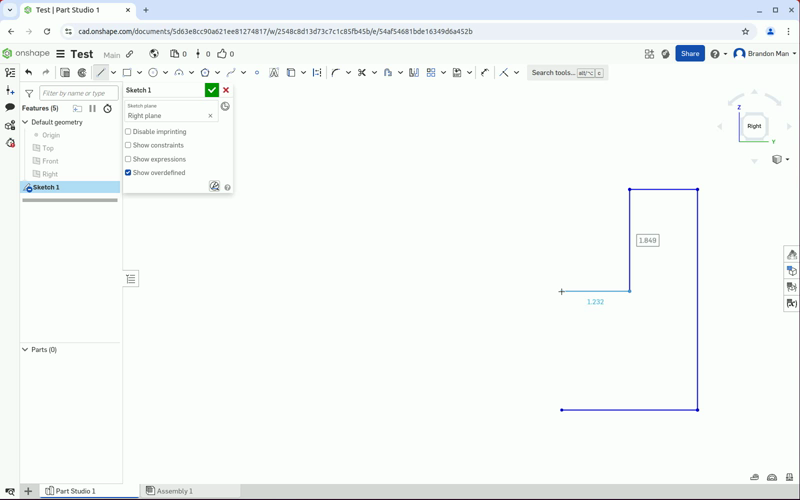
scroll(-6)
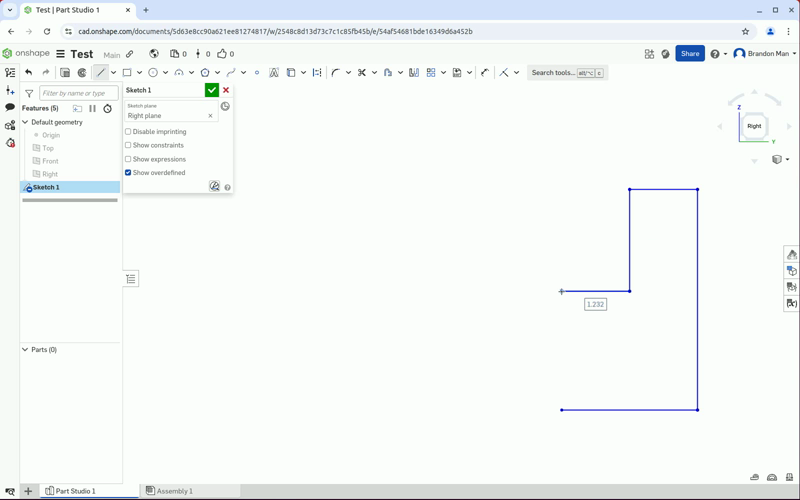
scroll(-6)
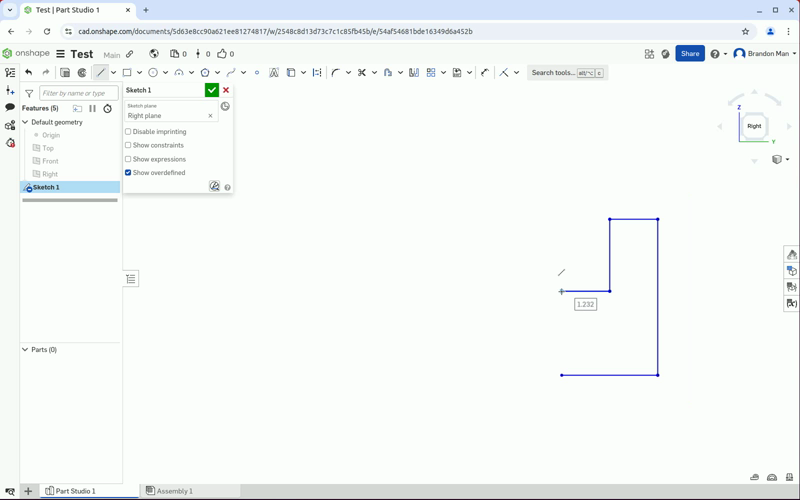
scroll(-6)
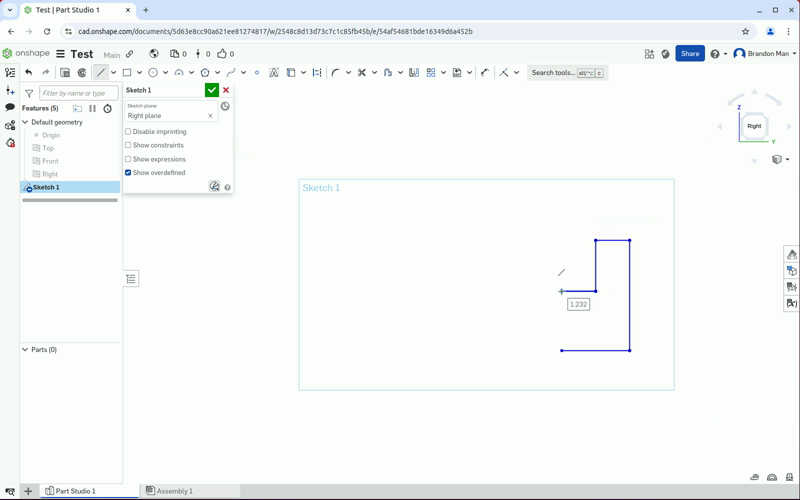
scroll(-6)
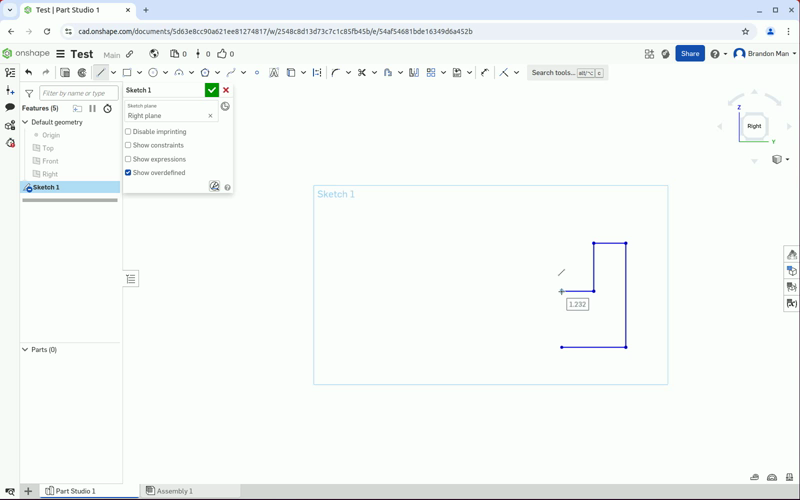
scroll(-6)
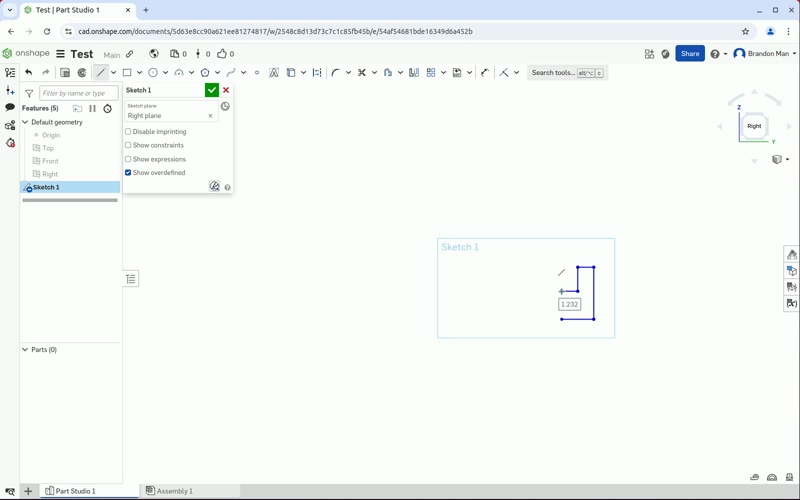
scroll(-6)
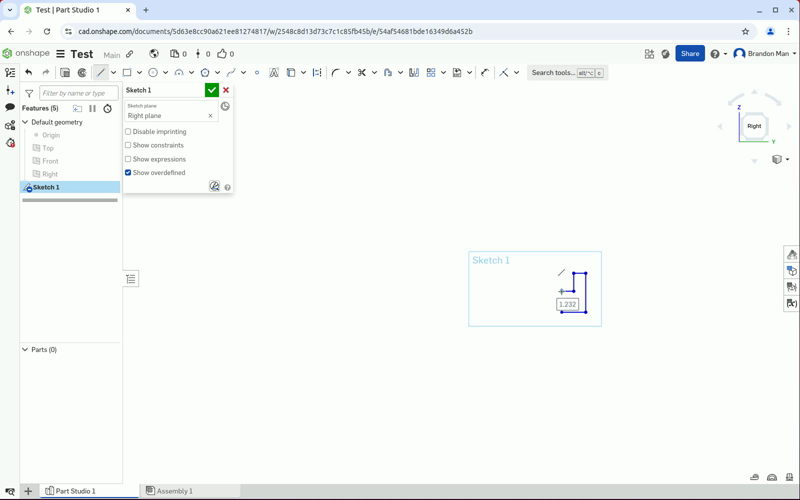
scroll(-6)
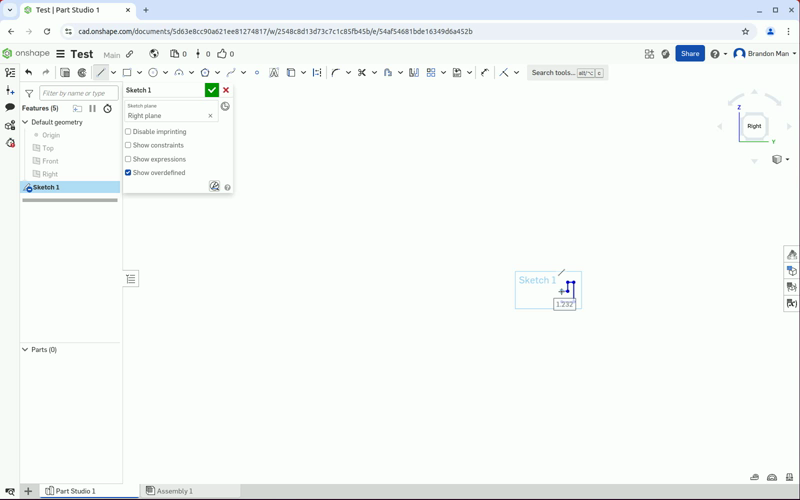
key_up(shift)
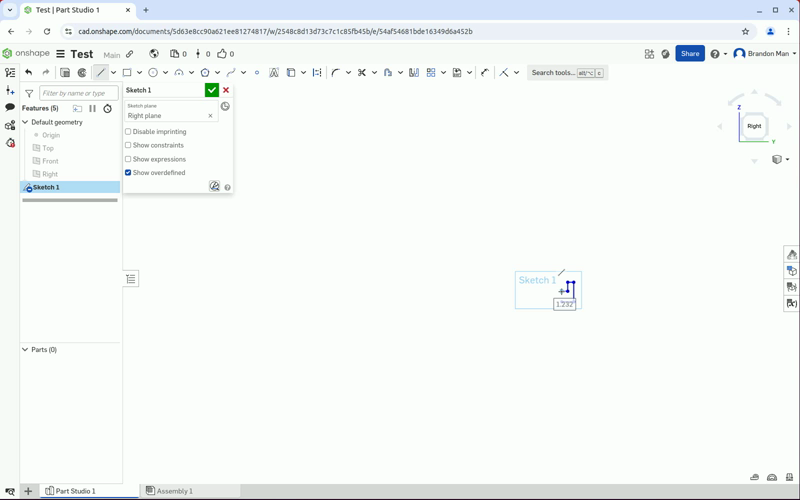
mouse_move(589, 291)
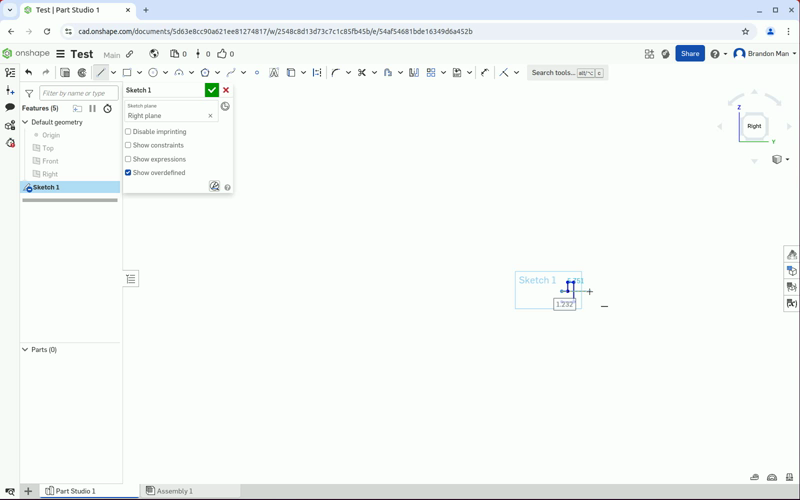
key_down(shift)
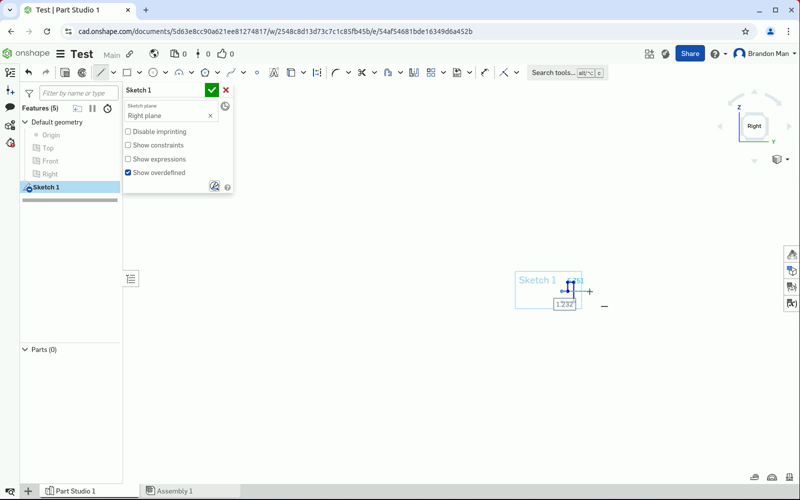
mouse_move(561, 301)
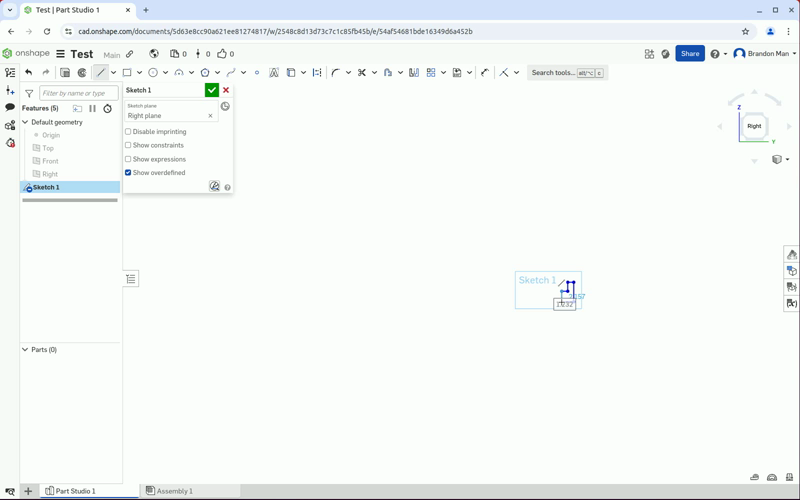
key_up(shift)
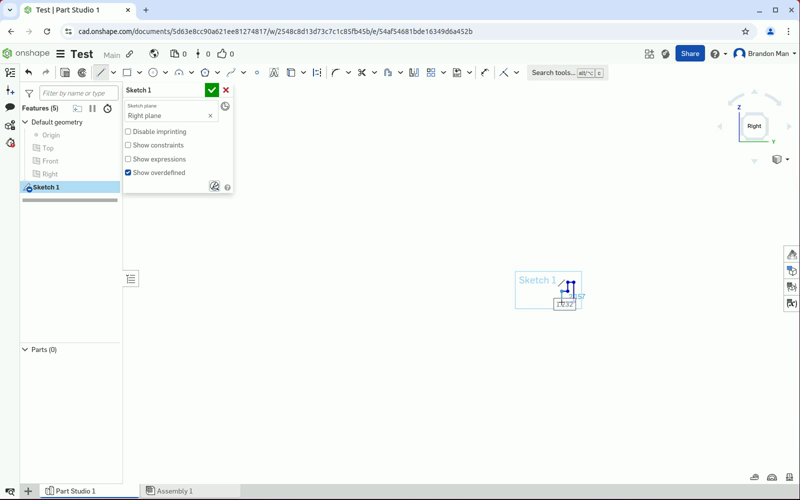
click(561, 301)
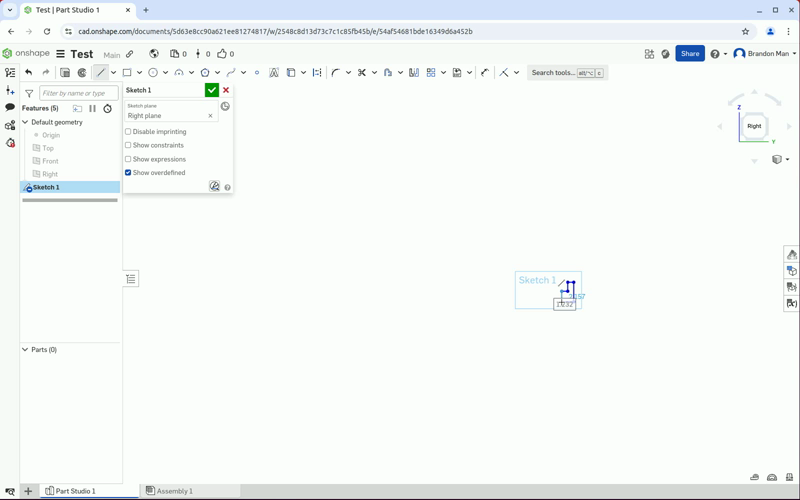
key(esc)
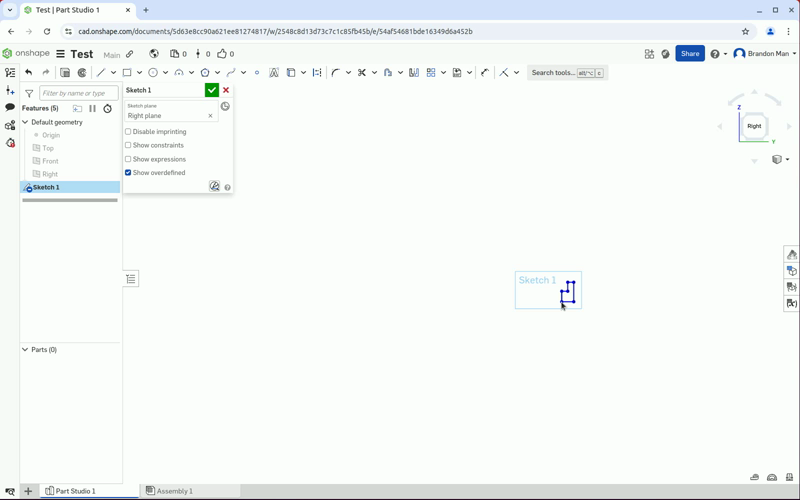
mouse_move(572, 291)
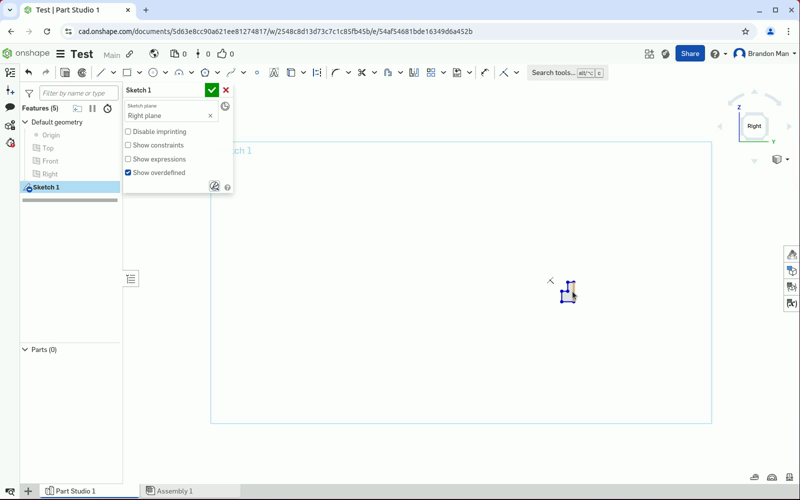
scroll(6)
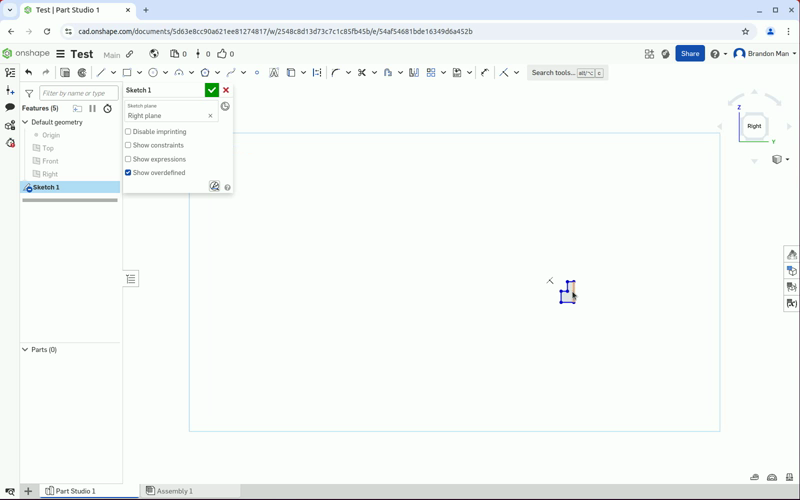
scroll(6)
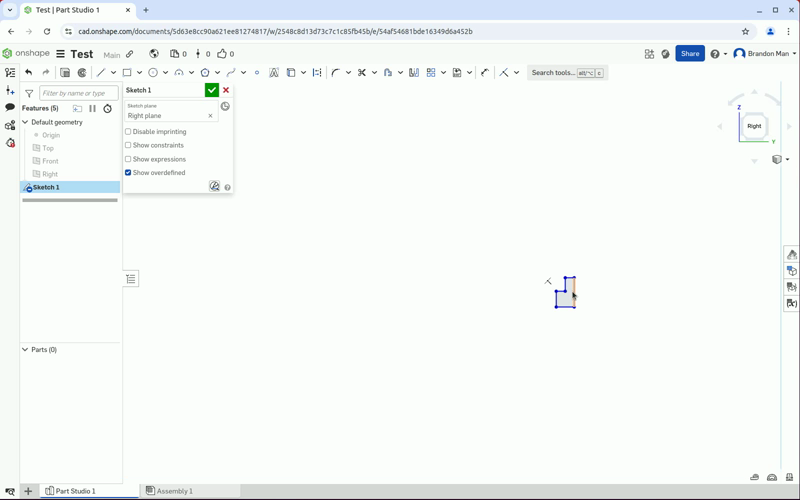
scroll(6)
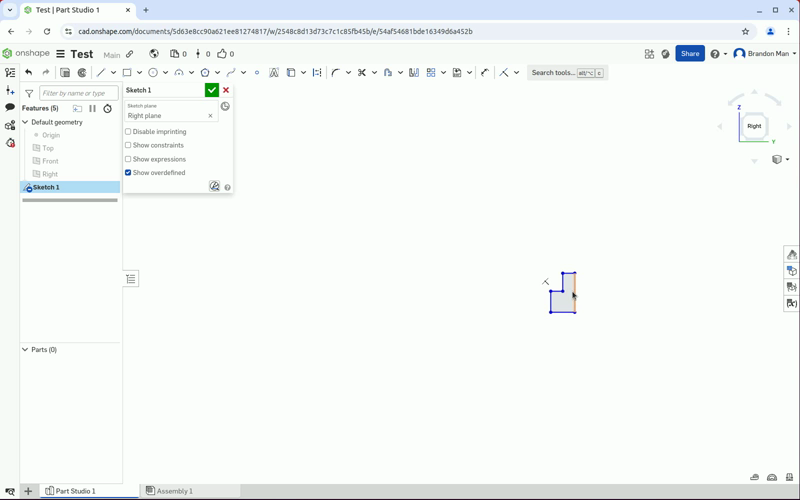
scroll(6)
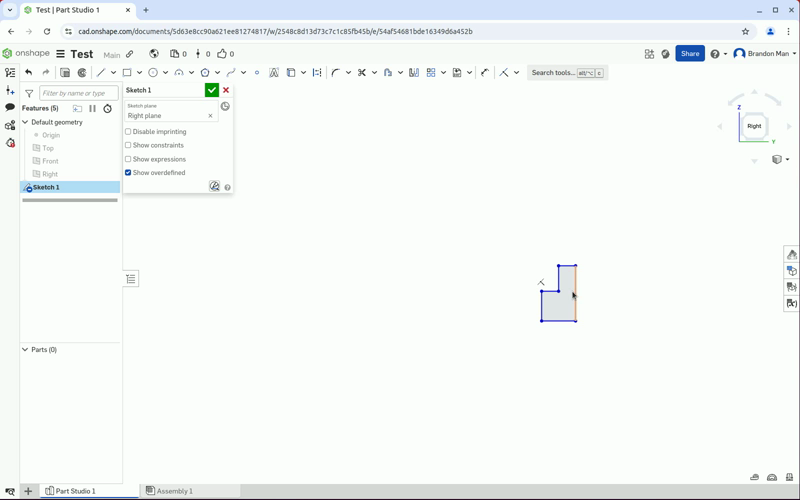
scroll(6)
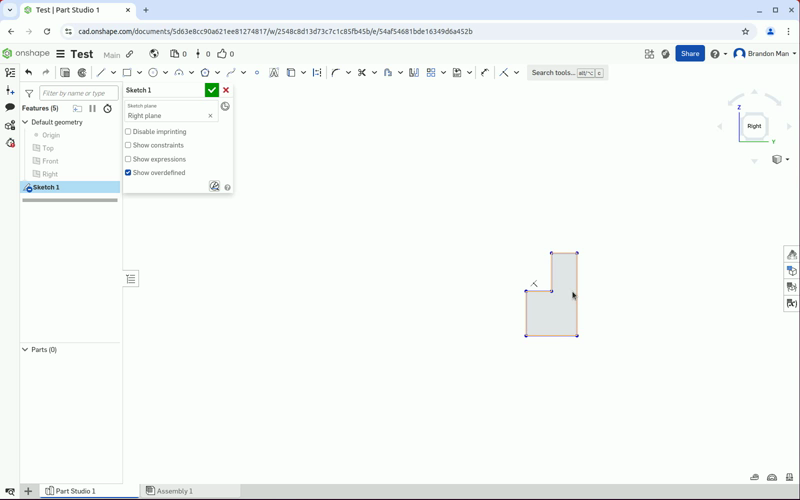
scroll(6)
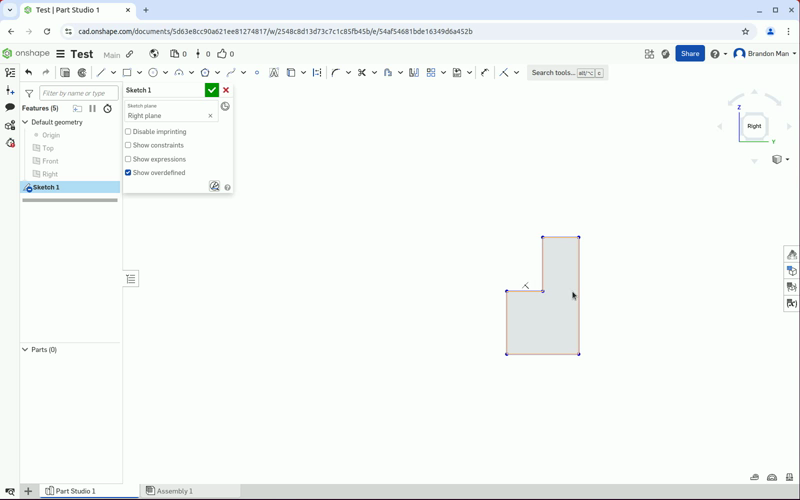
scroll(6)
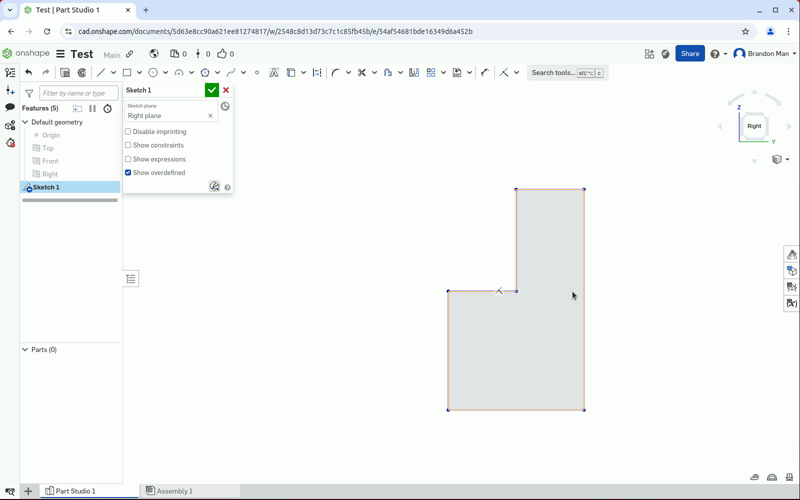
click(572, 291)
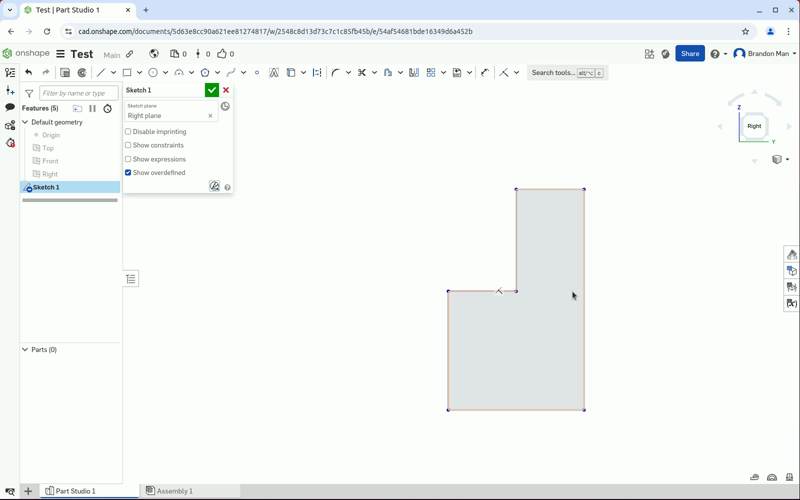
scroll(-6)
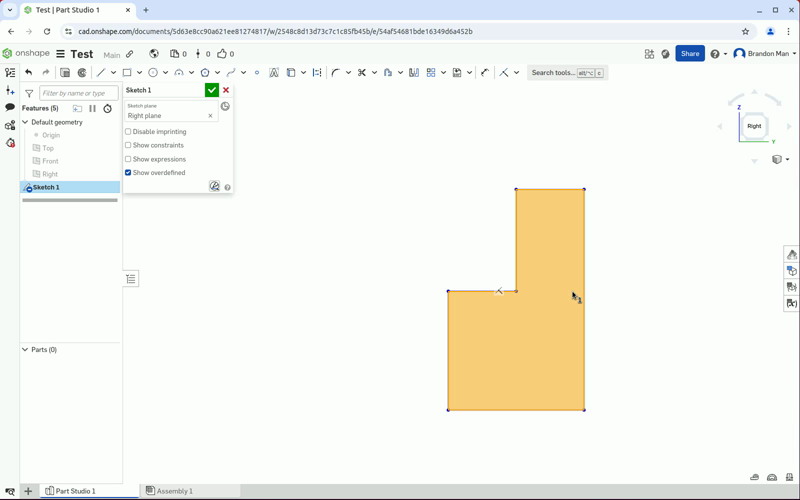
scroll(-6)
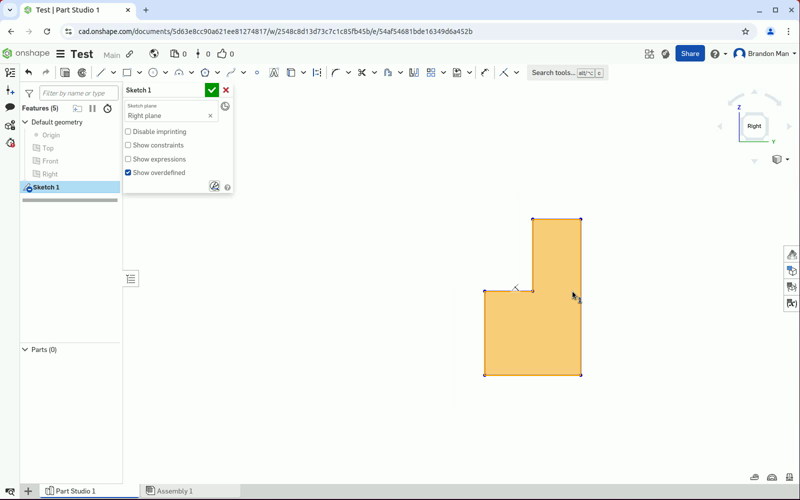
scroll(-6)
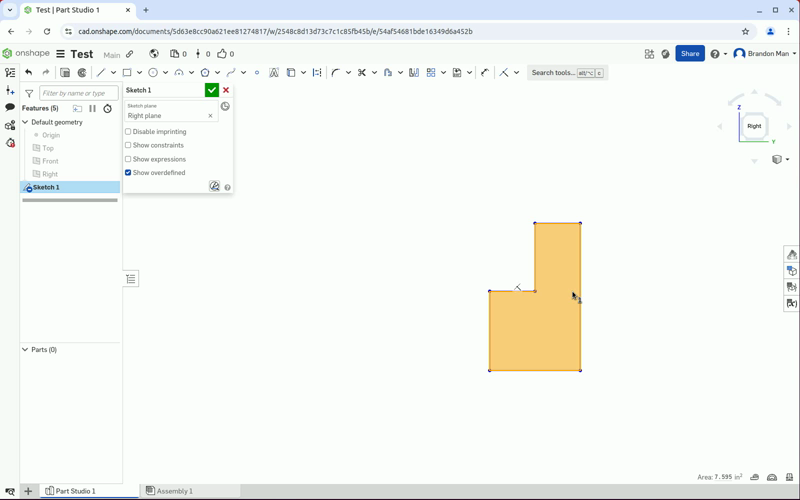
scroll(-6)
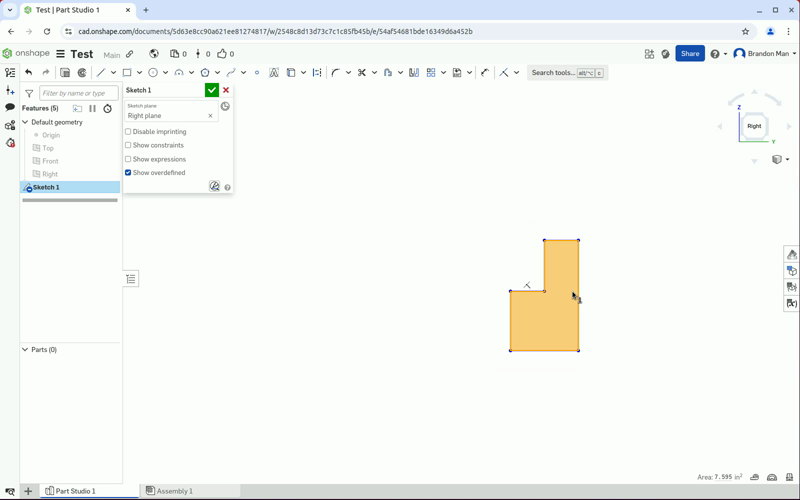
scroll(-6)
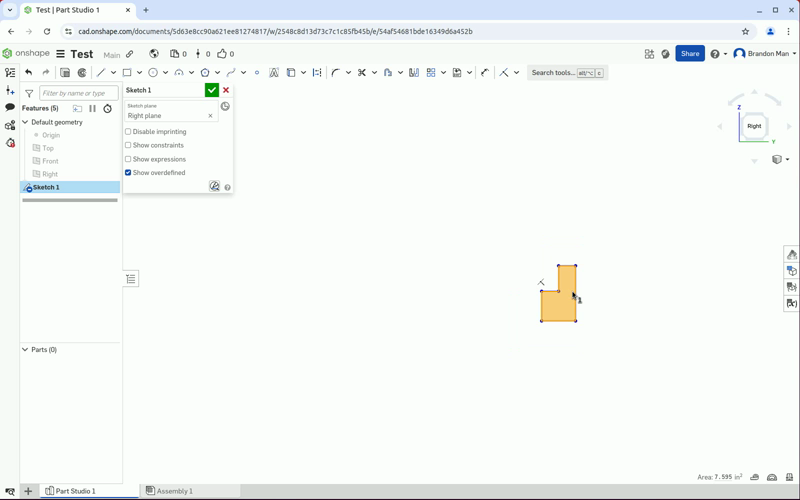
scroll(-6)
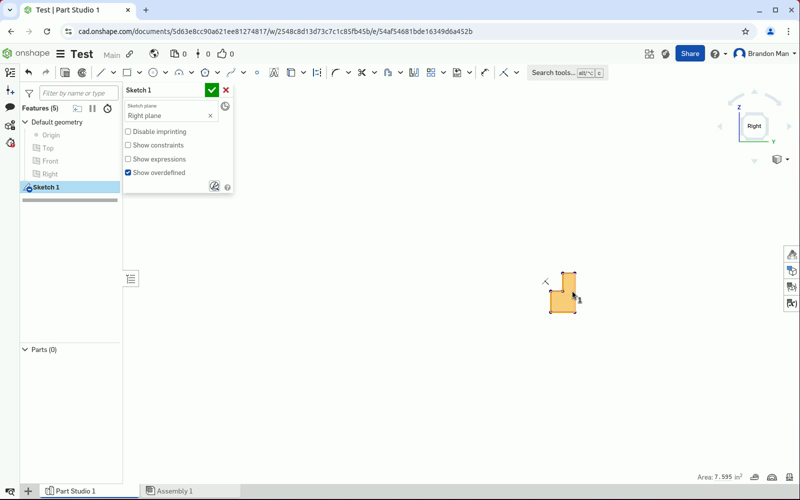
scroll(-6)
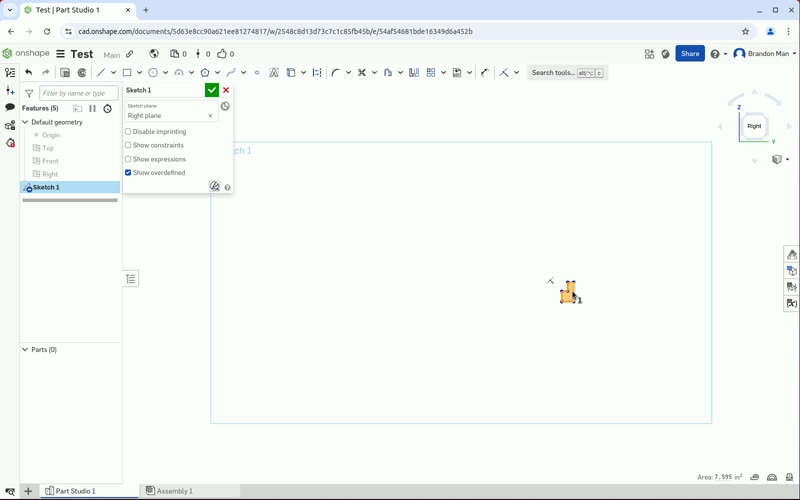
mouse_move(73, 352)
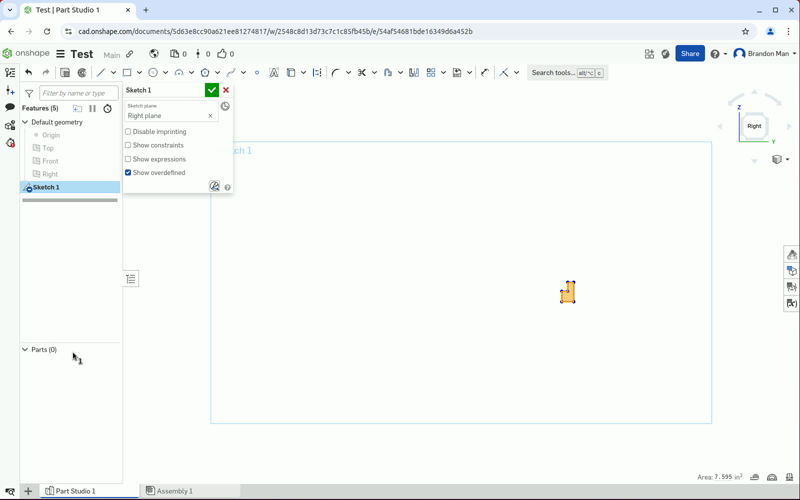
key(shift+y)
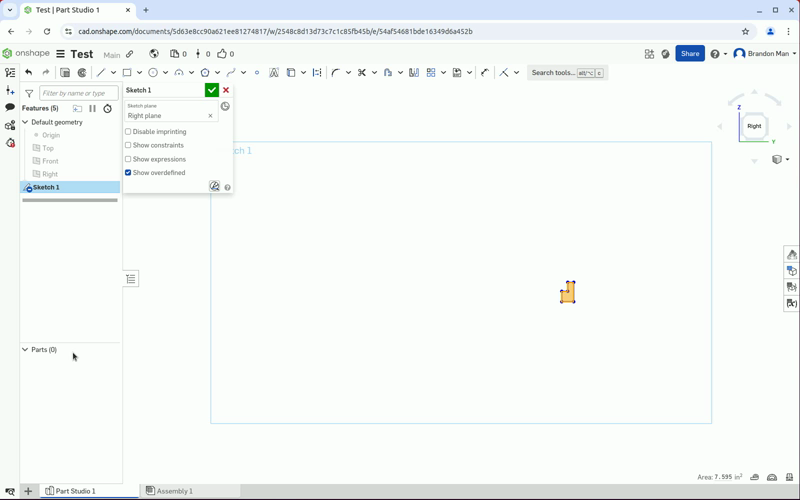
key(shift+e)
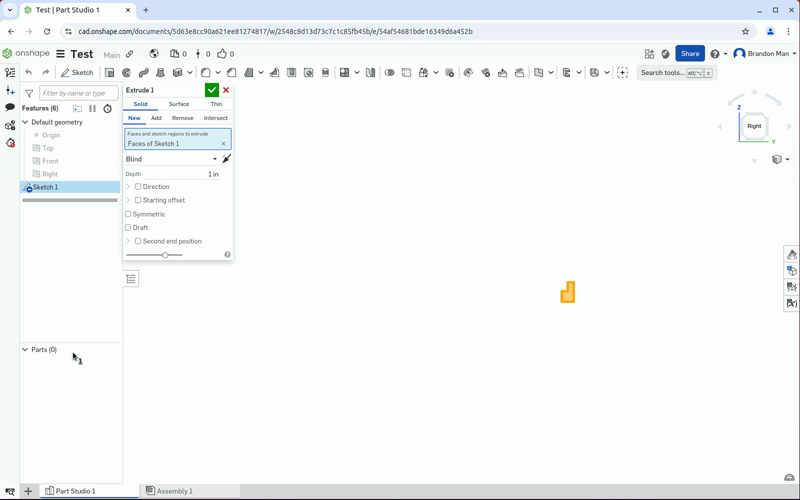
mouse_move(143, 106)
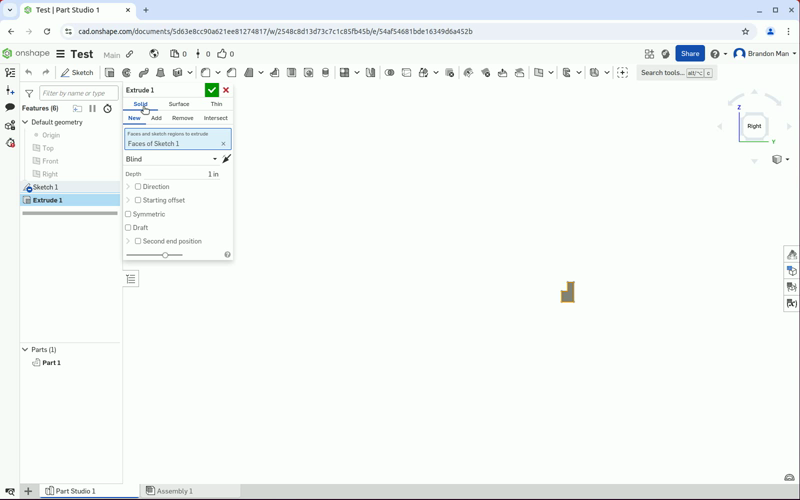
click(143, 106)
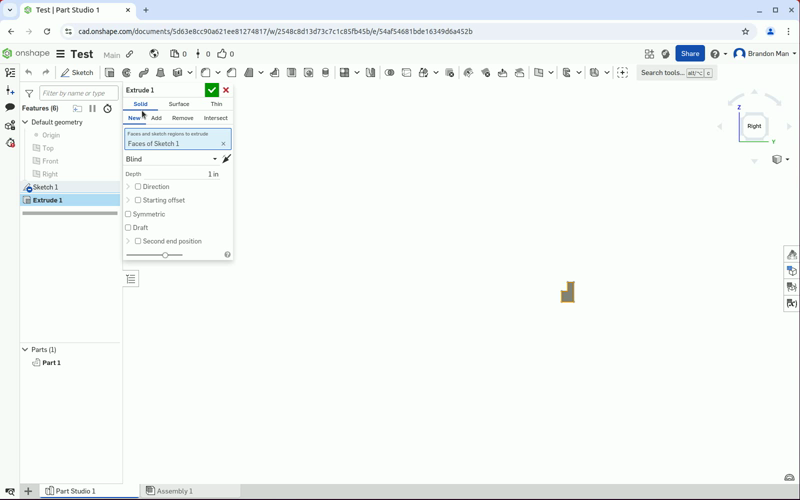
mouse_move(137, 120)
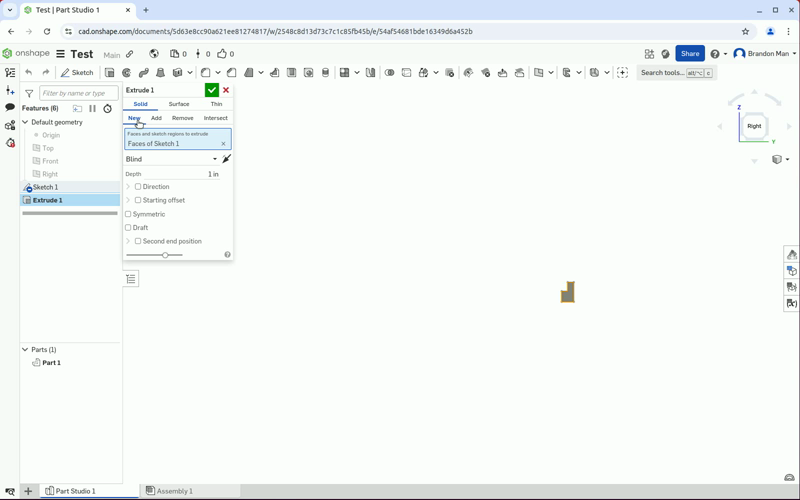
click(137, 120)
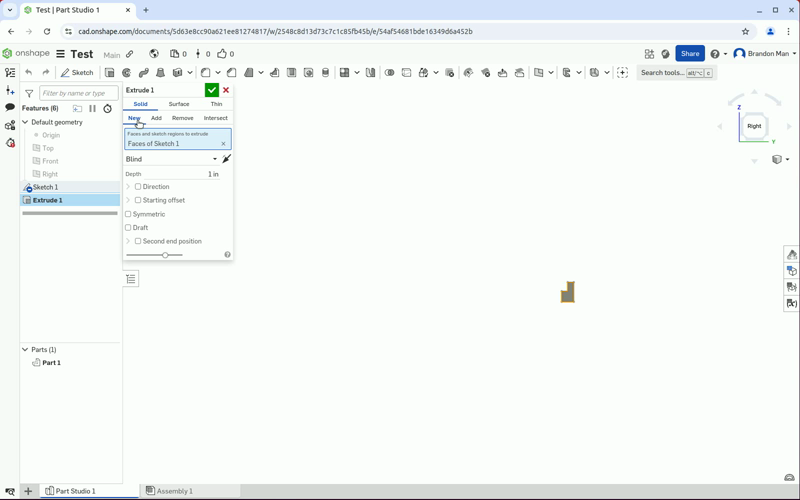
key(tab, 4)
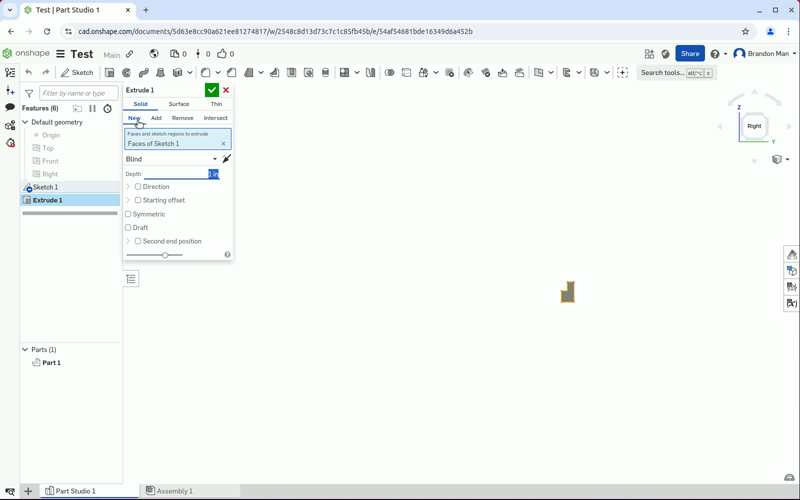
text(34.662)
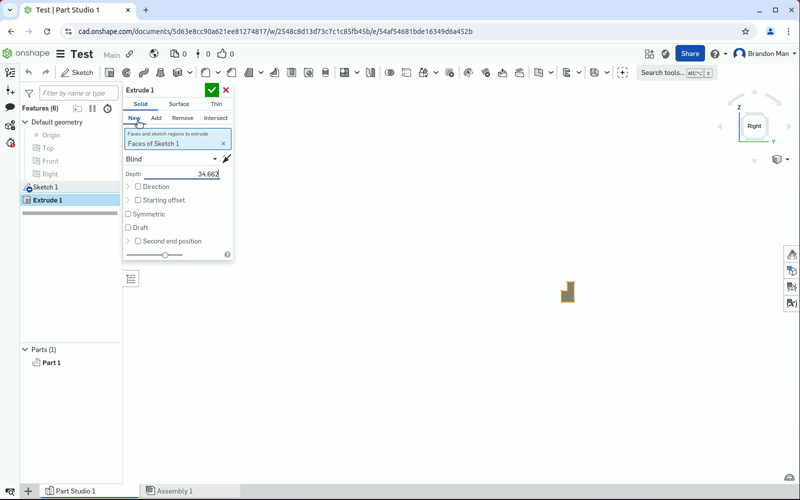
key(tab, 3)
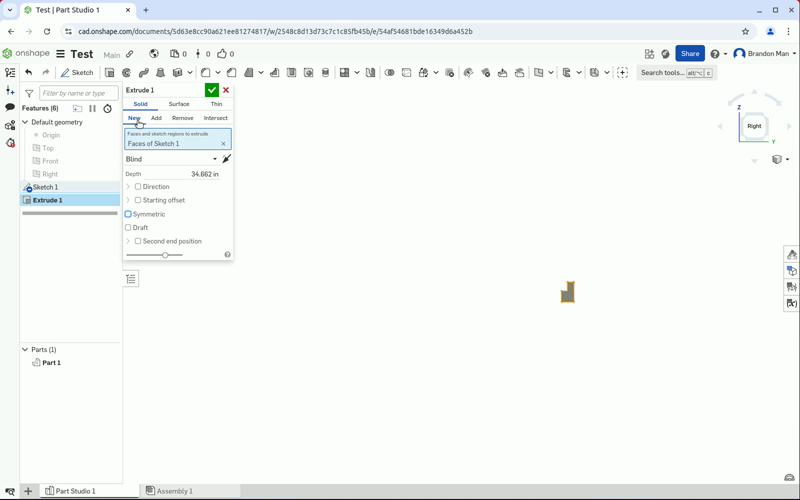
key(space)
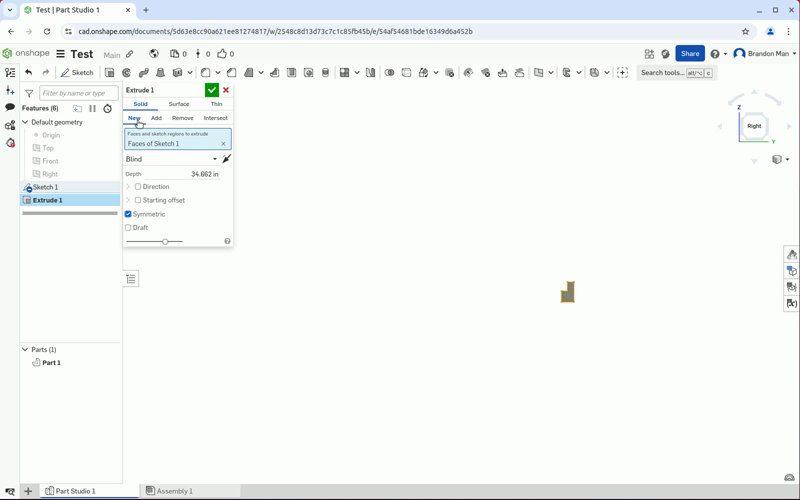
key(enter)
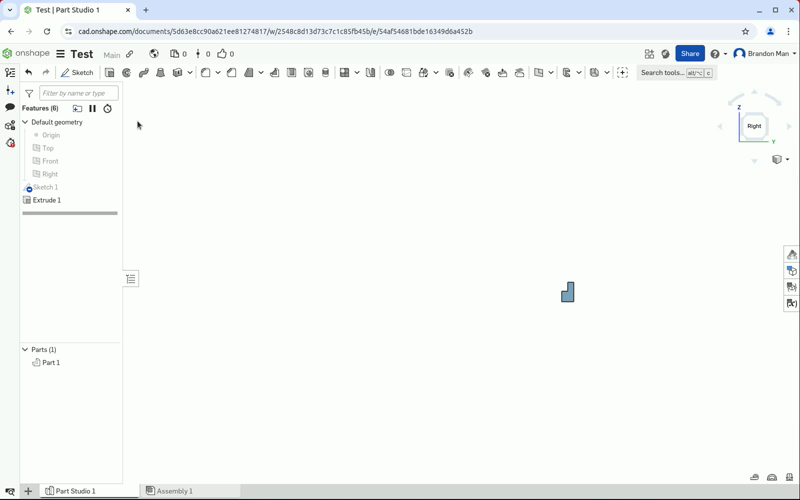
key(shift+h)
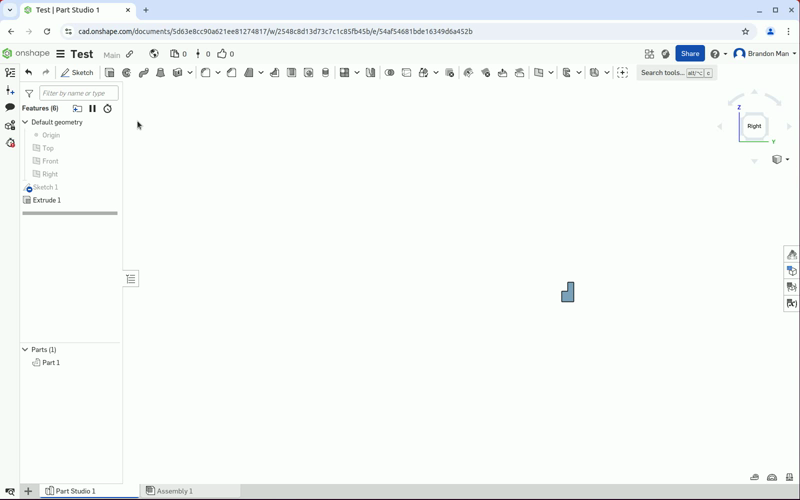
key(shift+h)
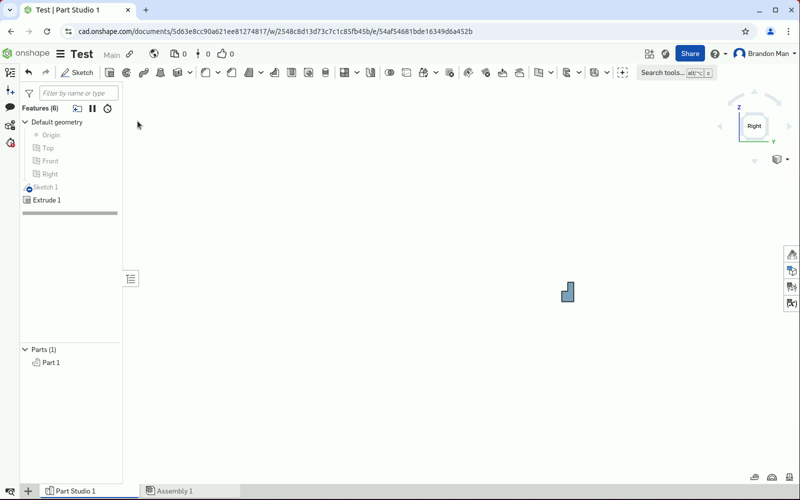
mouse_move(73, 189)
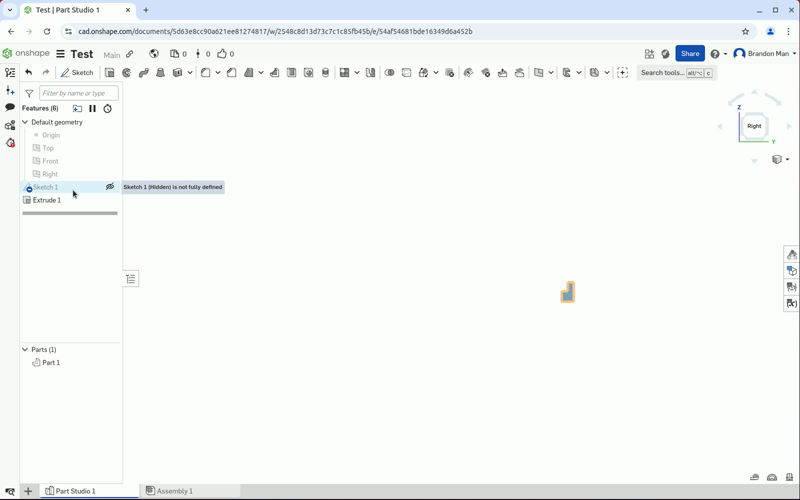
click(73, 189)
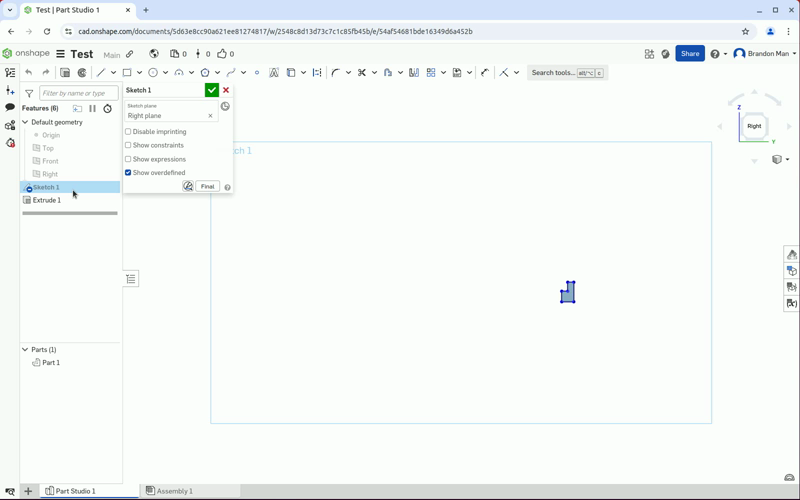
mouse_move(229, 92)
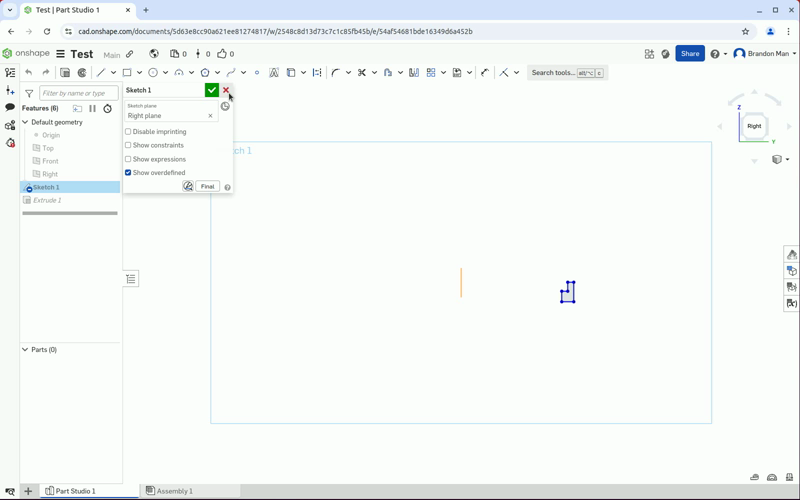
click(229, 92)
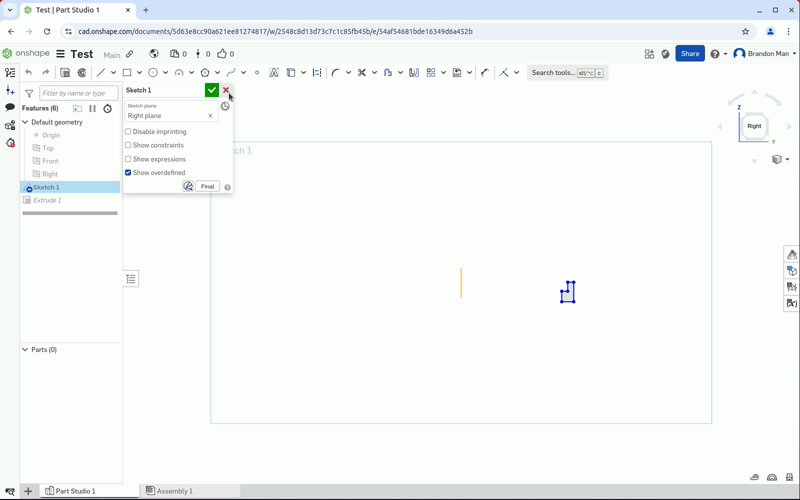
key(shift+s)
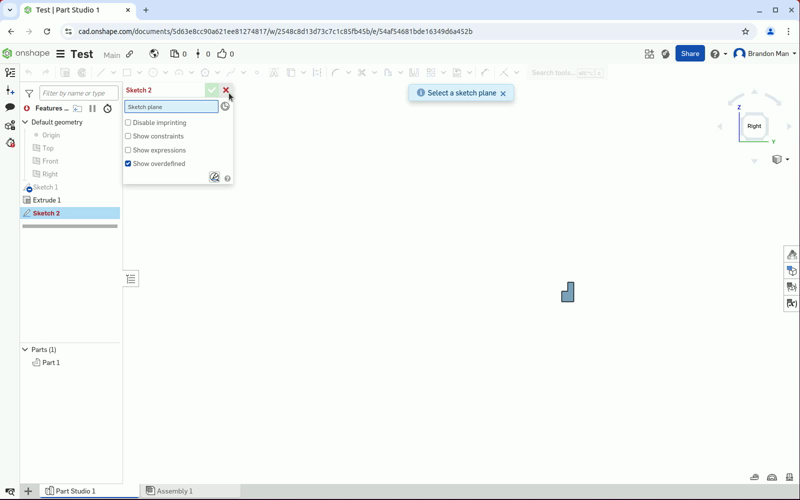
mouse_move(73, 176)
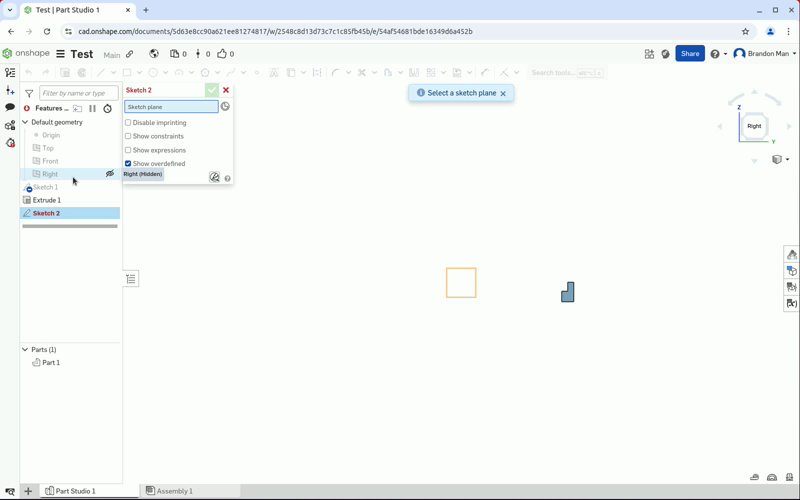
click(73, 176)
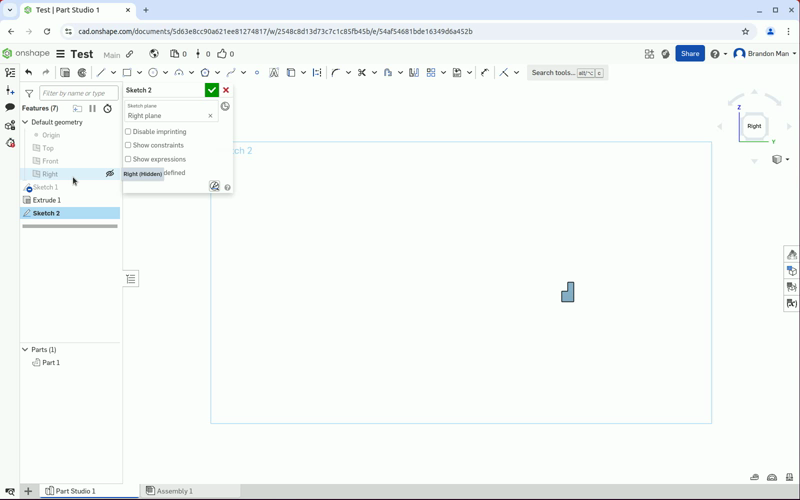
mouse_move(73, 352)
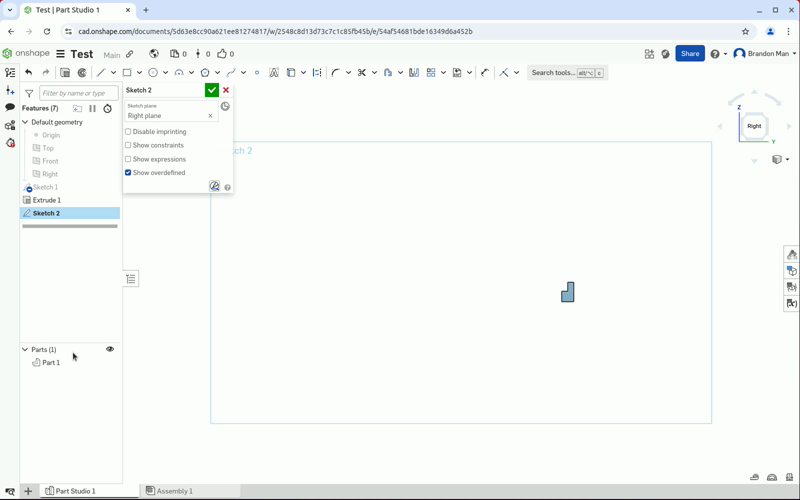
key(y)
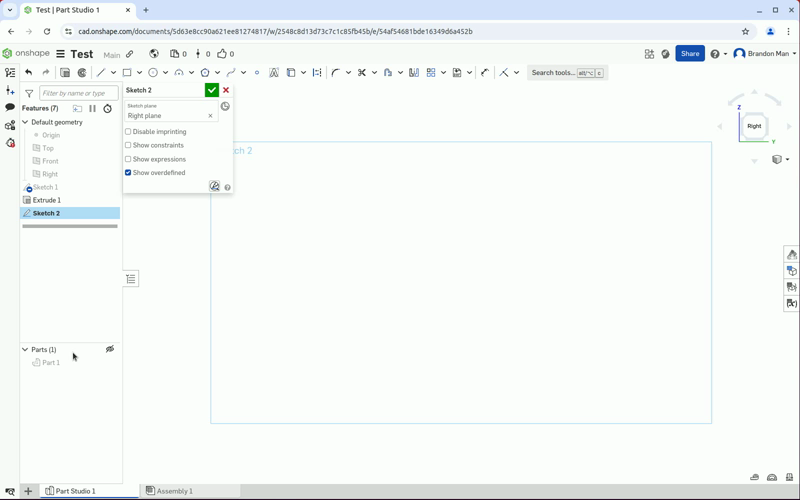
key(l)
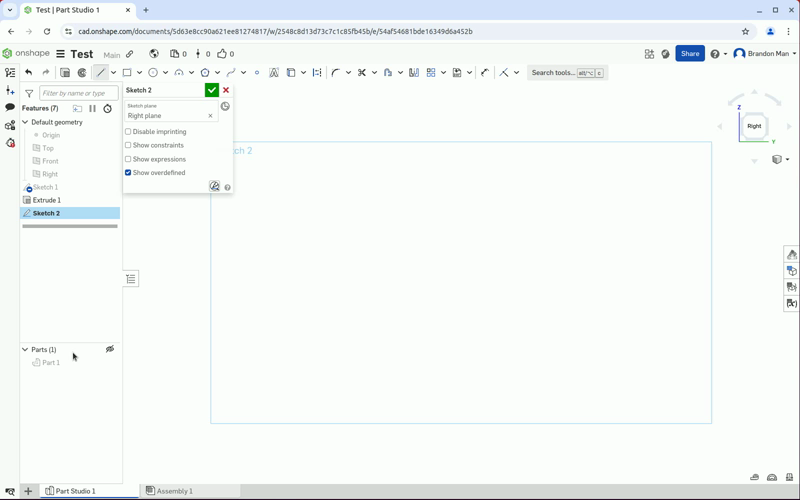
key_down(shift)
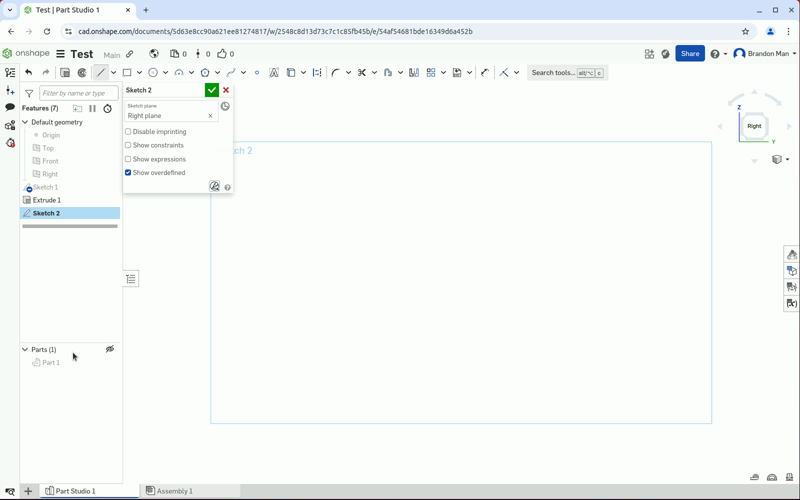
mouse_move(516, 291)
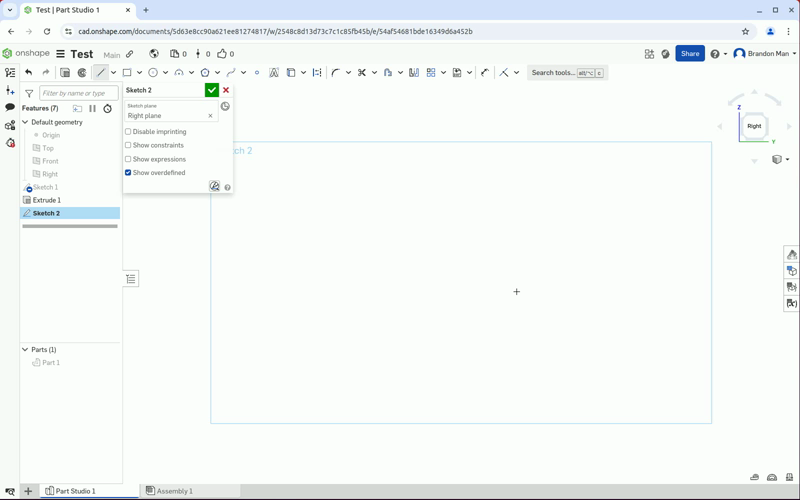
click(516, 291)
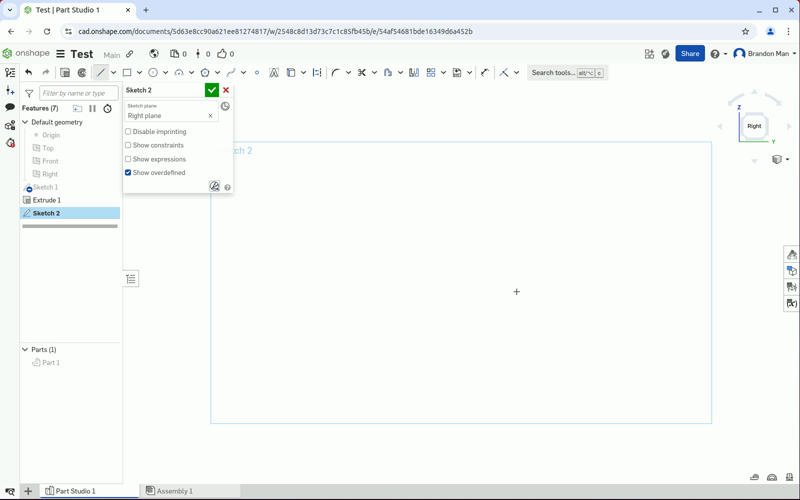
key_up(shift)
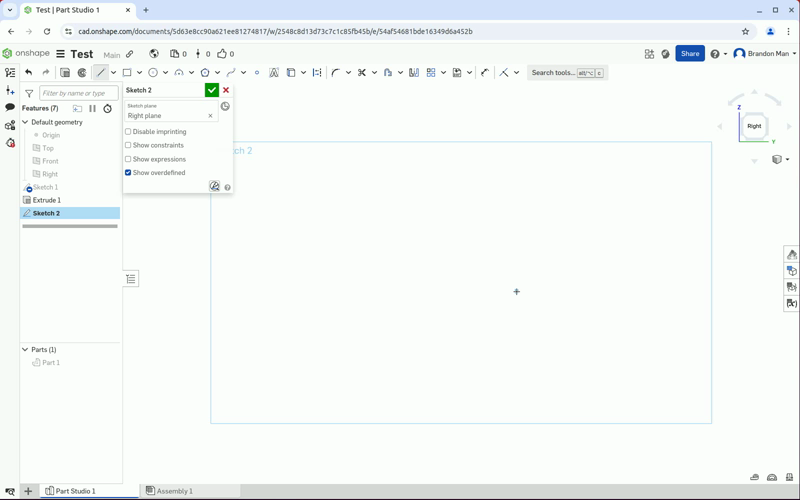
key_down(shift)
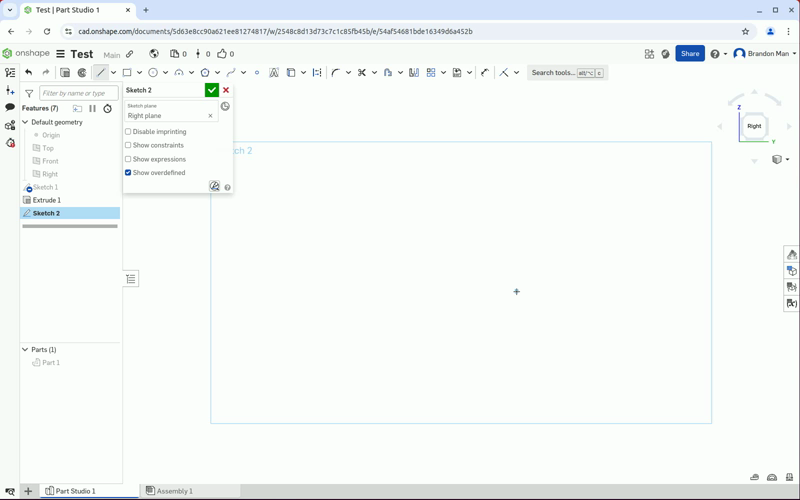
mouse_move(546, 291)
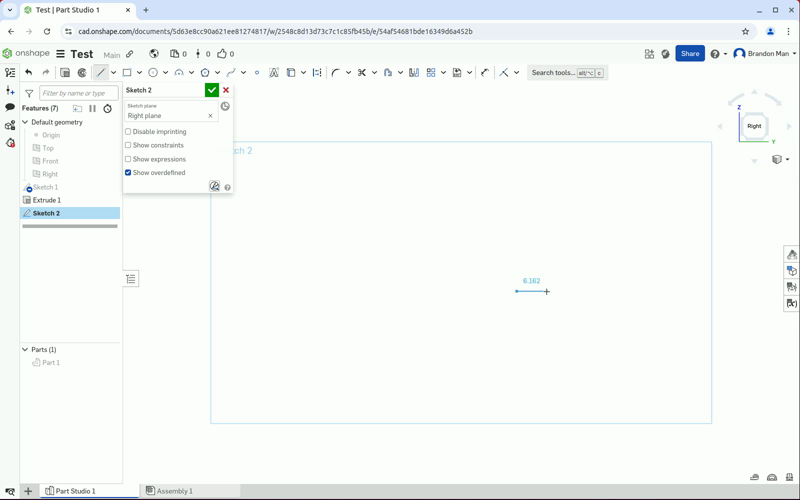
mouse_move(562, 291)
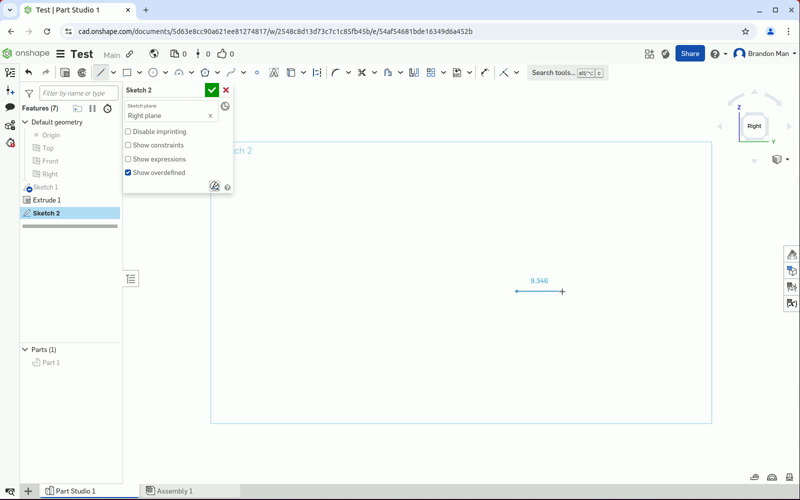
click(562, 291)
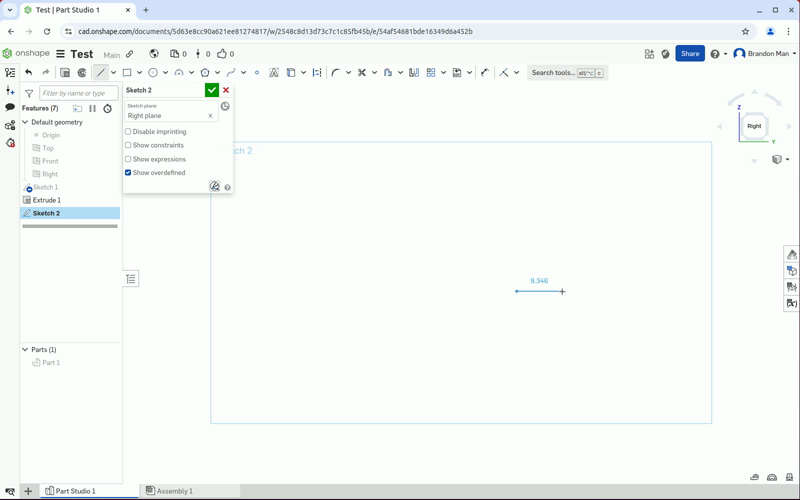
key_up(shift)
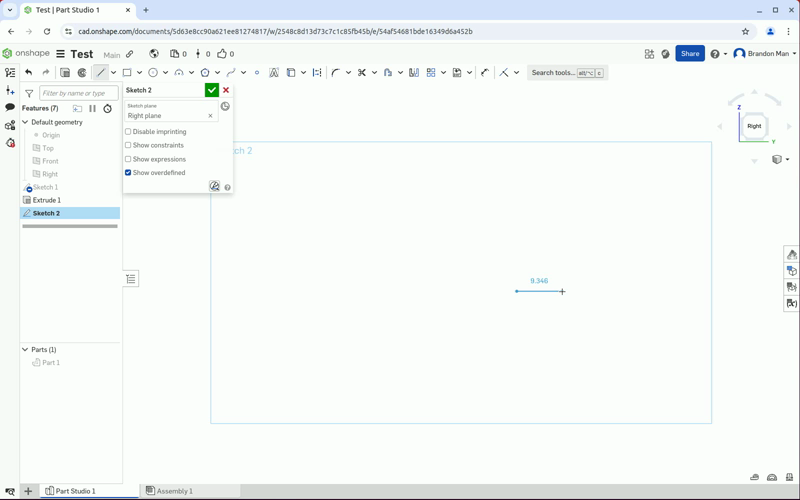
key_down(shift)
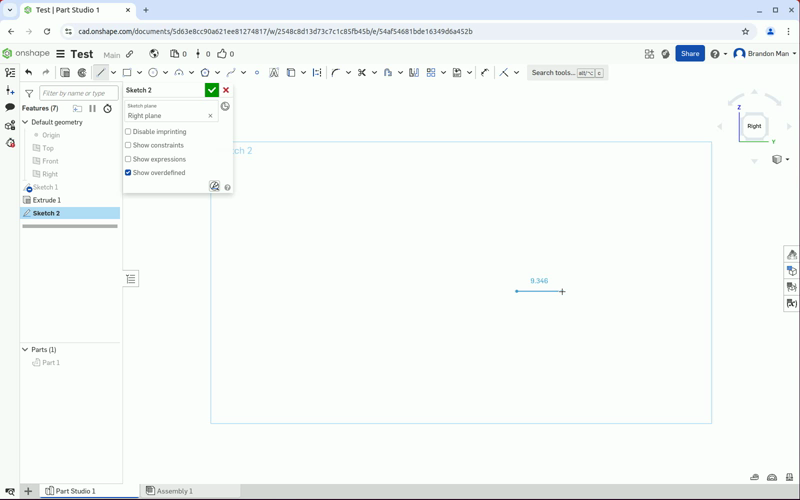
mouse_move(589, 291)
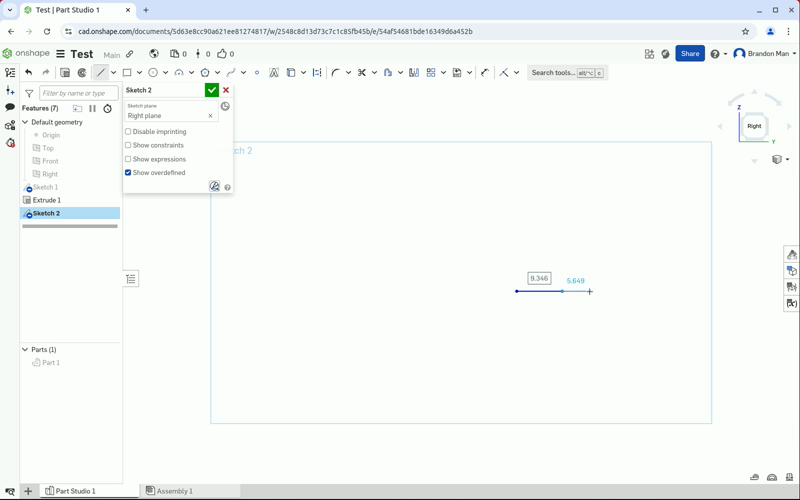
mouse_move(568, 291)
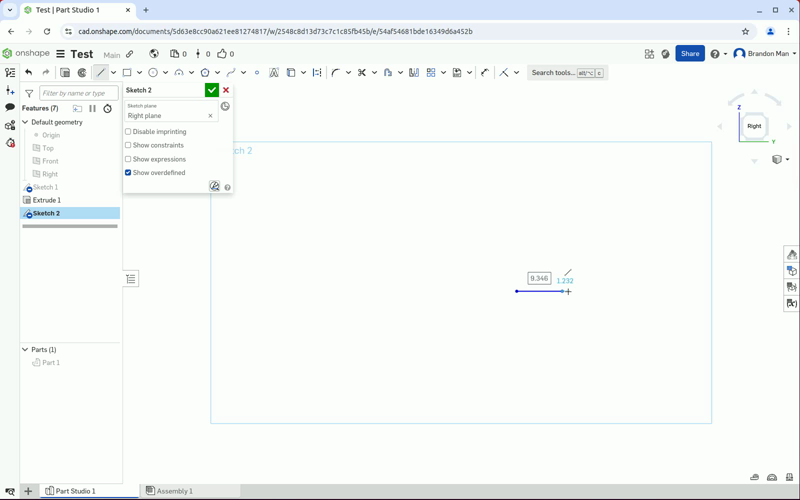
scroll(6)
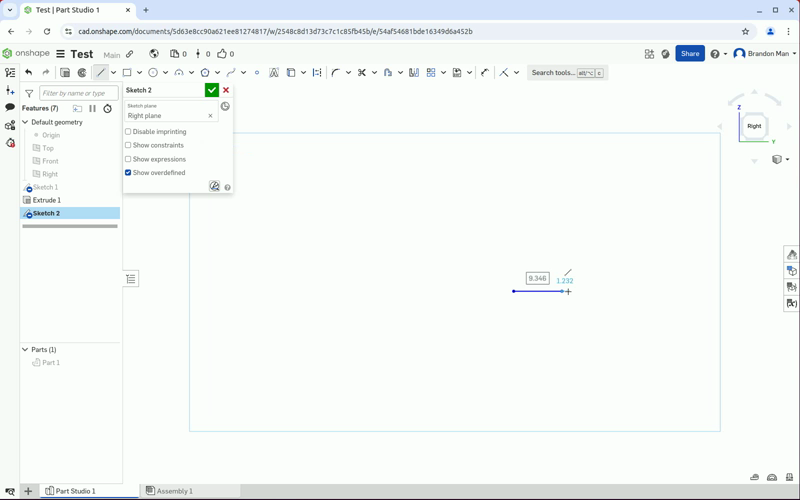
scroll(6)
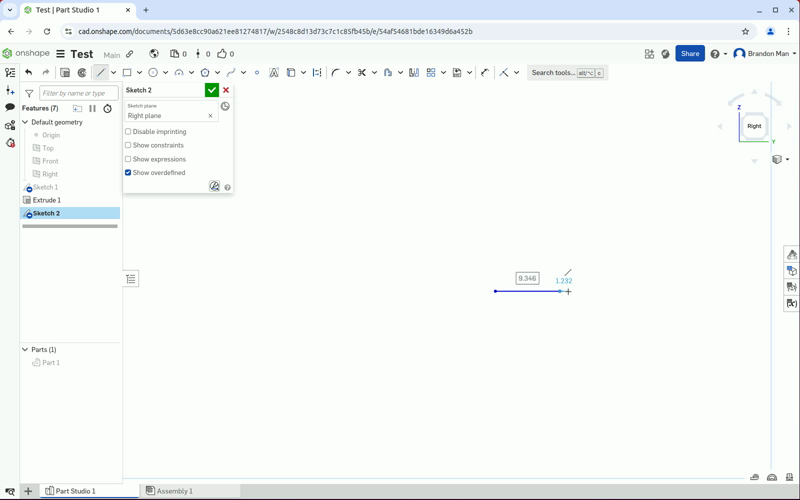
scroll(6)
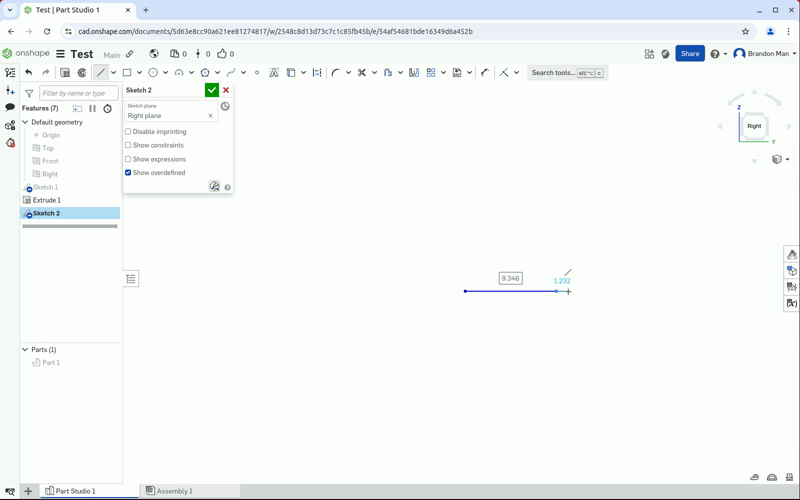
scroll(6)
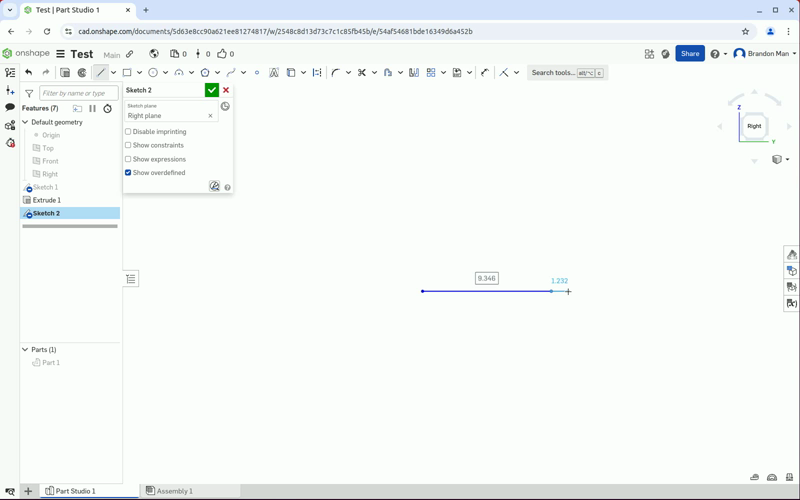
scroll(6)
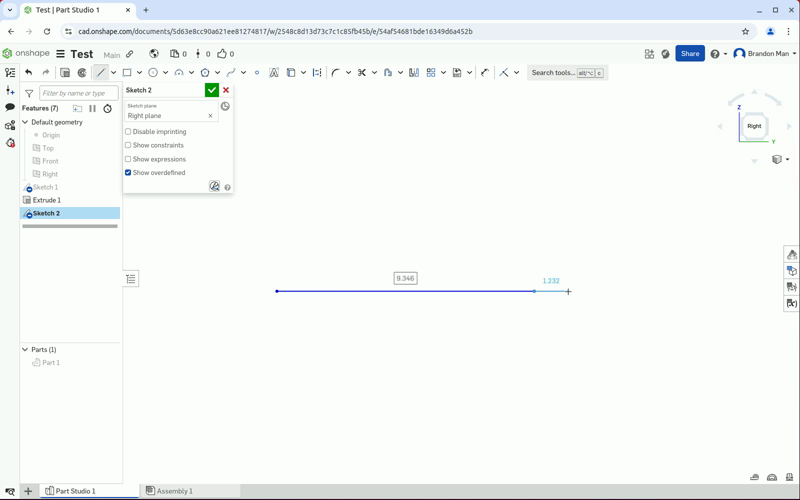
scroll(6)
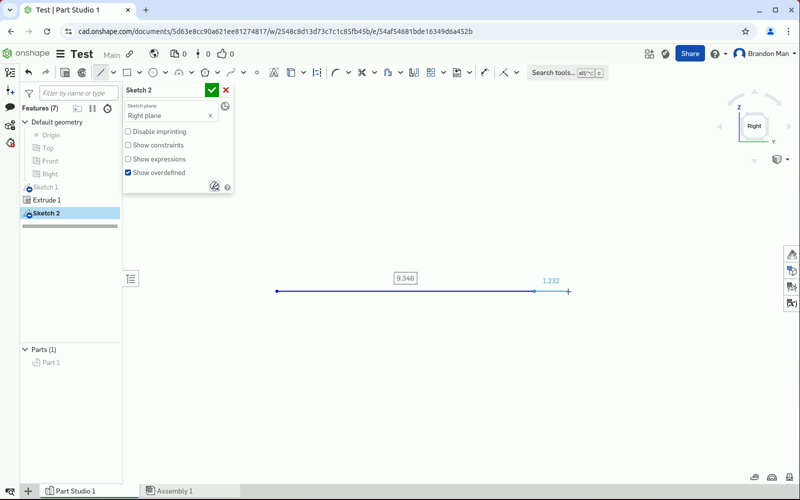
scroll(6)
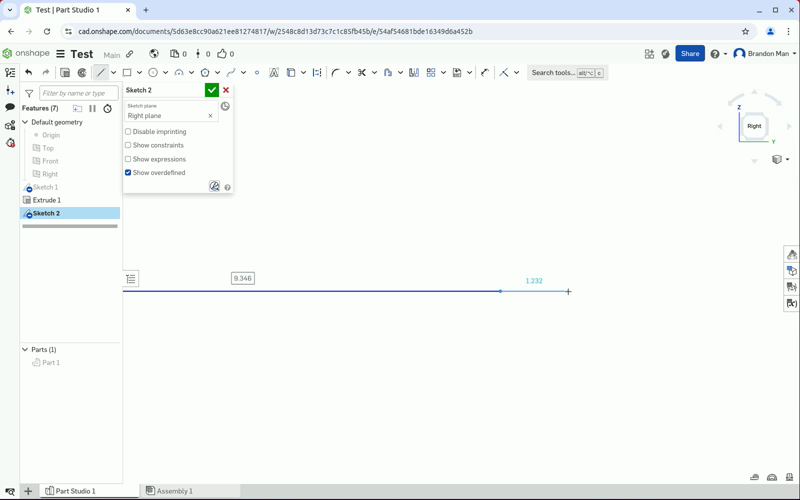
click(568, 291)
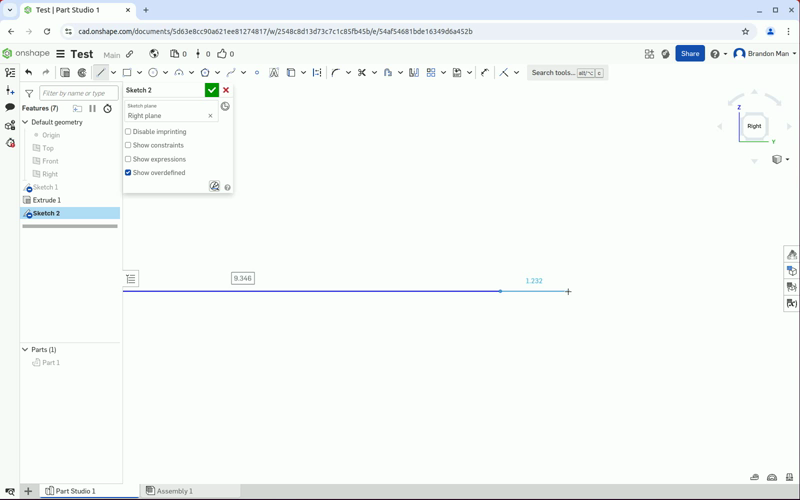
scroll(-6)
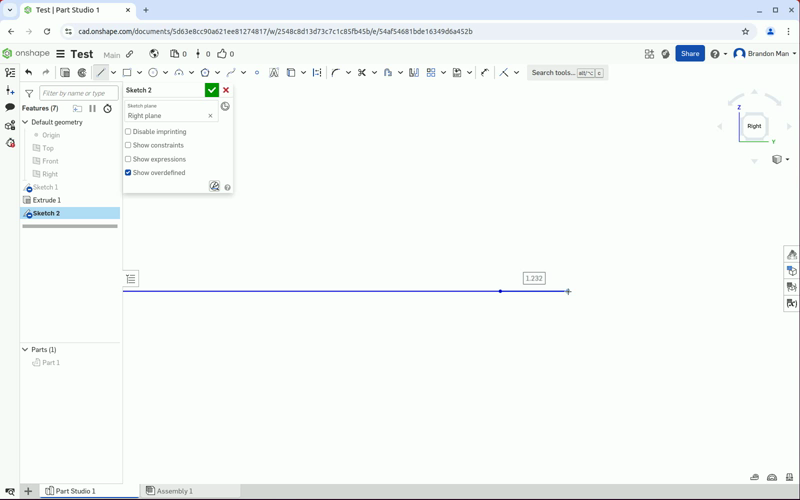
scroll(-6)
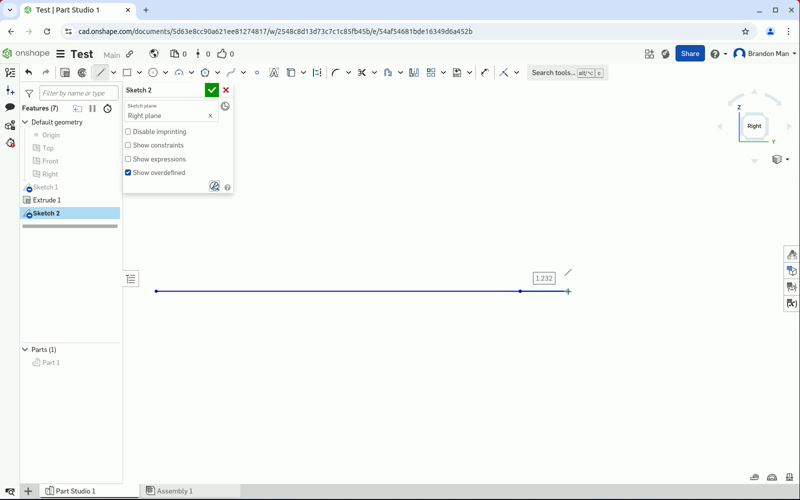
scroll(-6)
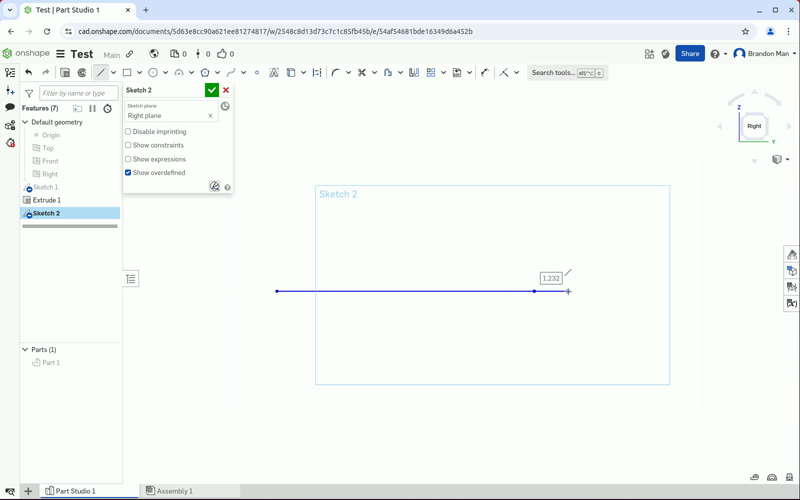
scroll(-6)
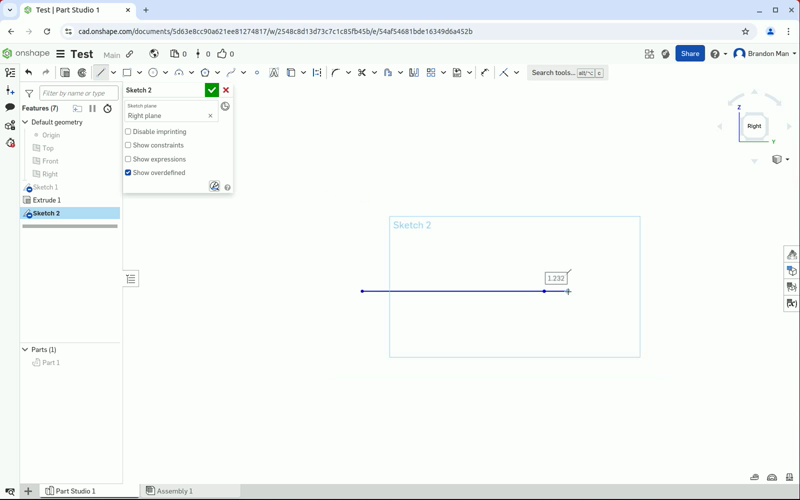
scroll(-6)
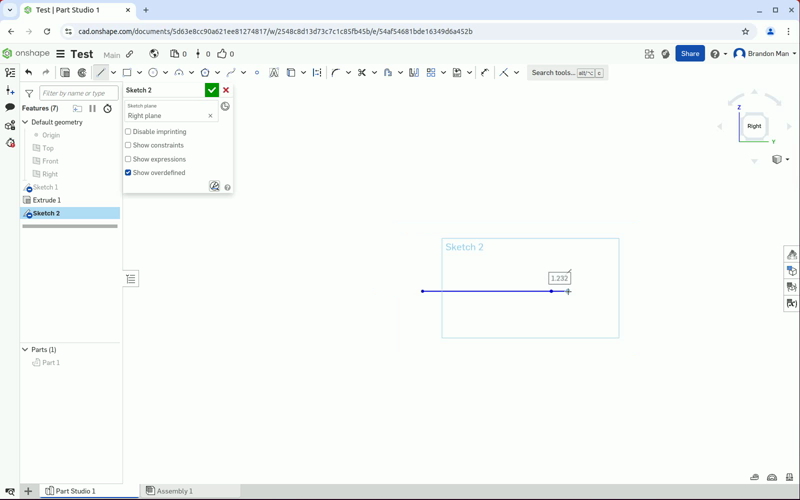
scroll(-6)
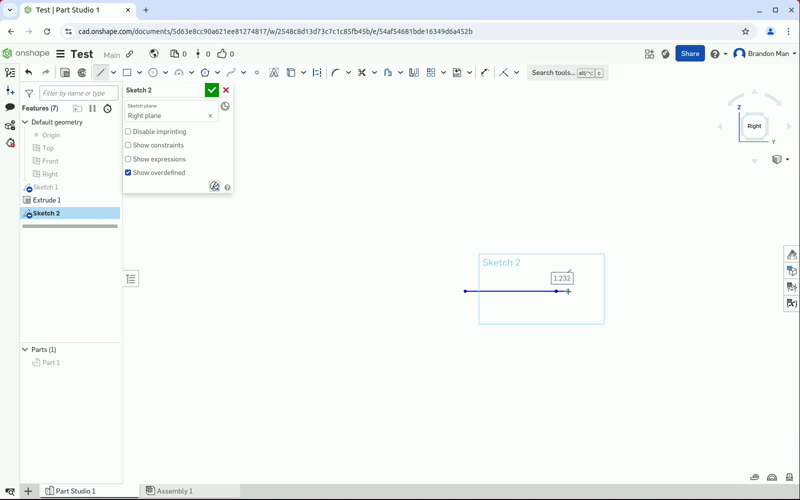
scroll(-6)
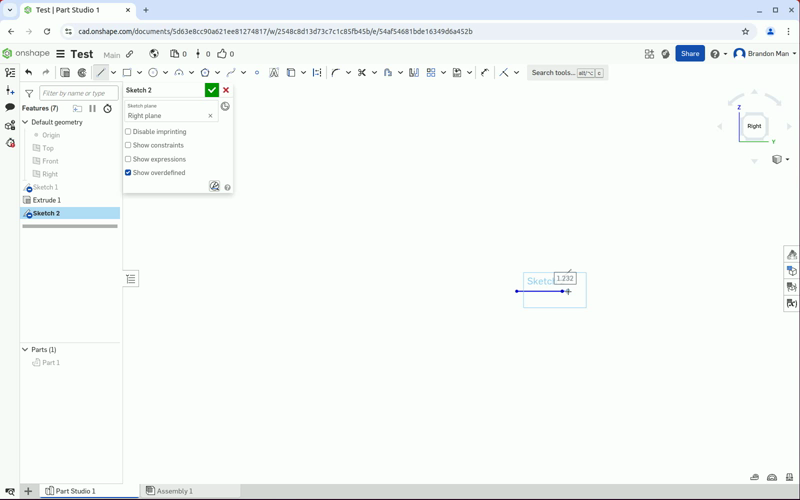
key_up(shift)
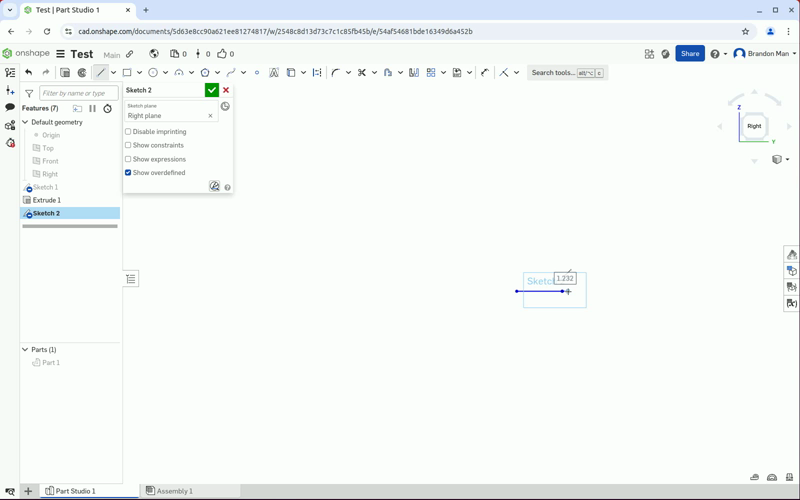
key_down(shift)
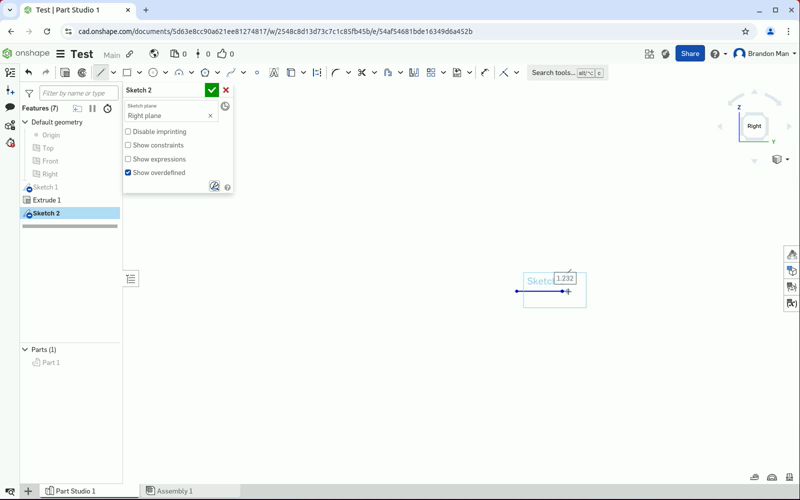
mouse_move(589, 291)
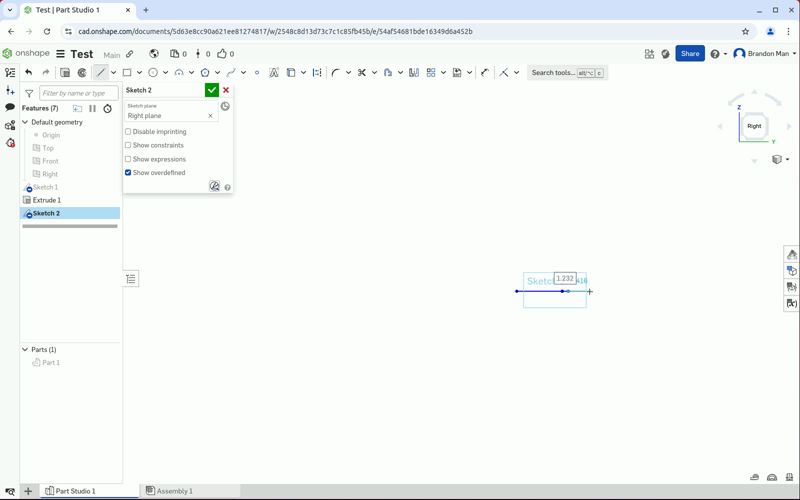
mouse_move(568, 282)
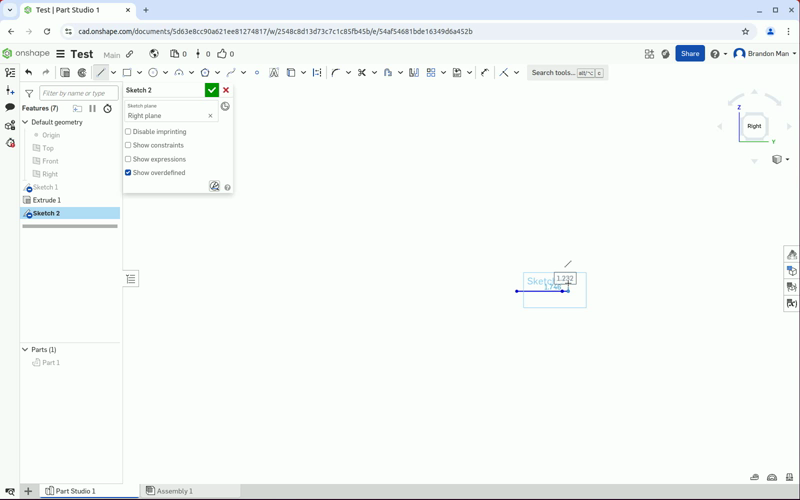
click(568, 282)
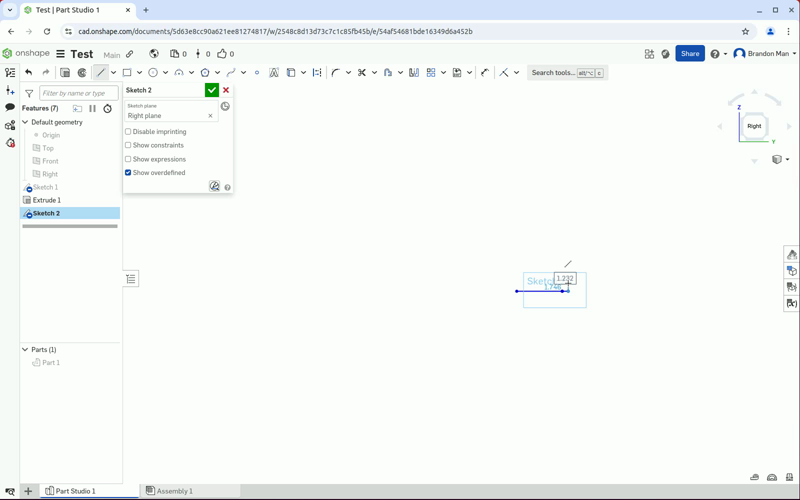
key_up(shift)
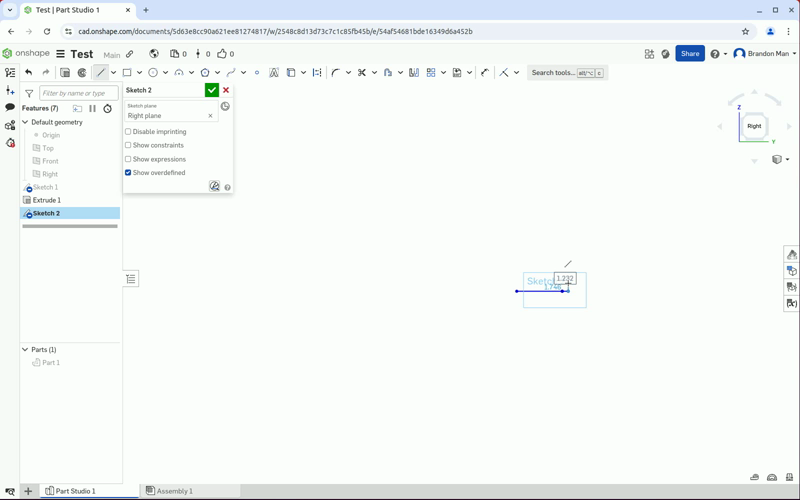
key_down(shift)
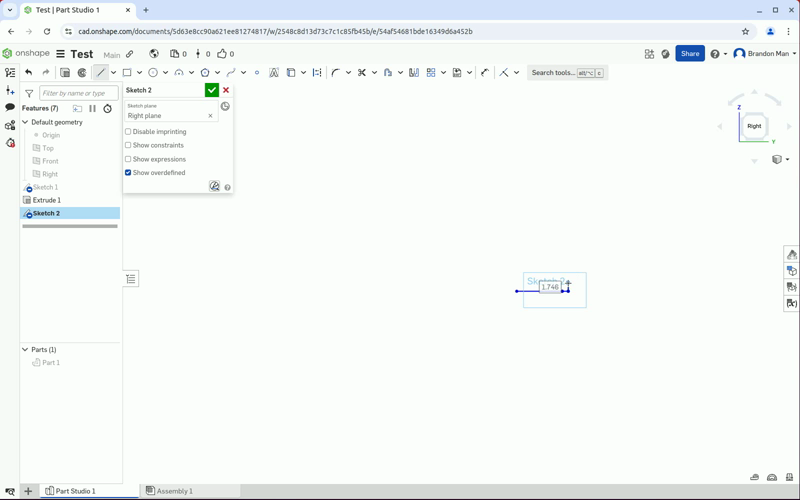
mouse_move(589, 282)
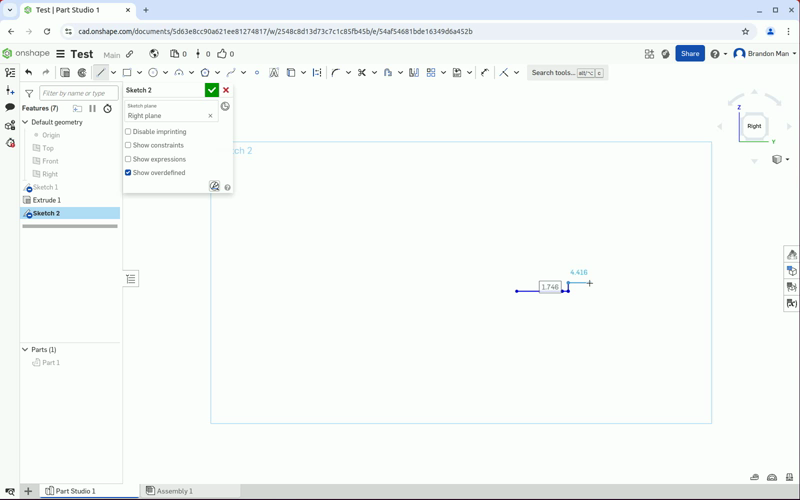
mouse_move(516, 282)
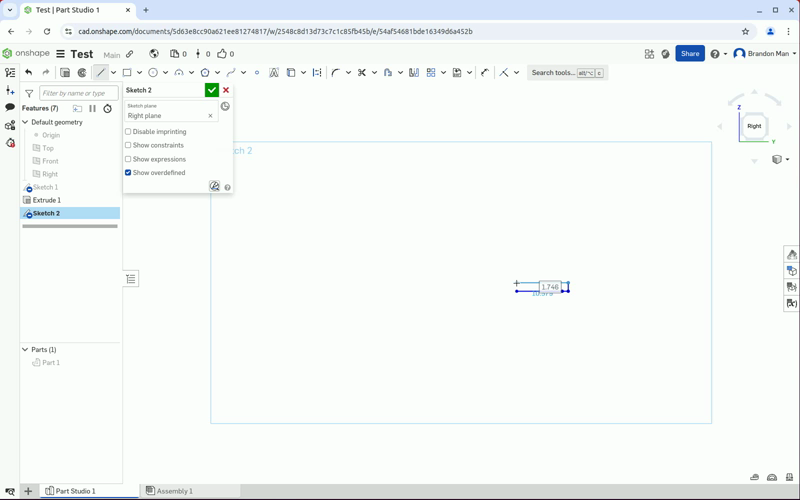
click(516, 282)
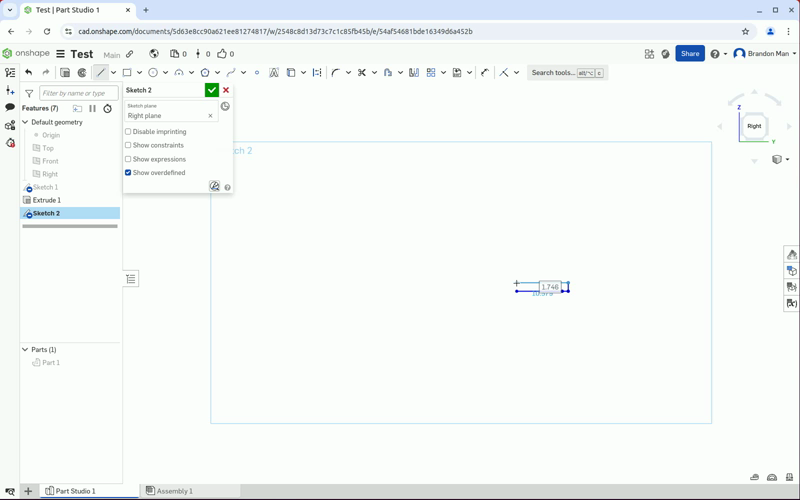
key_up(shift)
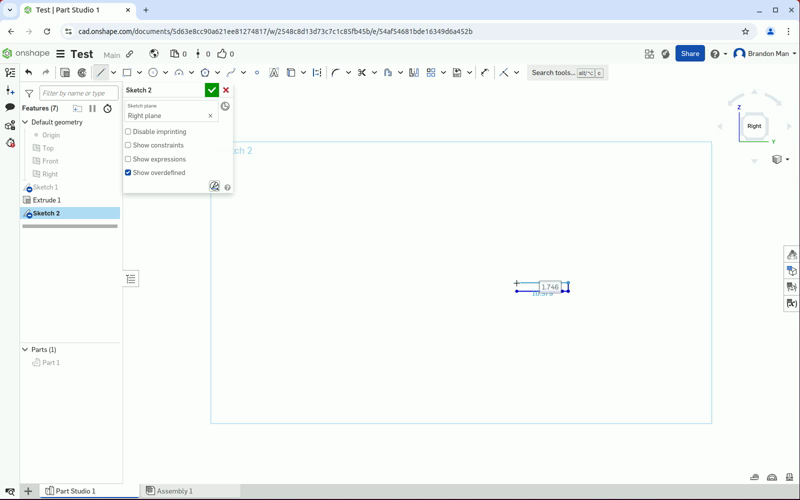
mouse_move(546, 282)
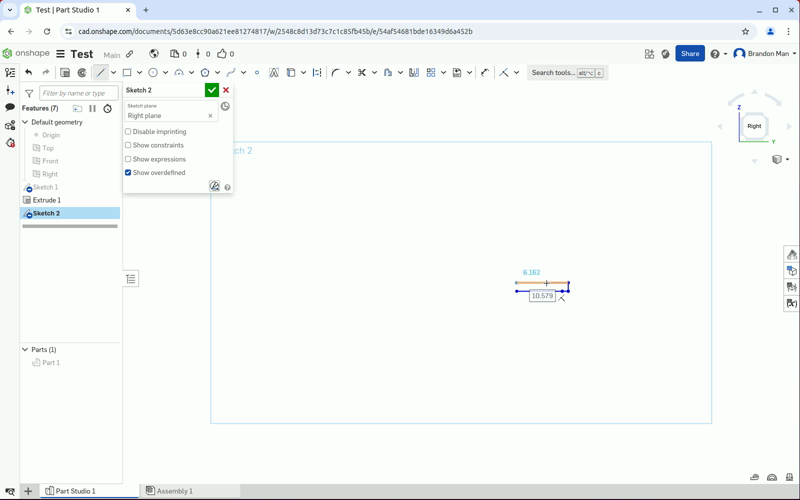
key_down(shift)
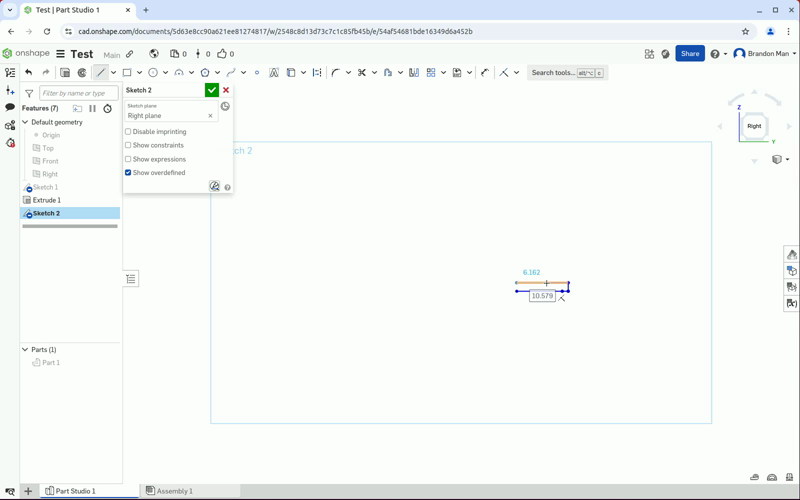
mouse_move(516, 291)
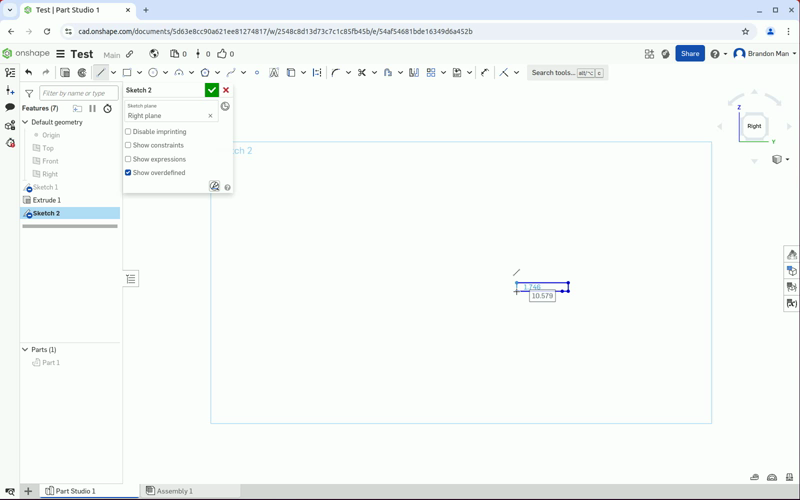
key_up(shift)
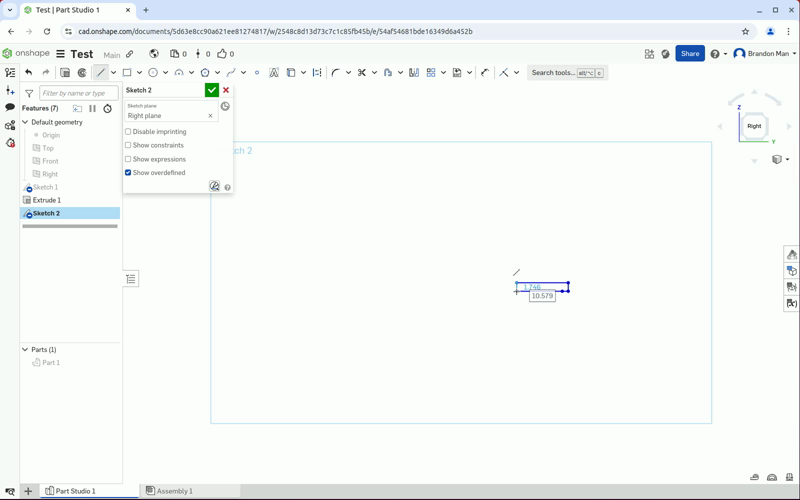
click(516, 291)
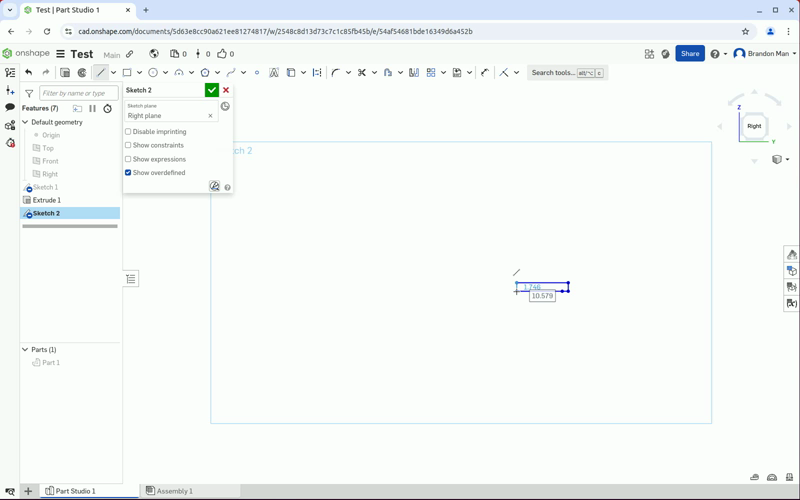
key(esc)
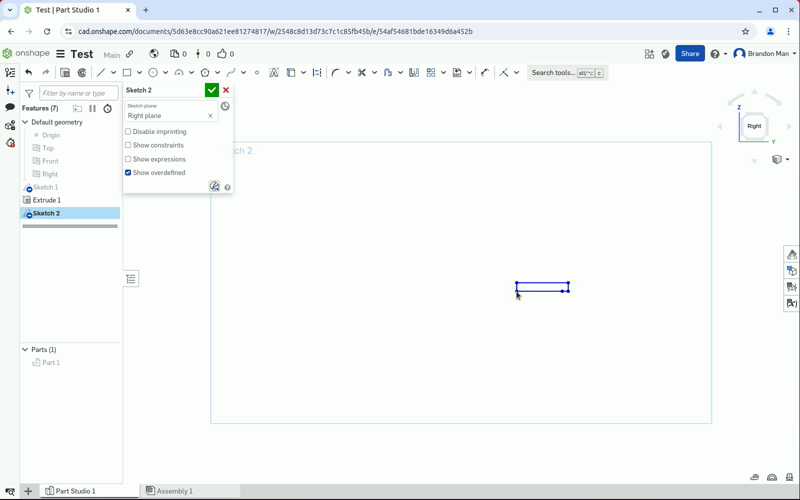
mouse_move(546, 284)
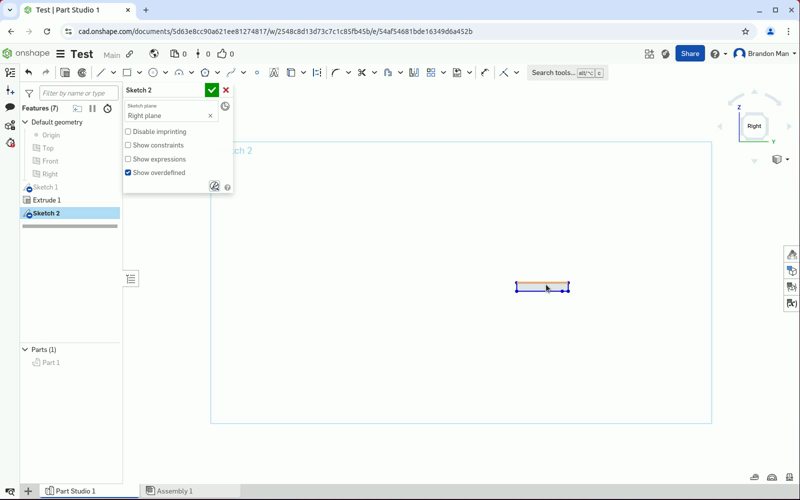
scroll(6)
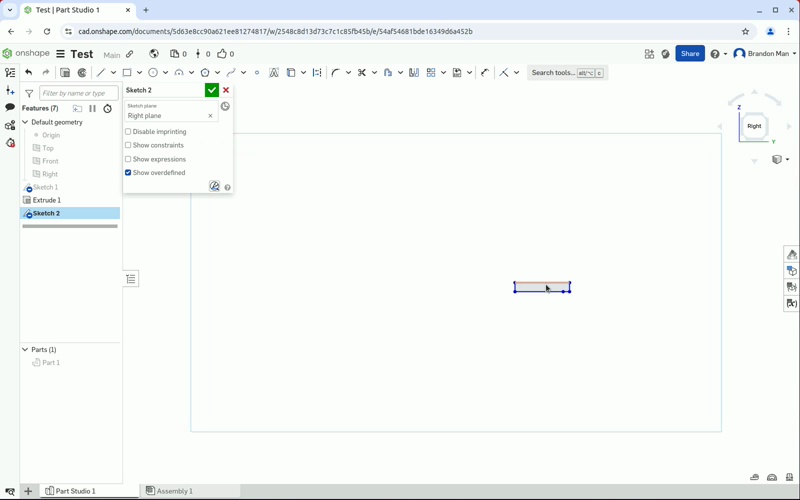
scroll(6)
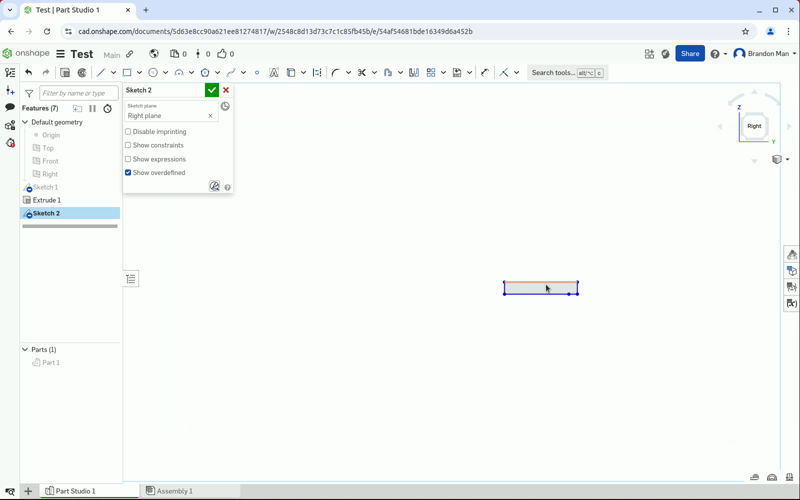
scroll(6)
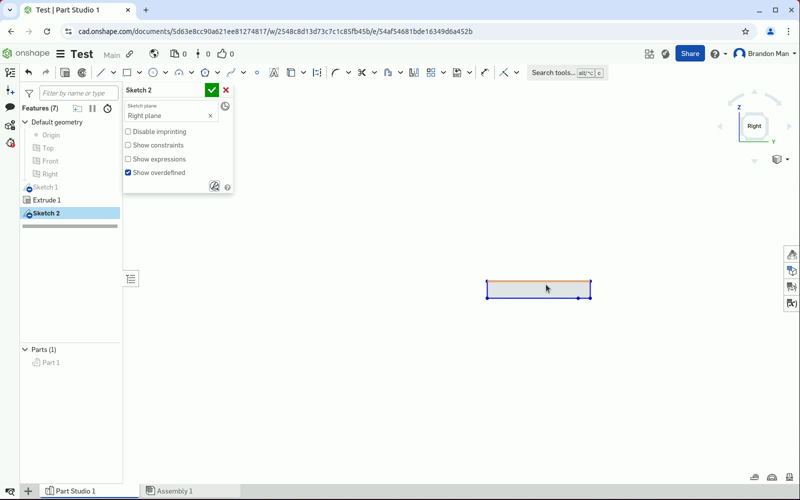
scroll(6)
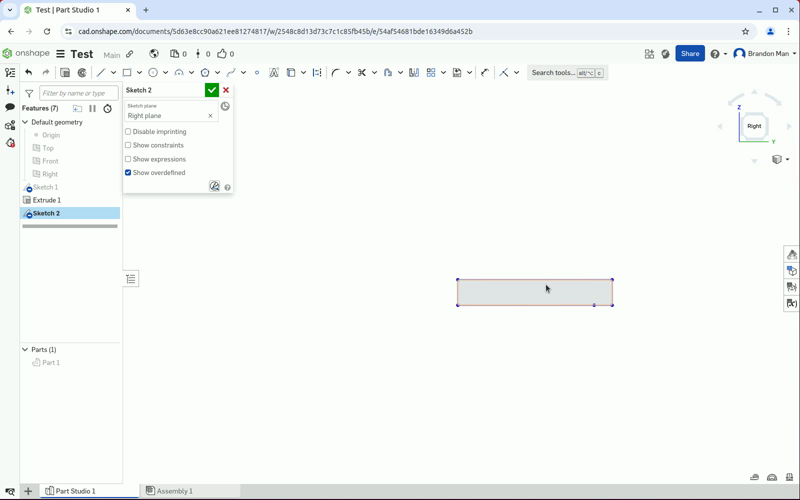
scroll(6)
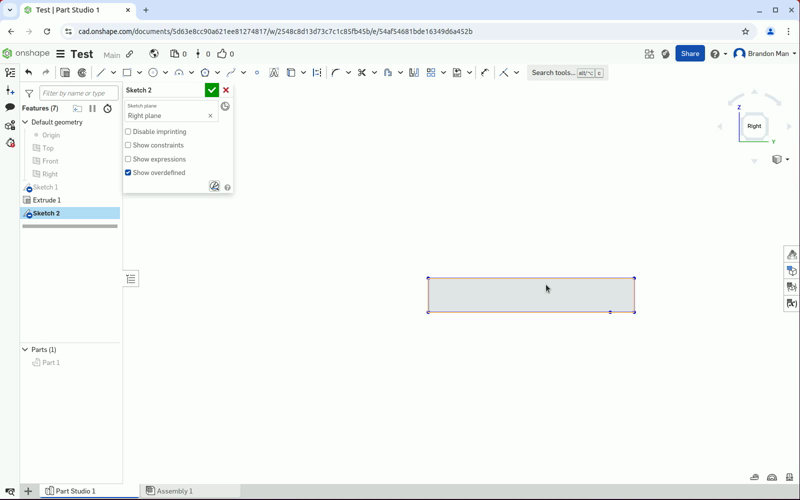
scroll(6)
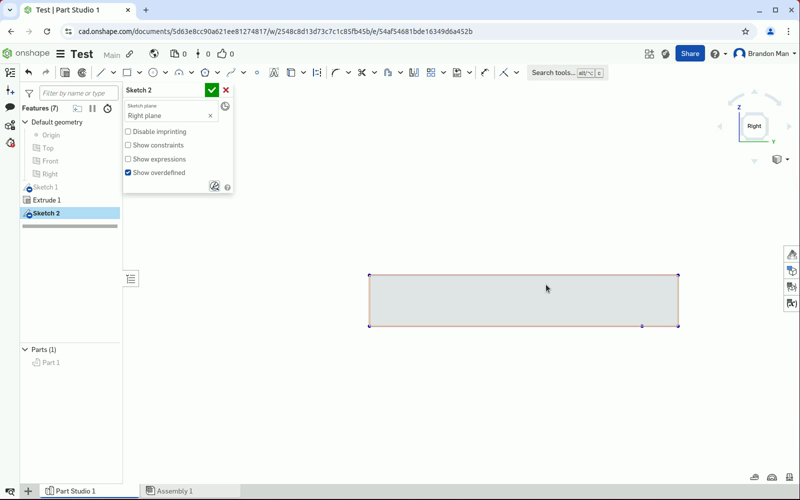
scroll(6)
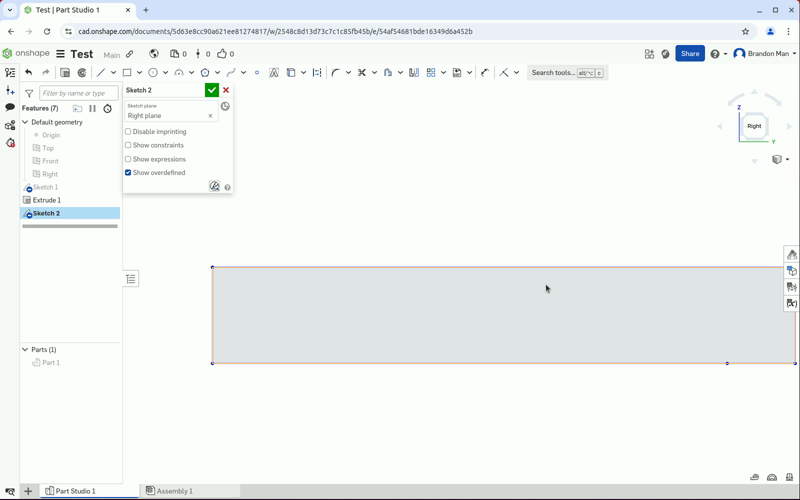
click(546, 284)
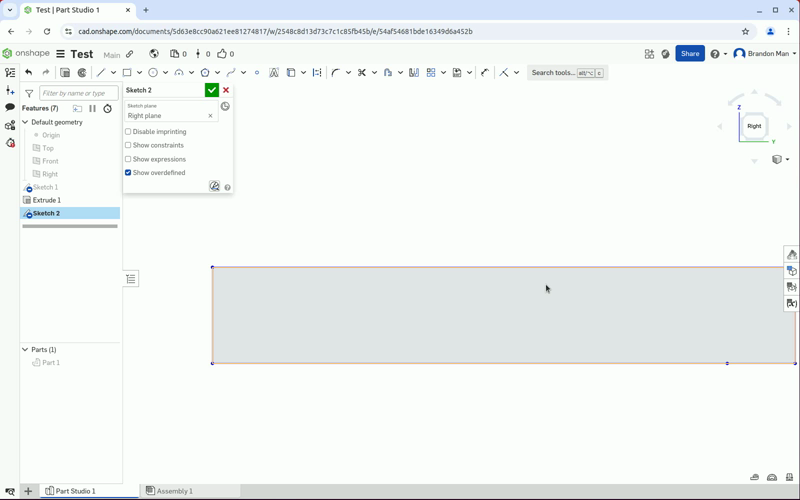
scroll(-6)
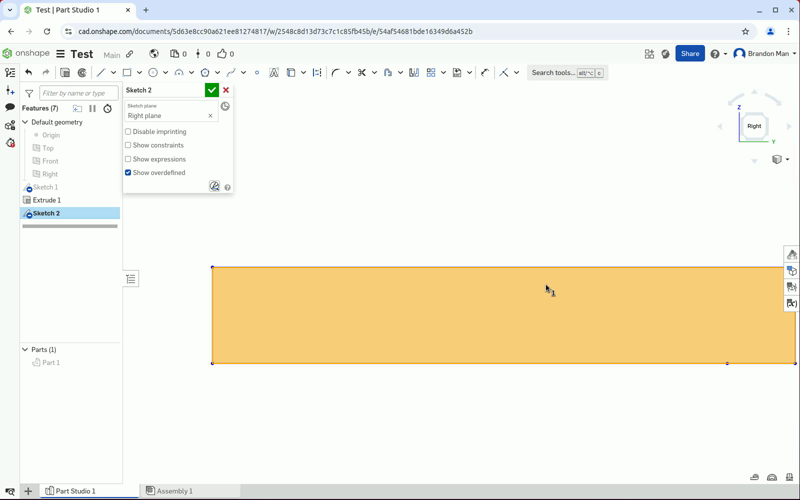
scroll(-6)
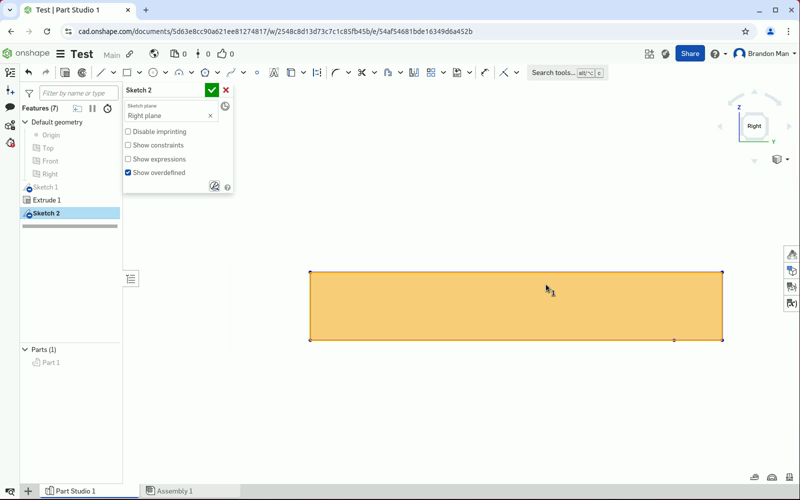
scroll(-6)
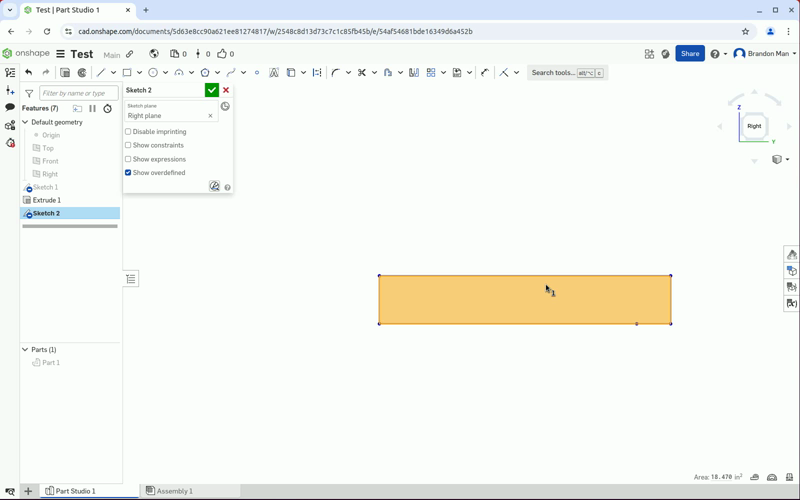
scroll(-6)
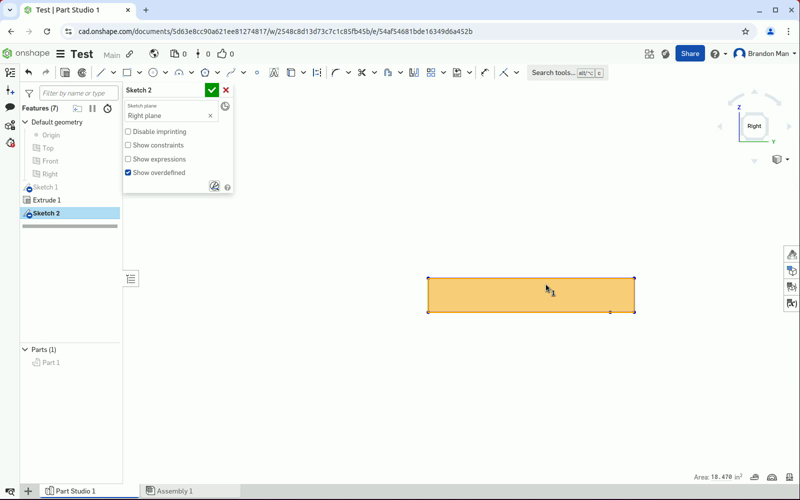
scroll(-6)
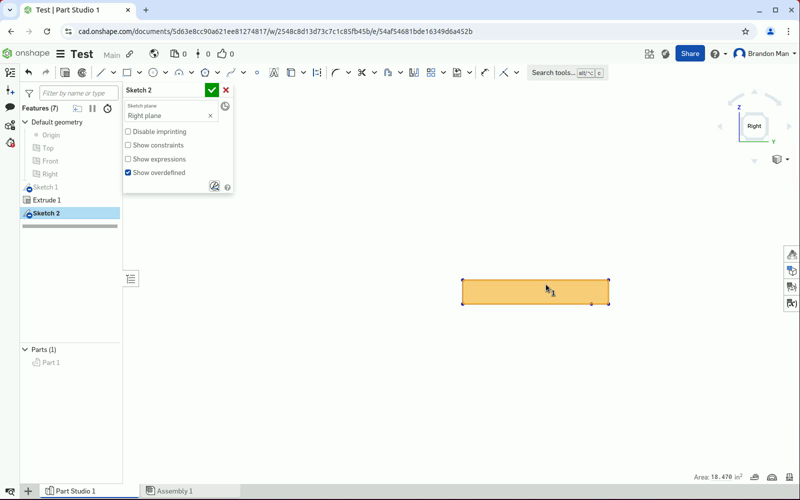
scroll(-6)
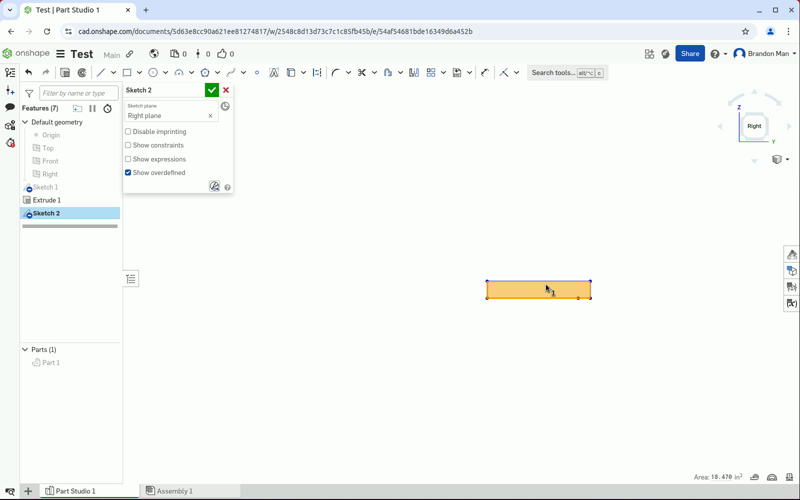
scroll(-6)
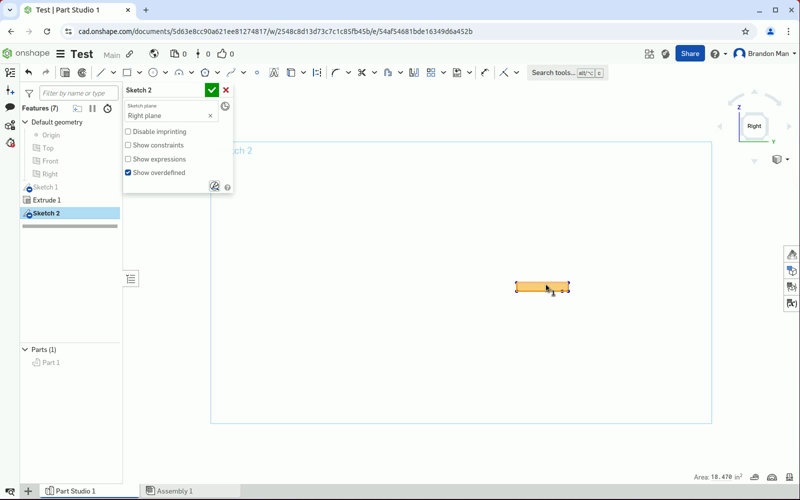
mouse_move(73, 352)
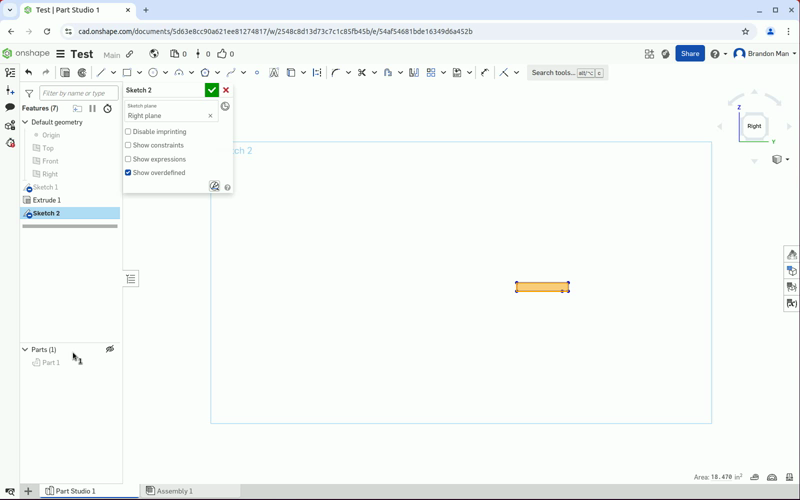
key(shift+y)
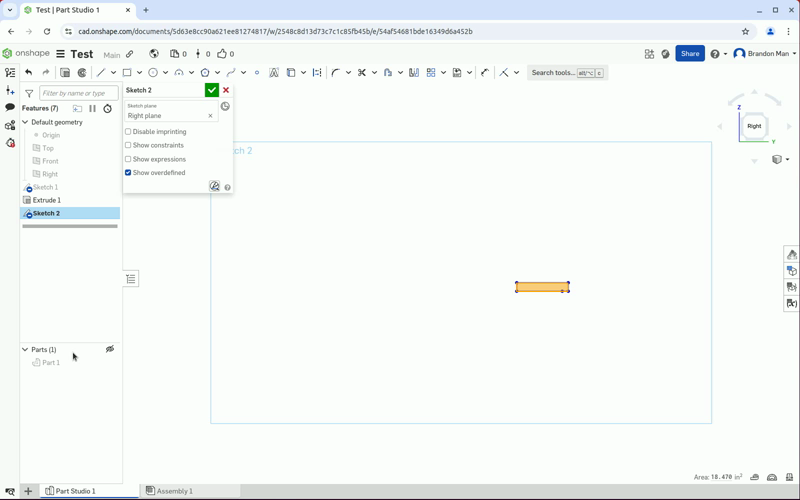
key(shift+e)
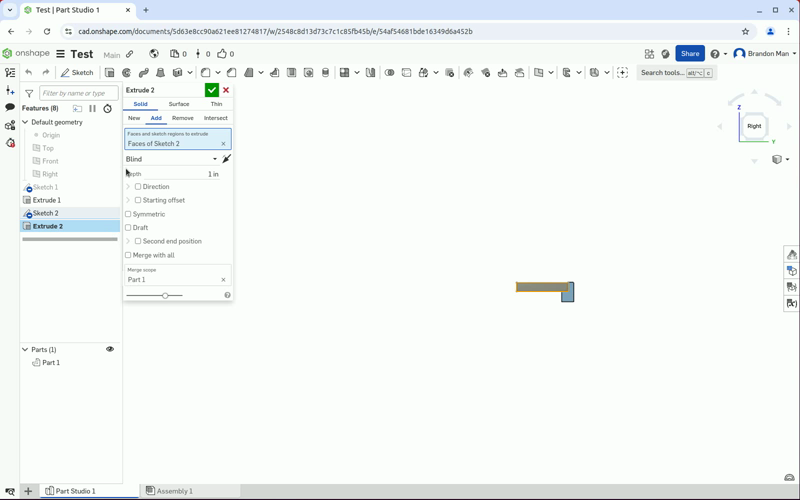
mouse_move(143, 106)
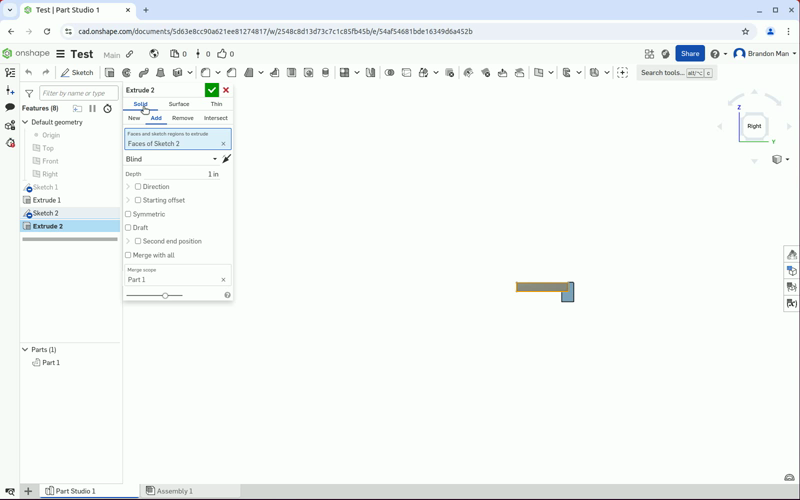
click(143, 106)
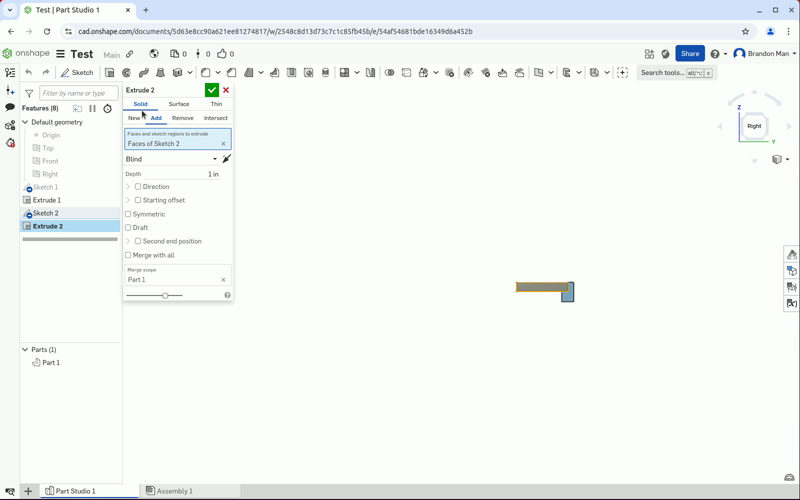
mouse_move(137, 120)
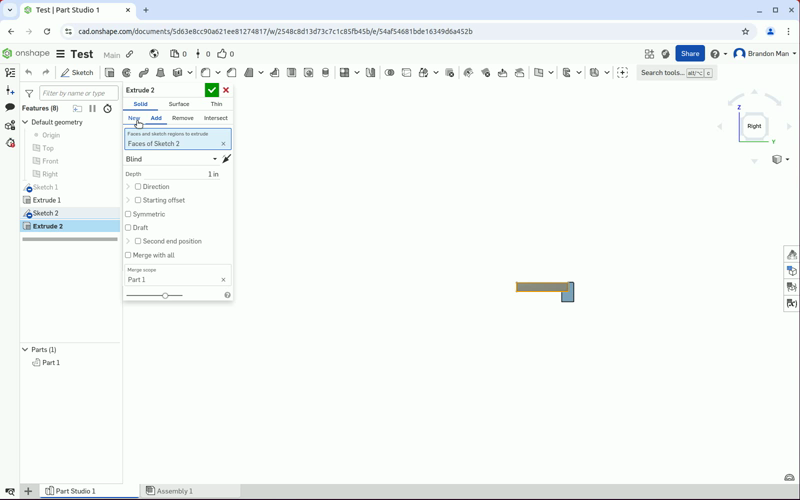
click(137, 120)
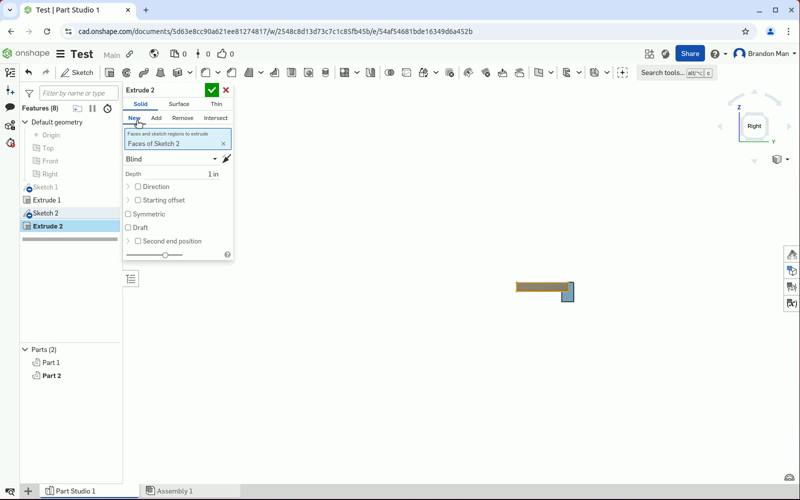
key(tab, 4)
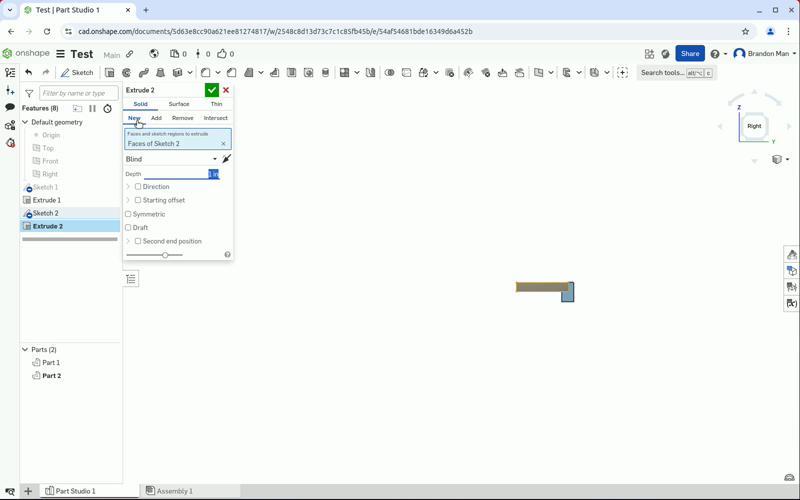
text(34.662)
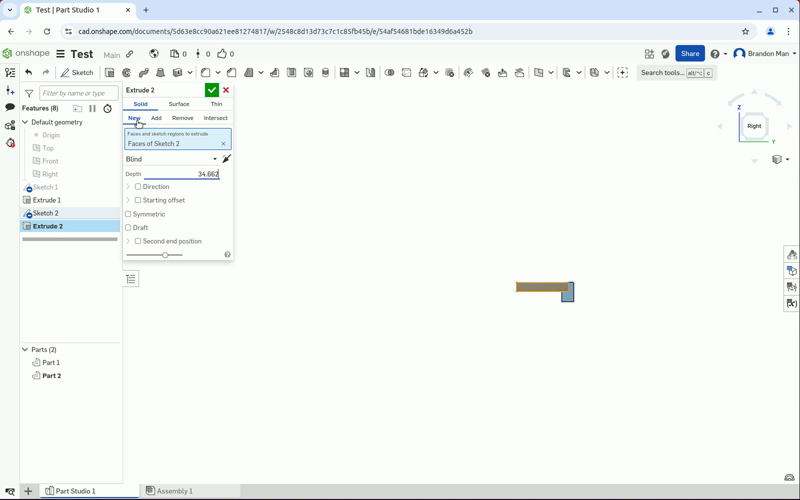
key(tab, 3)
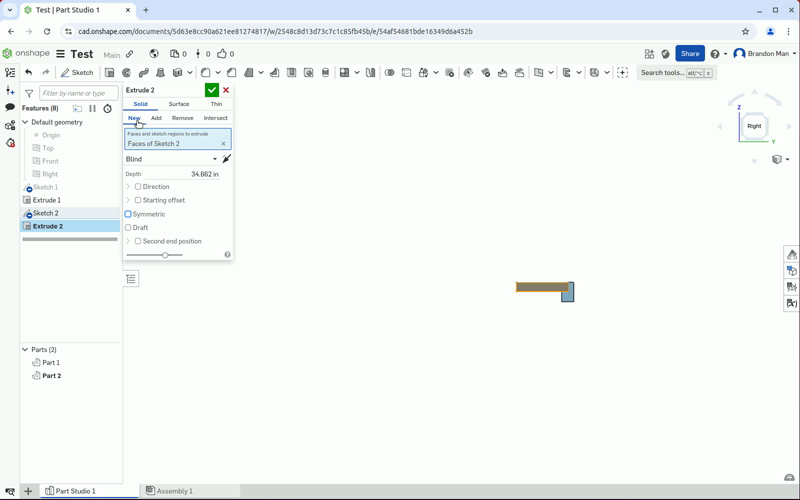
key(space)
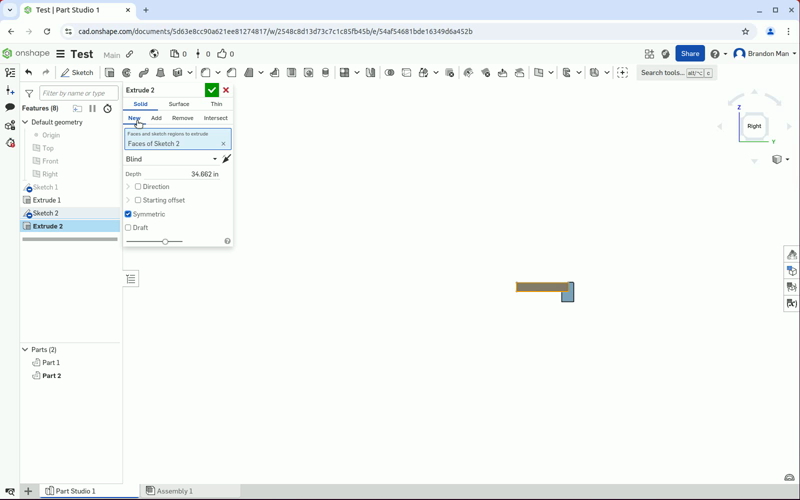
key(enter)
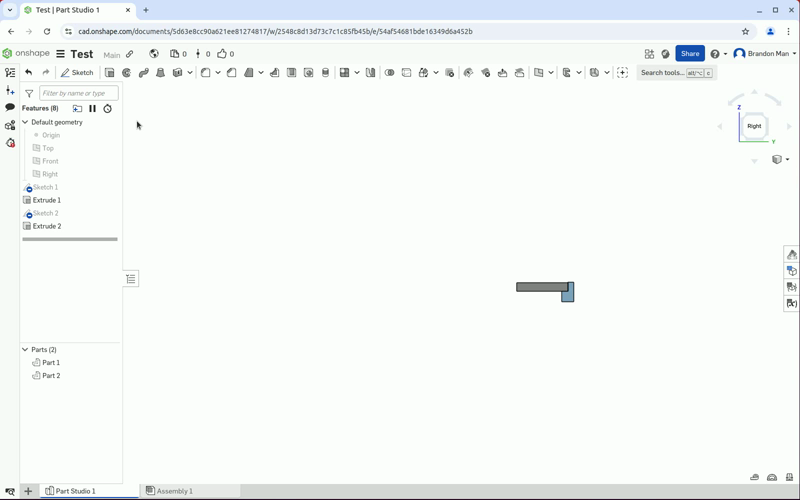
key(shift+h)
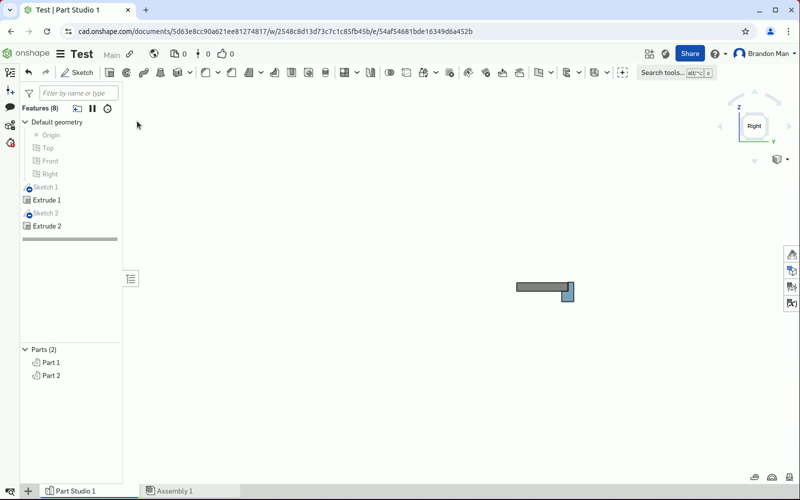
key(shift+h)
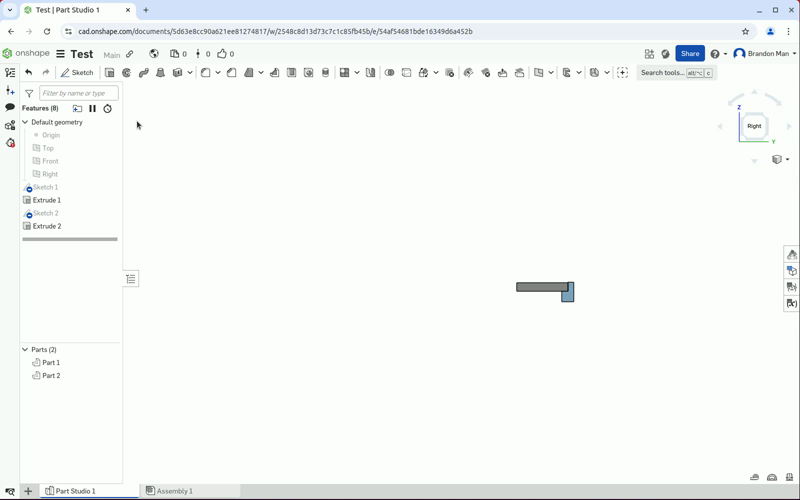
mouse_move(73, 189)
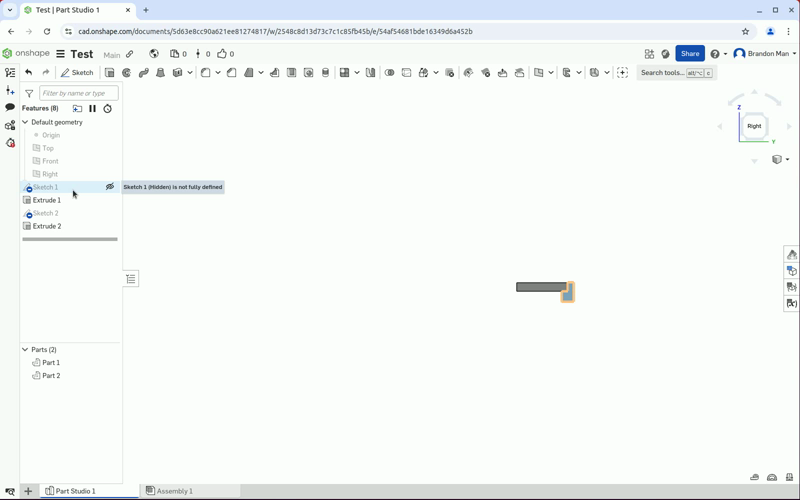
click(73, 189)
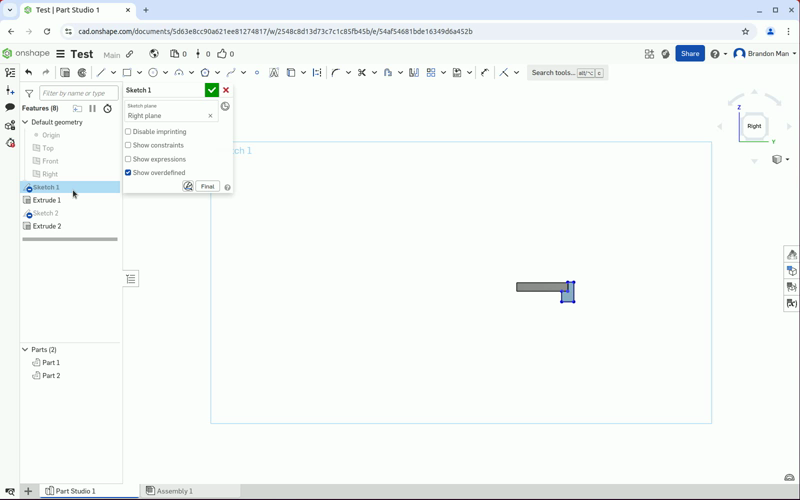
mouse_move(229, 92)
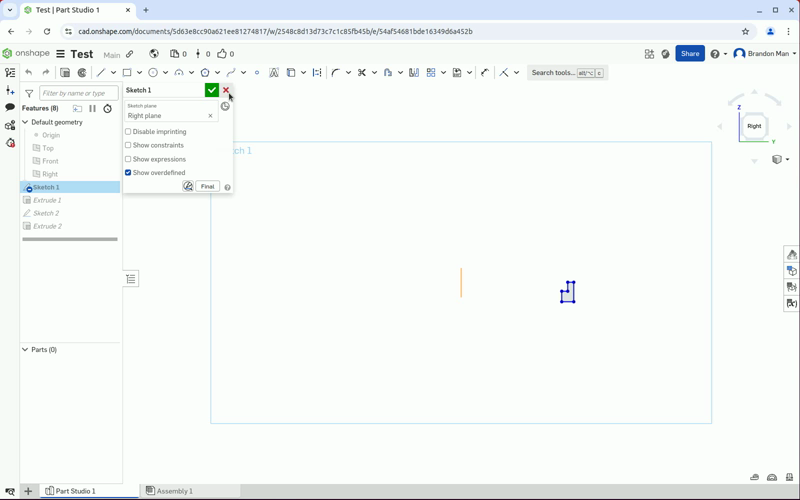
click(229, 92)
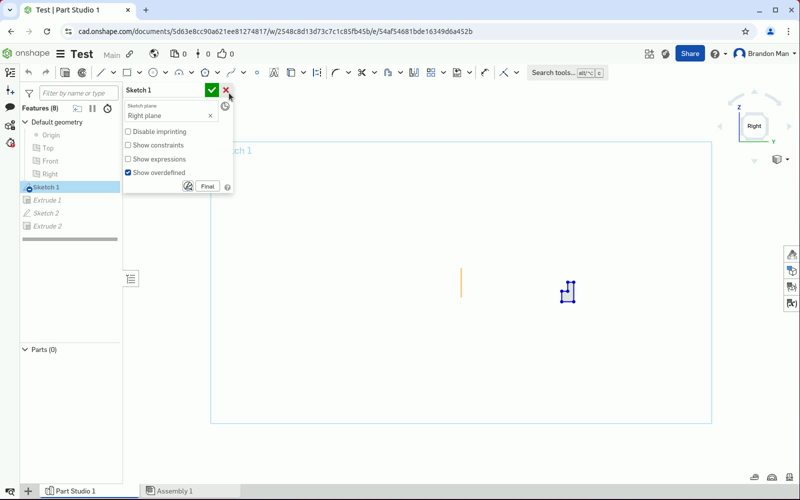
key(shift+s)
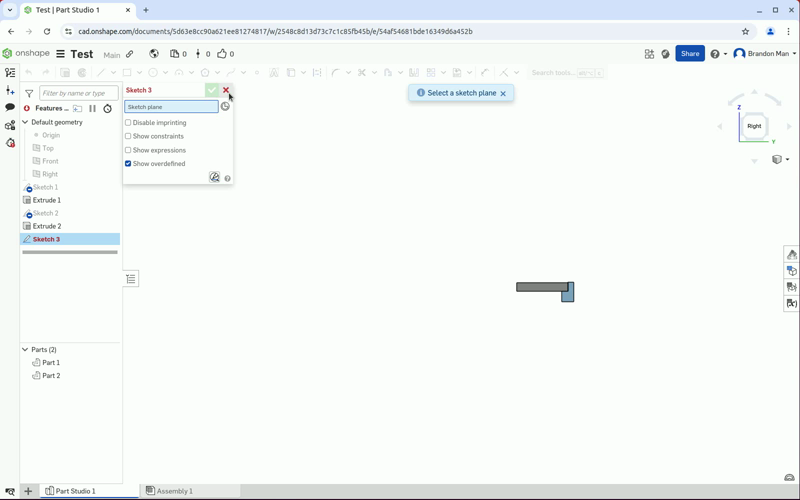
mouse_move(73, 176)
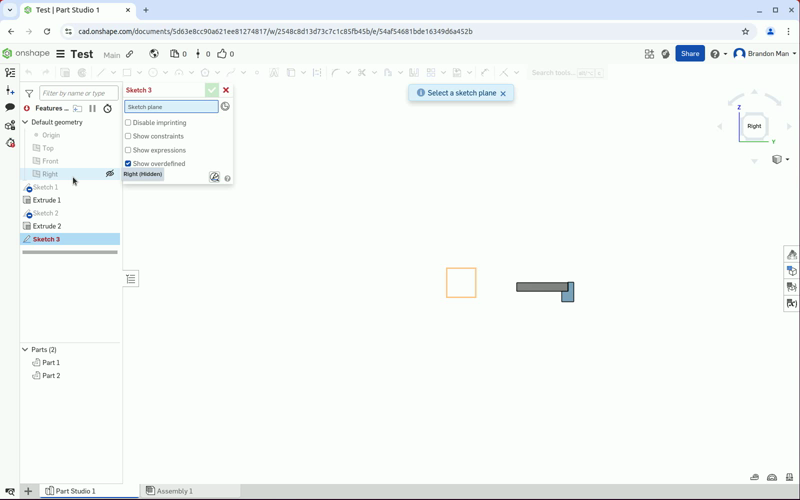
click(73, 176)
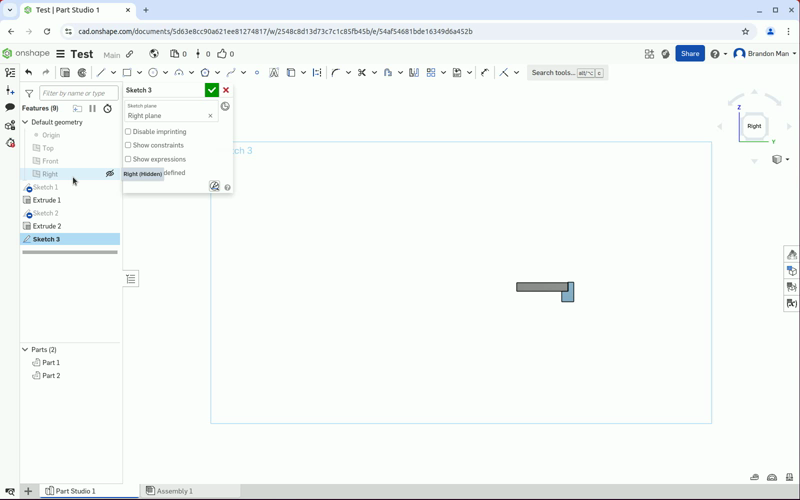
mouse_move(73, 352)
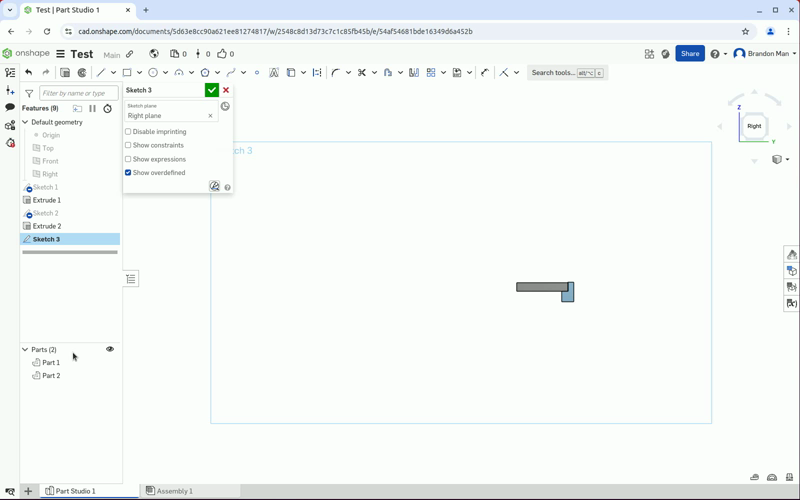
key(y)
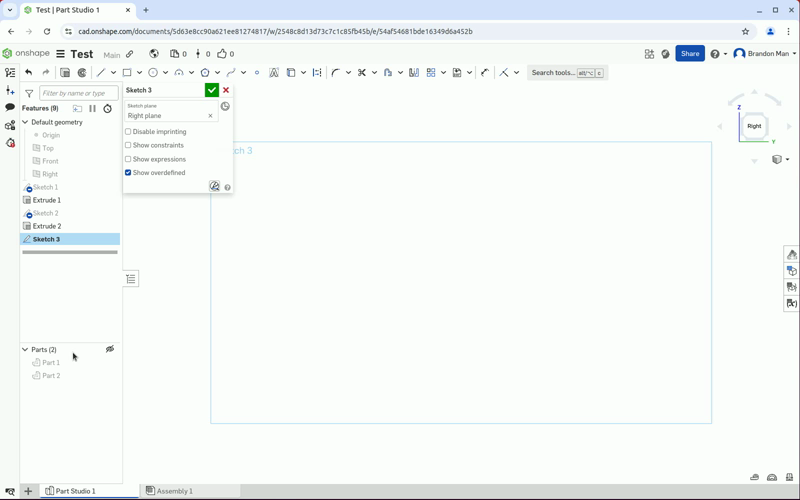
key(l)
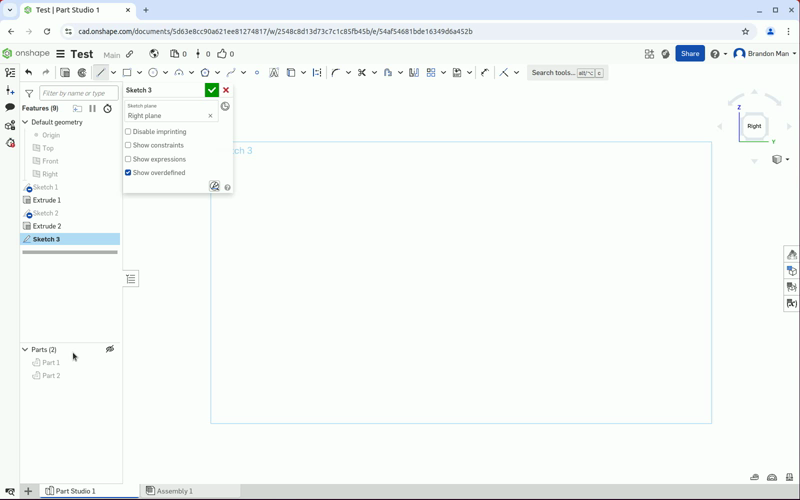
key_down(shift)
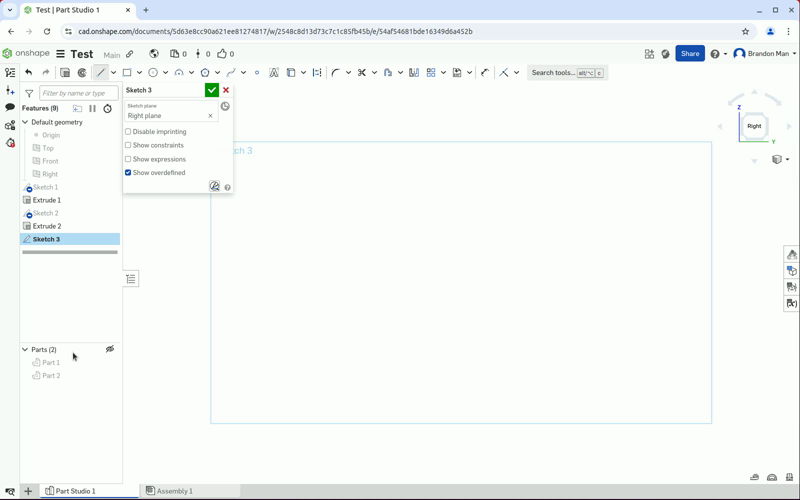
mouse_move(511, 301)
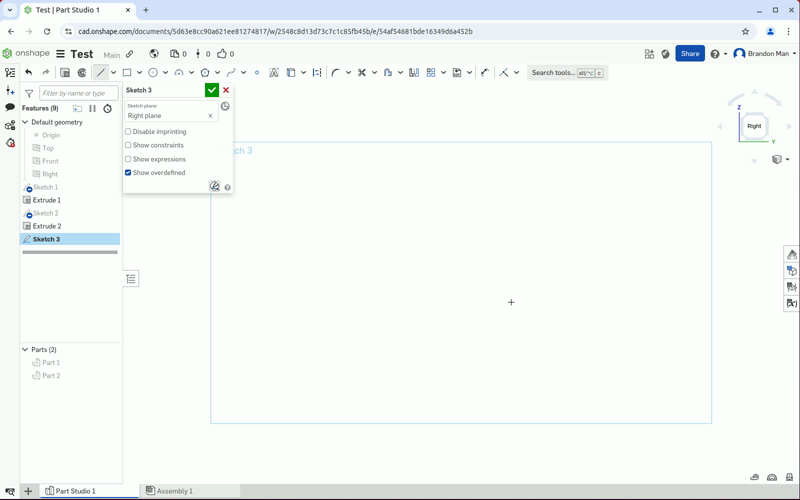
click(511, 301)
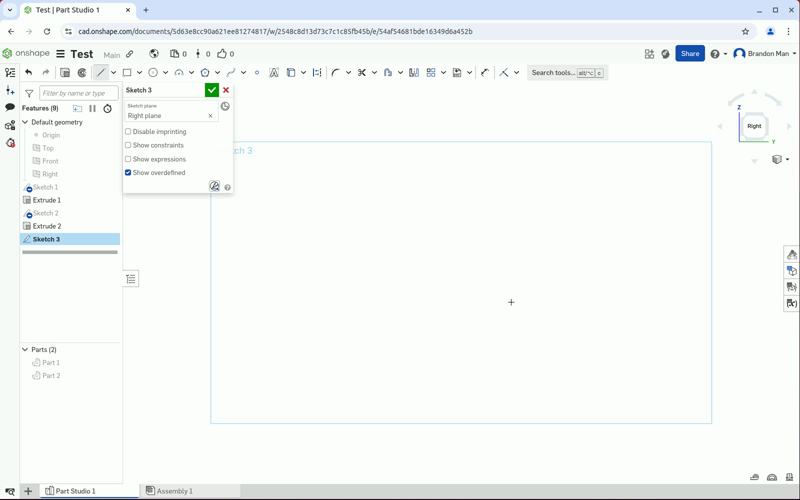
key_up(shift)
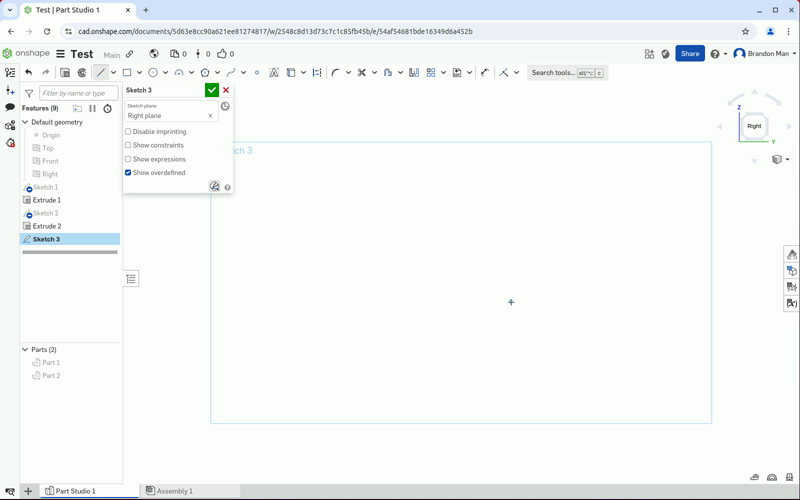
key_down(shift)
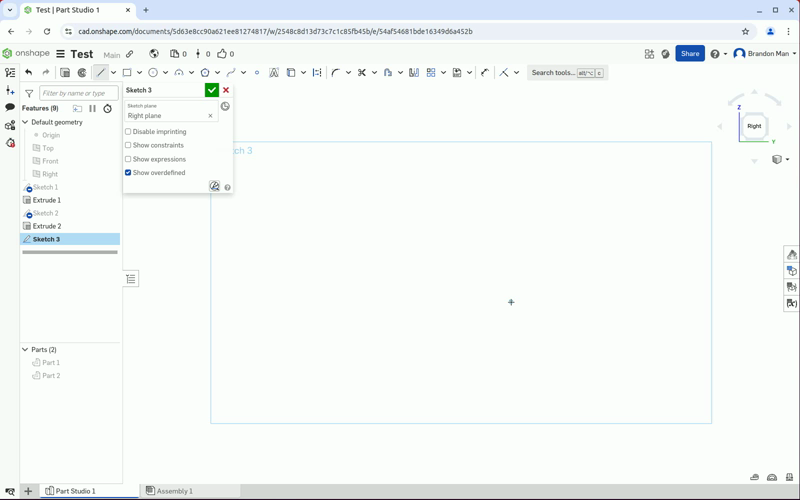
mouse_move(541, 301)
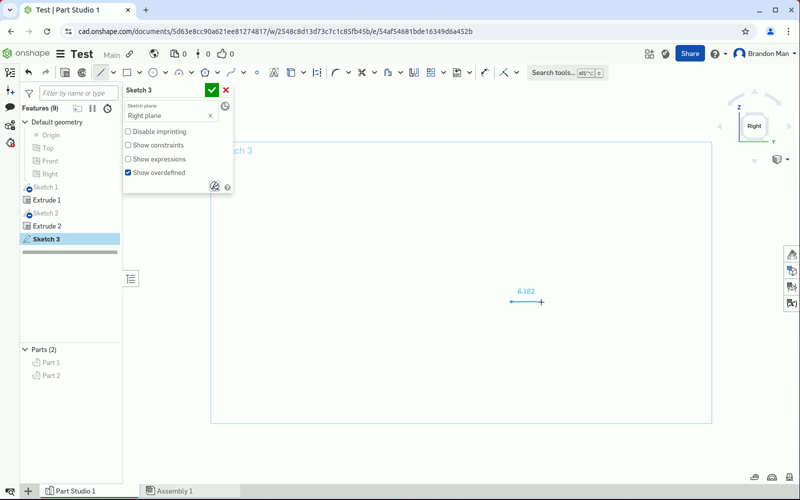
mouse_move(562, 301)
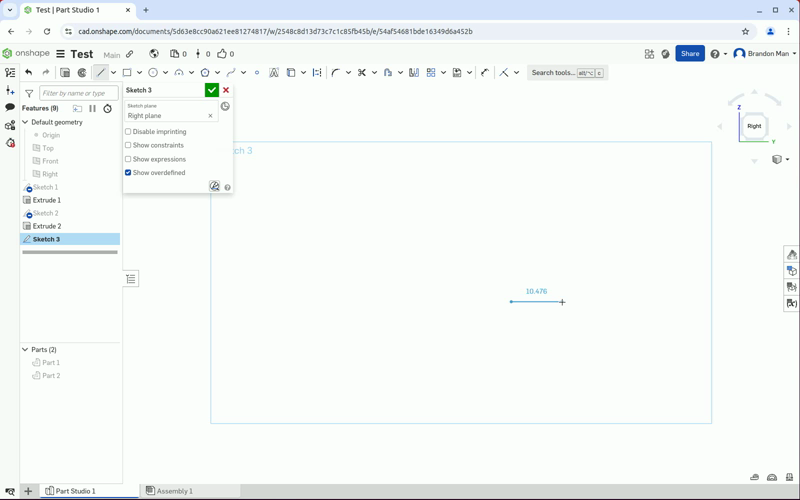
click(562, 301)
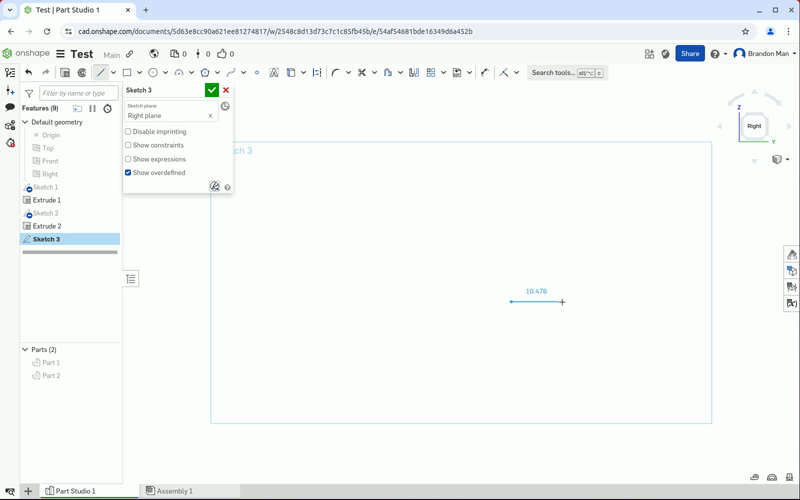
key_up(shift)
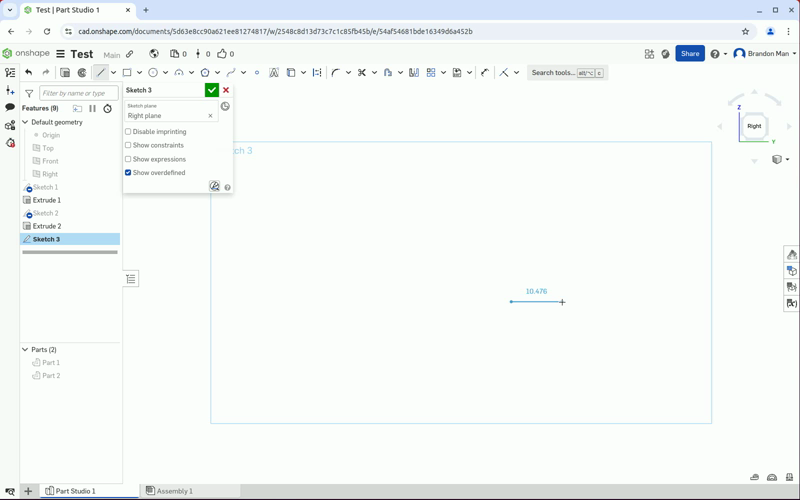
key_down(shift)
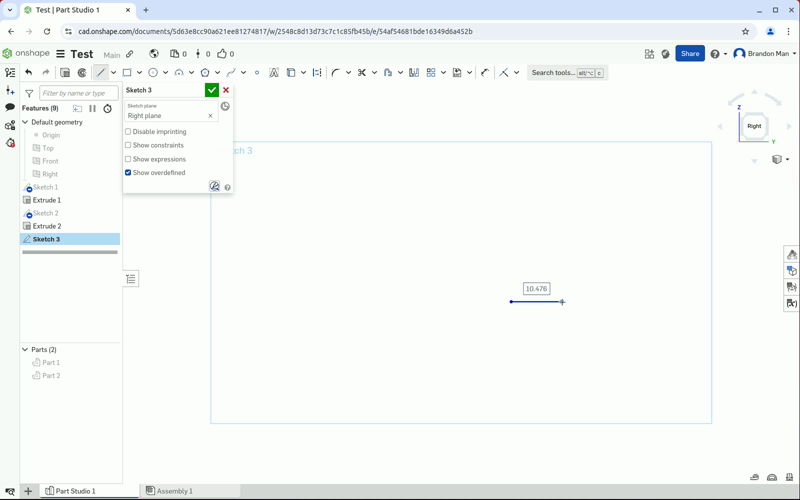
mouse_move(589, 301)
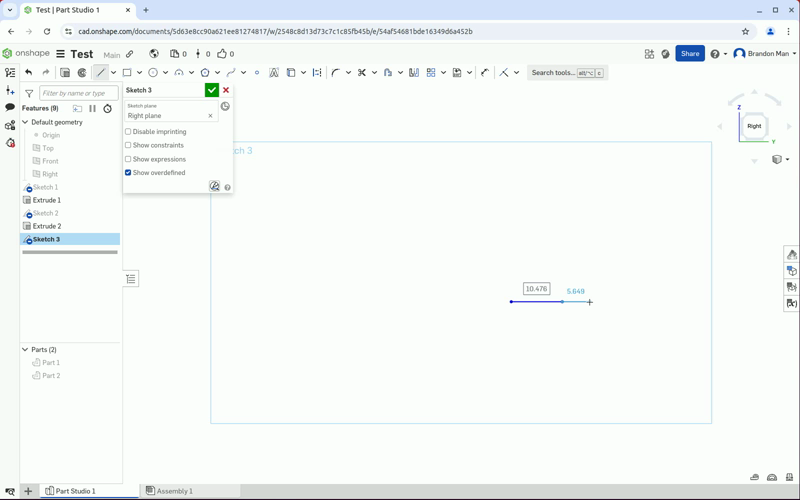
mouse_move(562, 291)
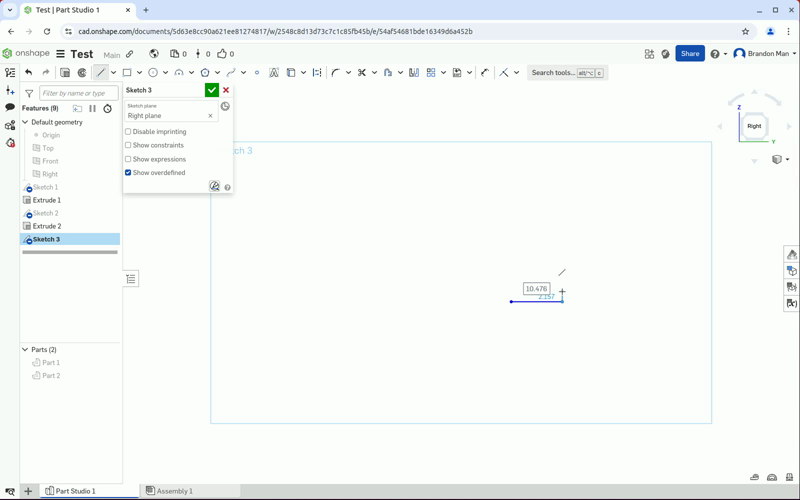
click(562, 291)
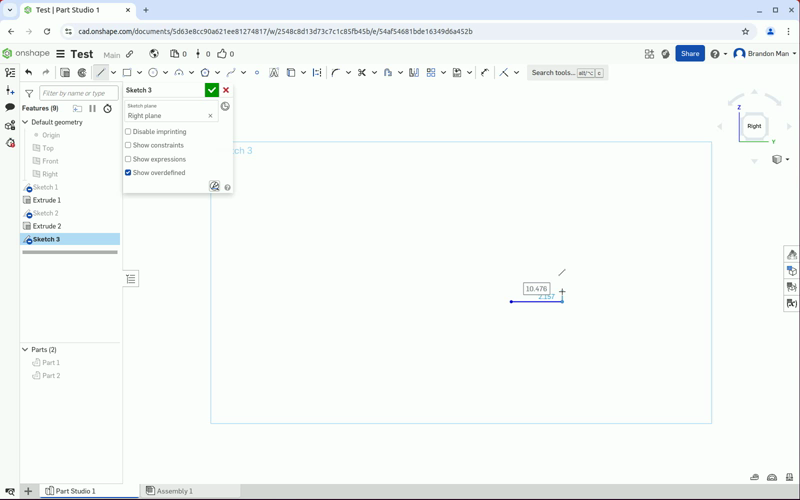
key_up(shift)
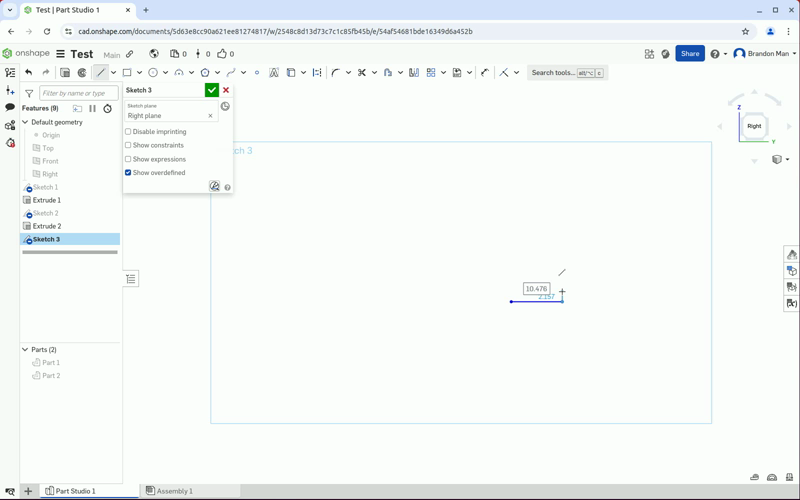
key_down(shift)
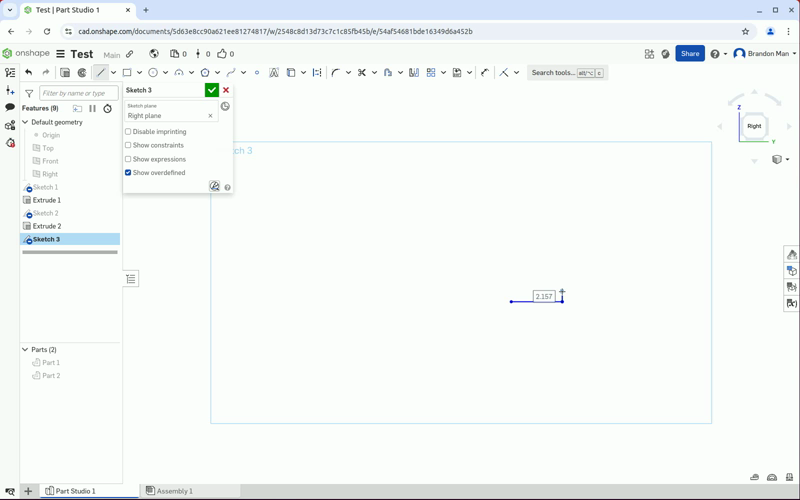
mouse_move(589, 291)
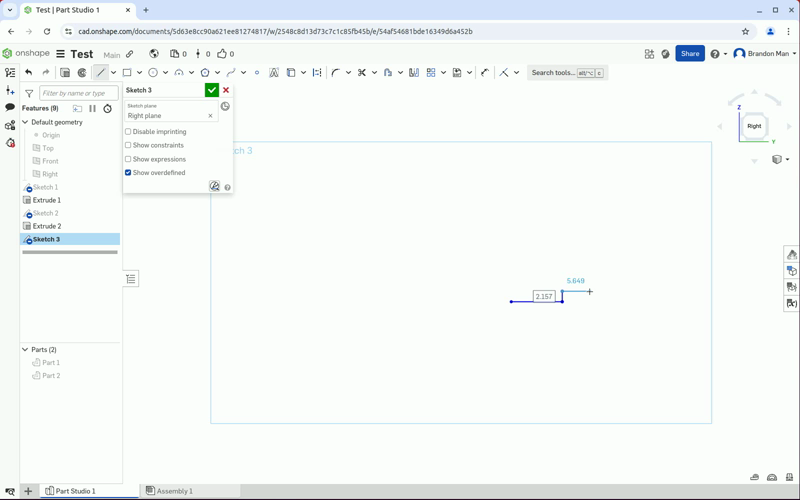
mouse_move(517, 291)
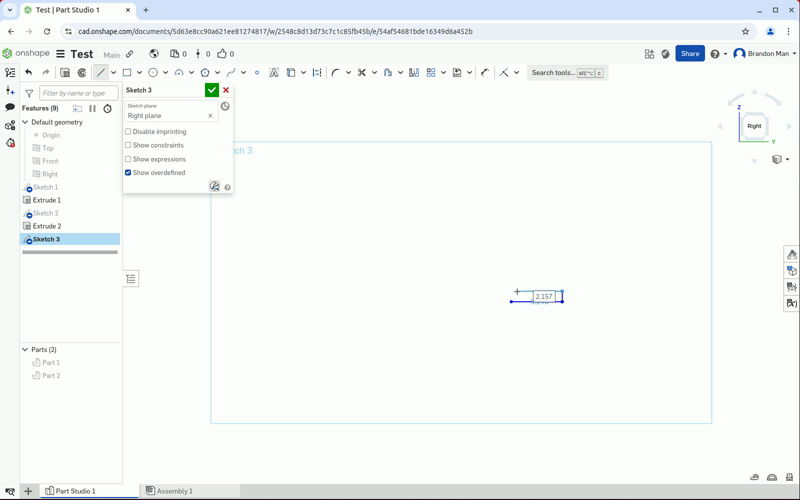
click(517, 291)
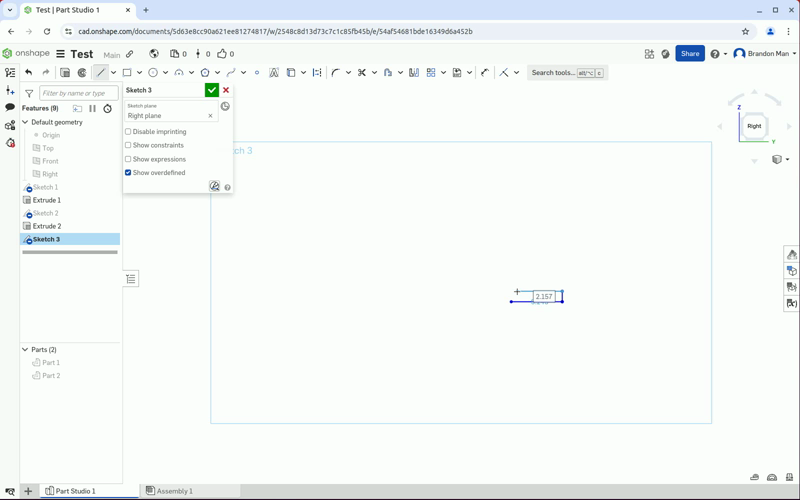
key_up(shift)
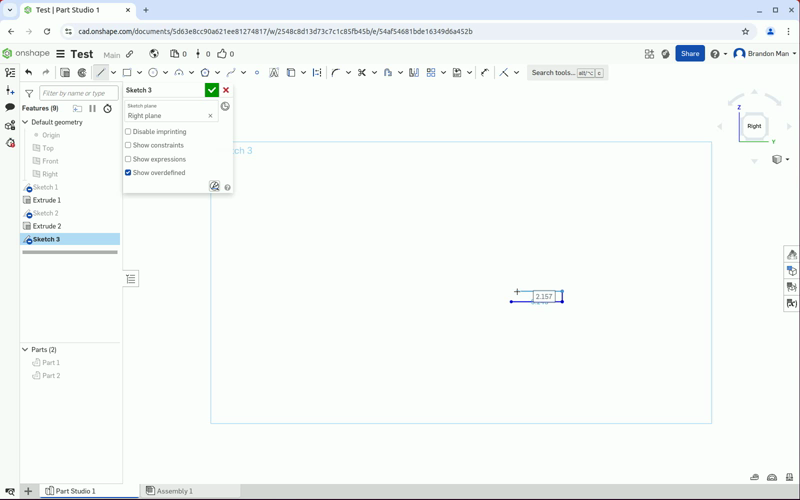
key_down(shift)
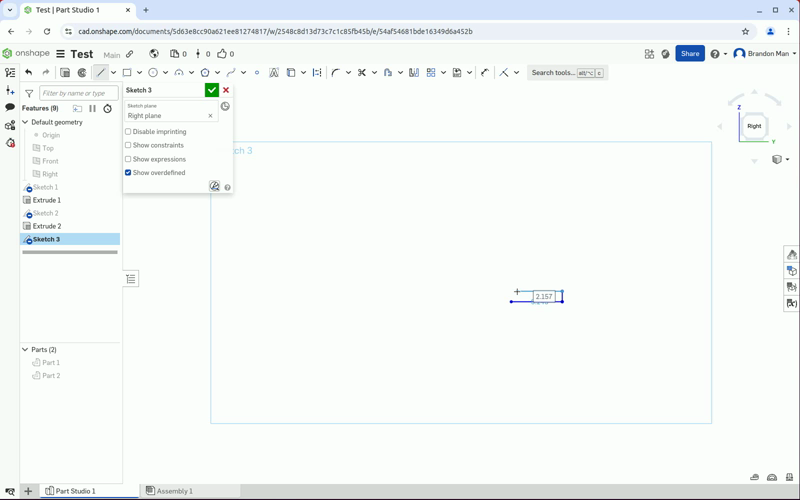
mouse_move(547, 291)
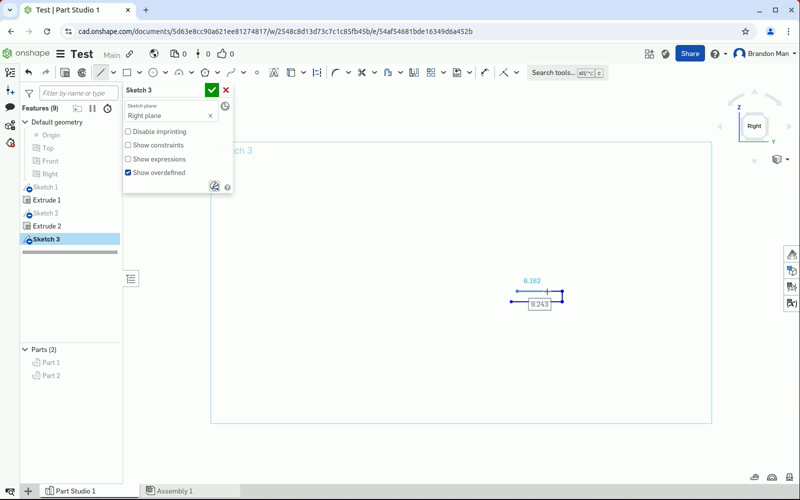
mouse_move(511, 291)
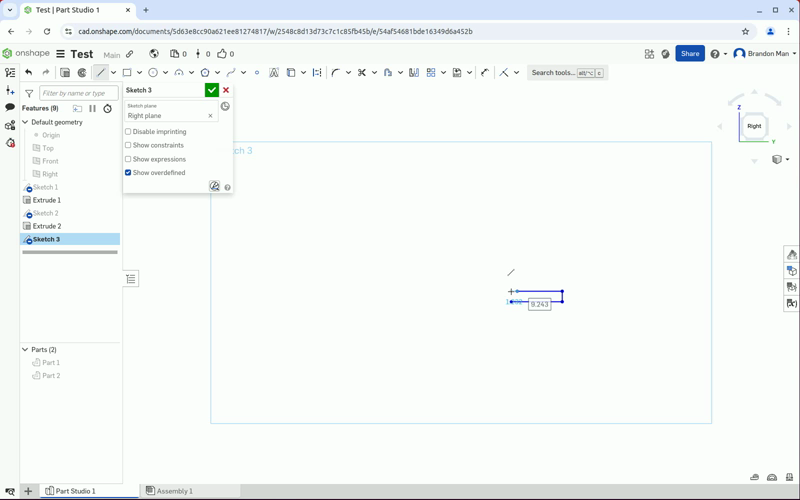
scroll(6)
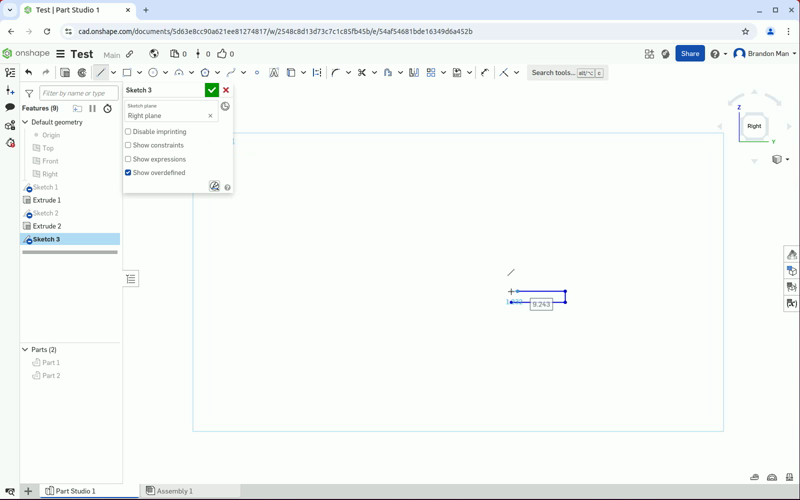
scroll(6)
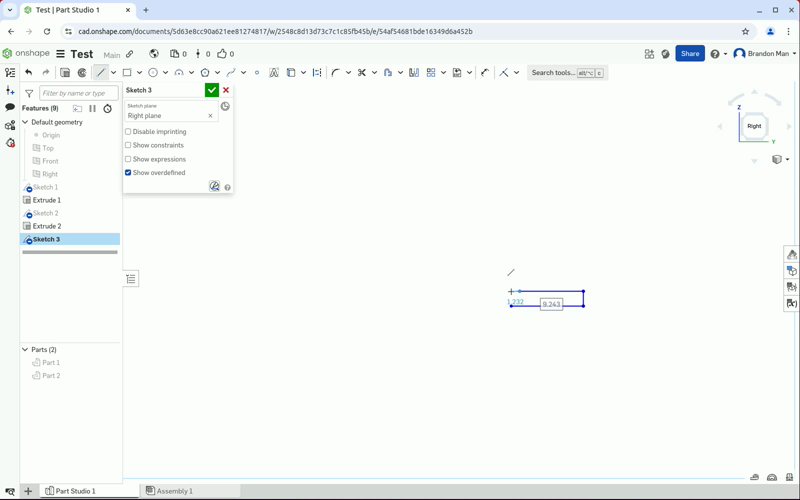
scroll(6)
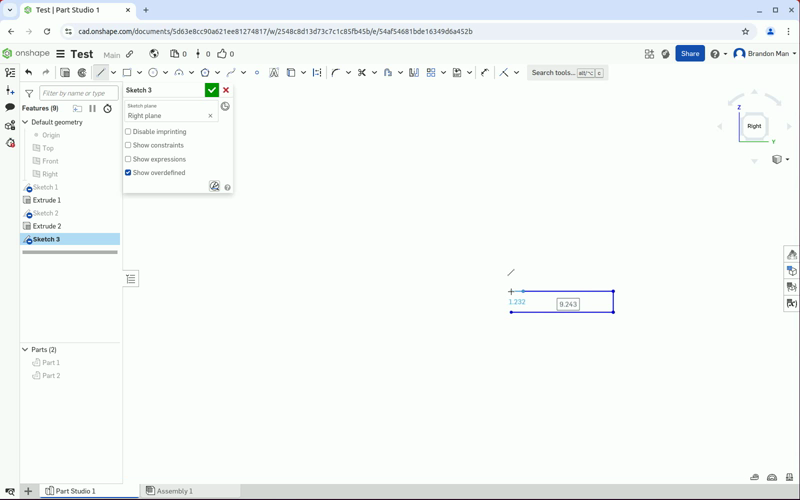
scroll(6)
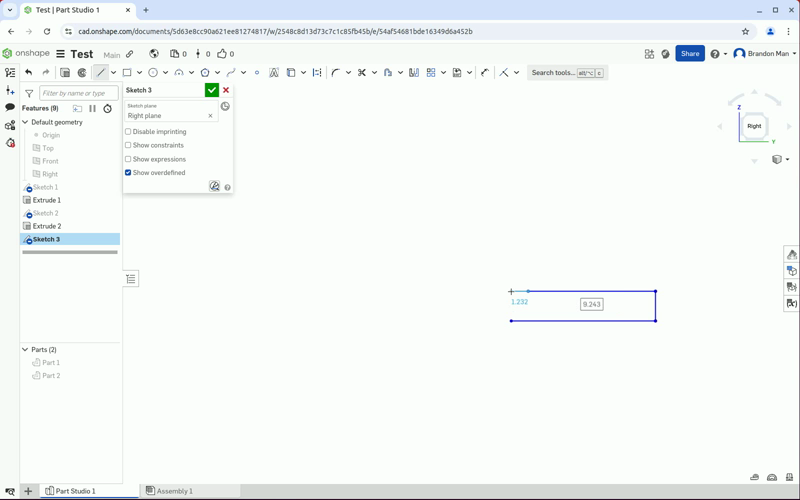
scroll(6)
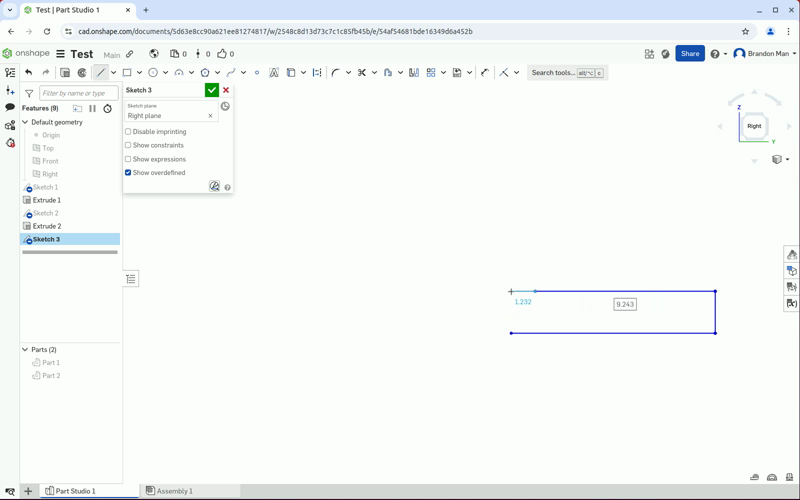
scroll(6)
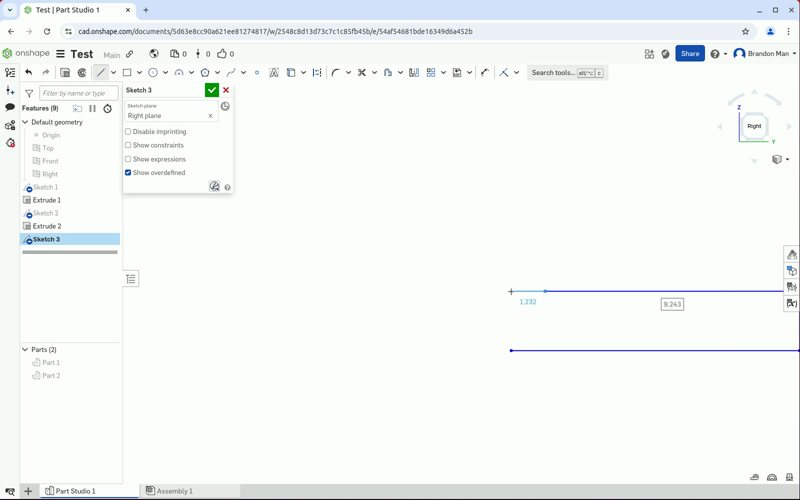
scroll(6)
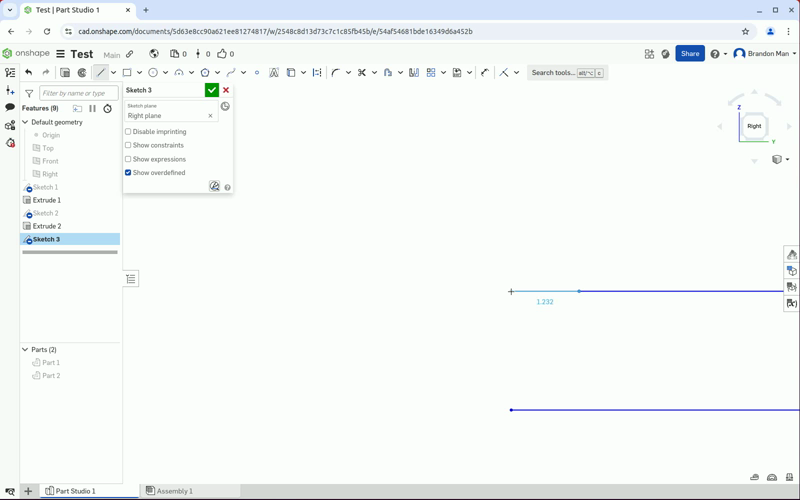
click(511, 291)
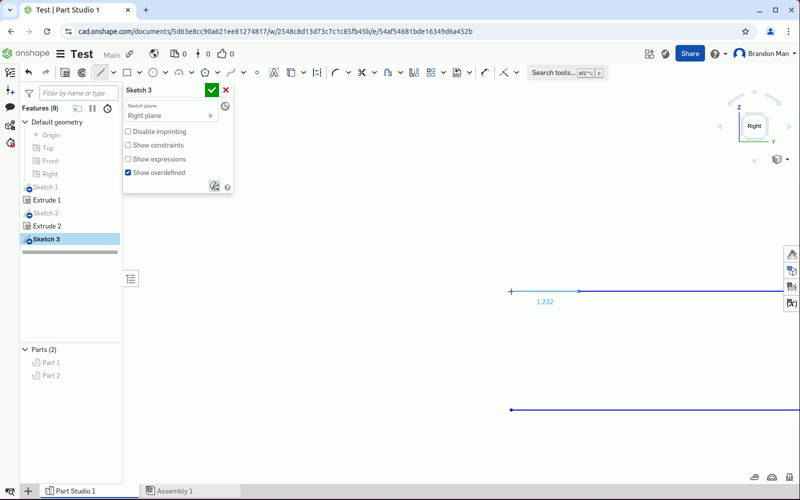
scroll(-6)
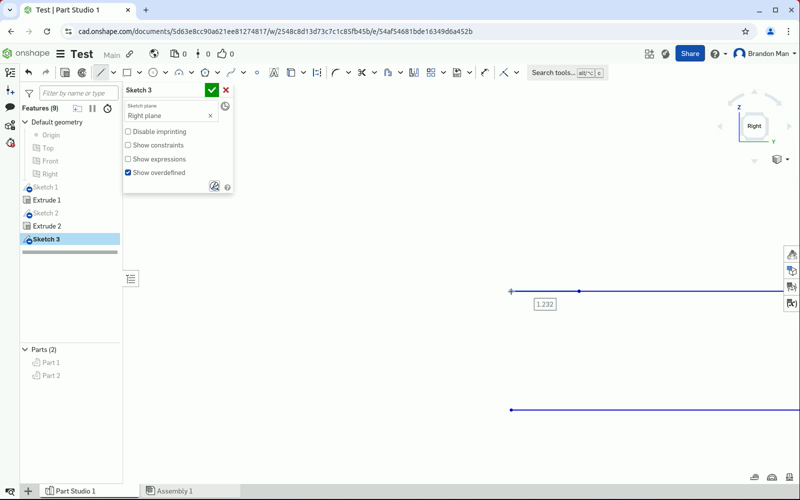
scroll(-6)
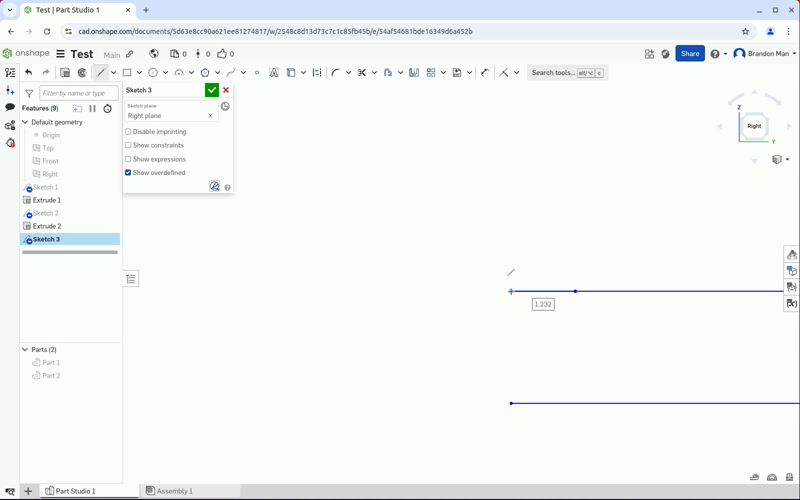
scroll(-6)
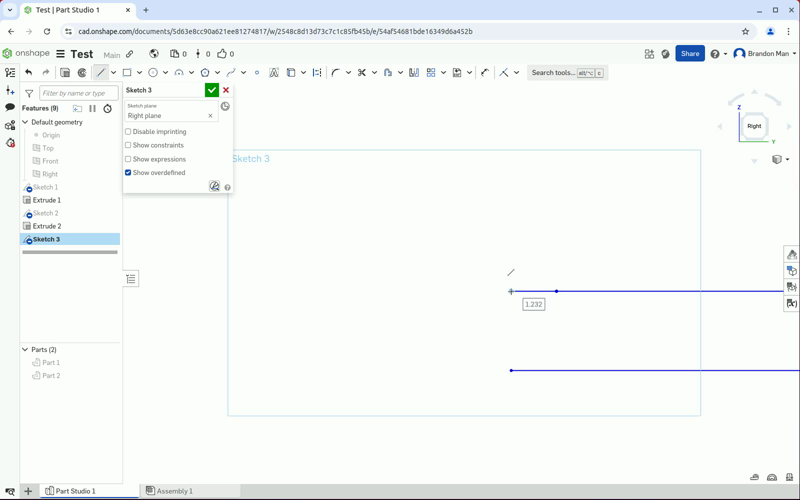
scroll(-6)
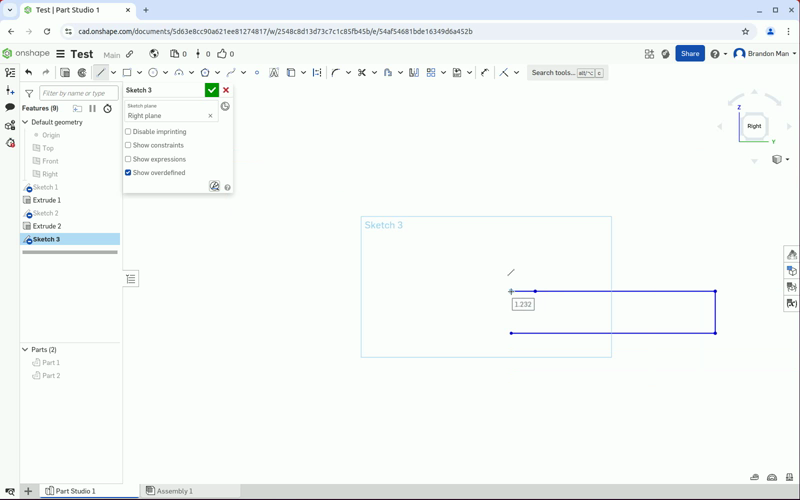
scroll(-6)
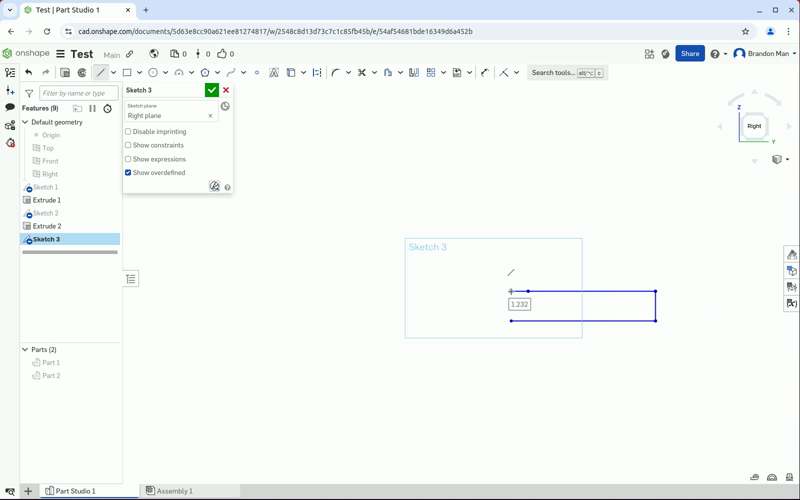
scroll(-6)
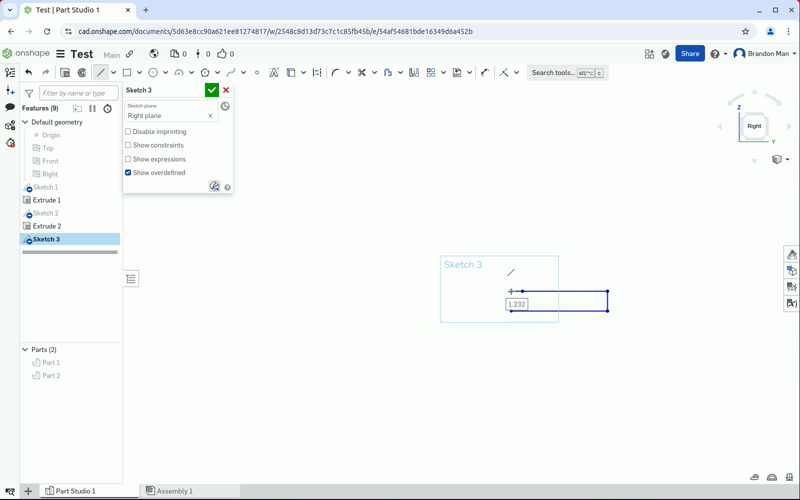
scroll(-6)
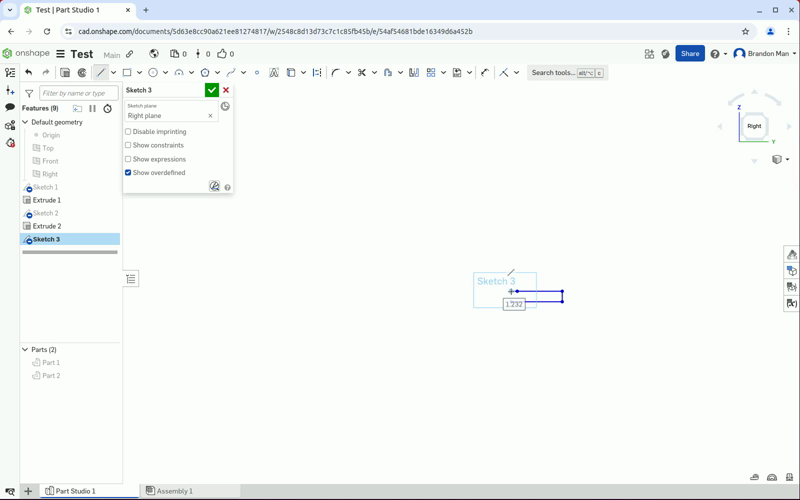
key_up(shift)
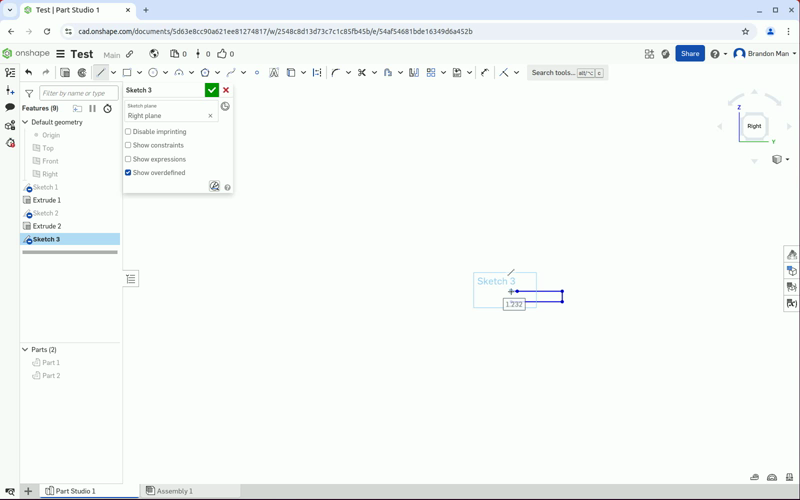
mouse_move(541, 291)
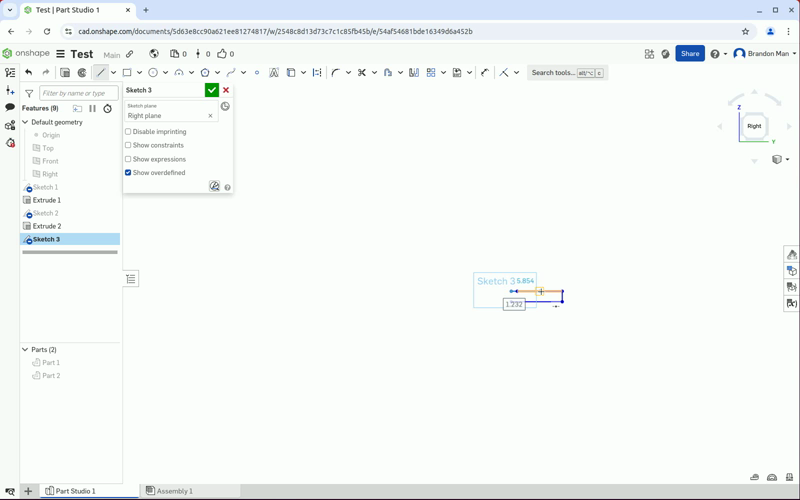
key_down(shift)
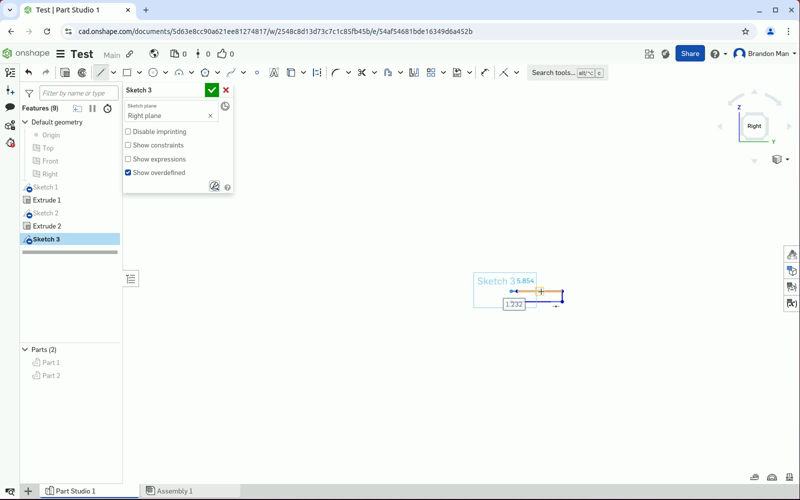
mouse_move(511, 301)
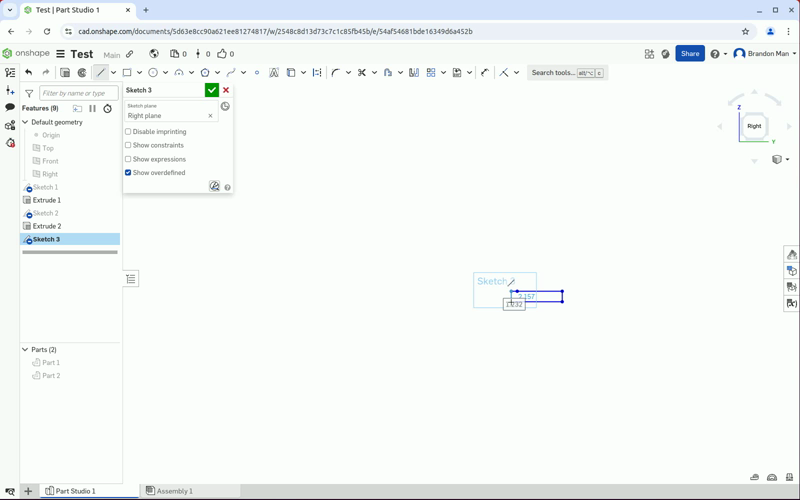
key_up(shift)
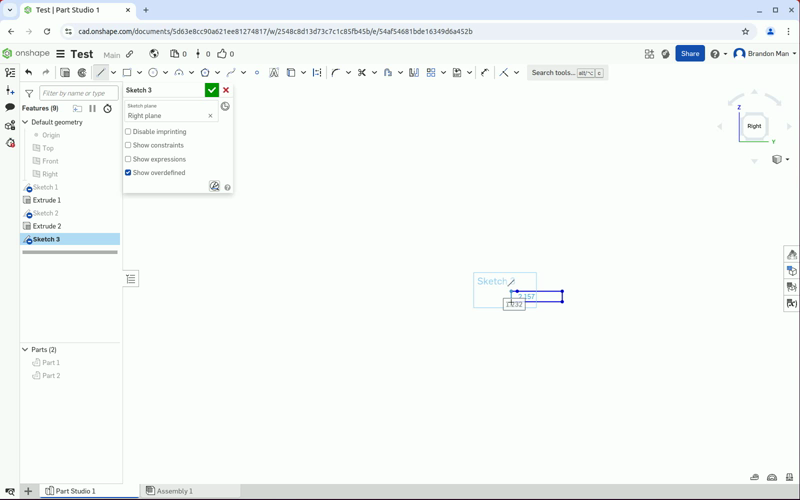
click(511, 301)
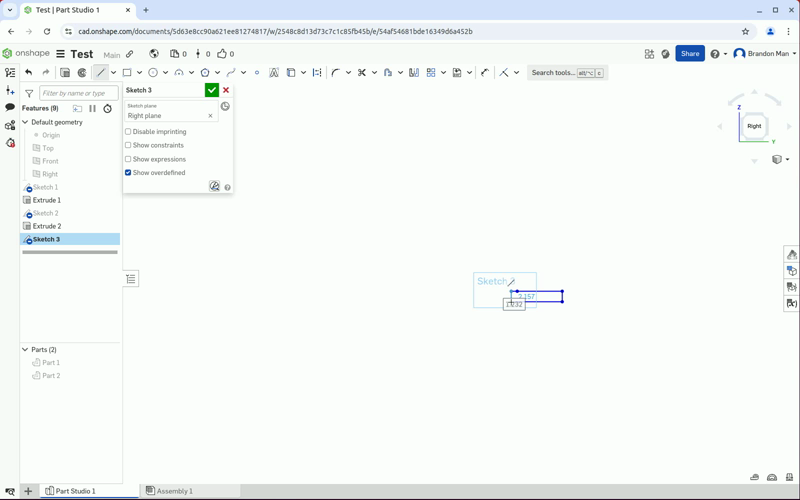
key(esc)
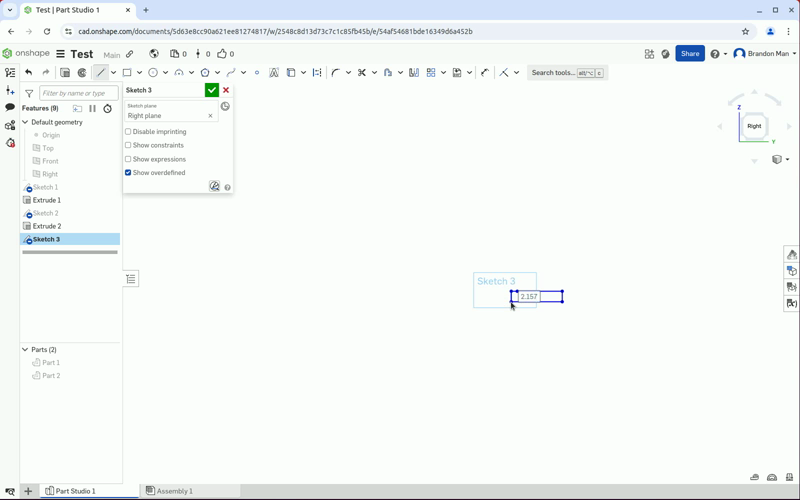
mouse_move(512, 295)
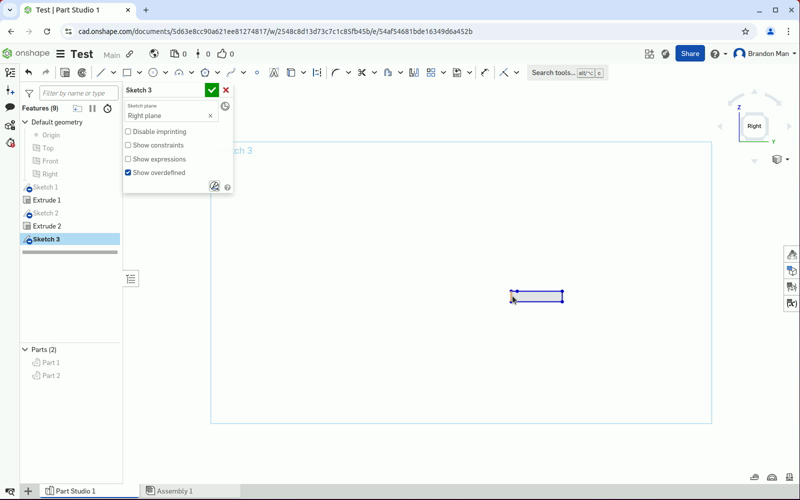
scroll(6)
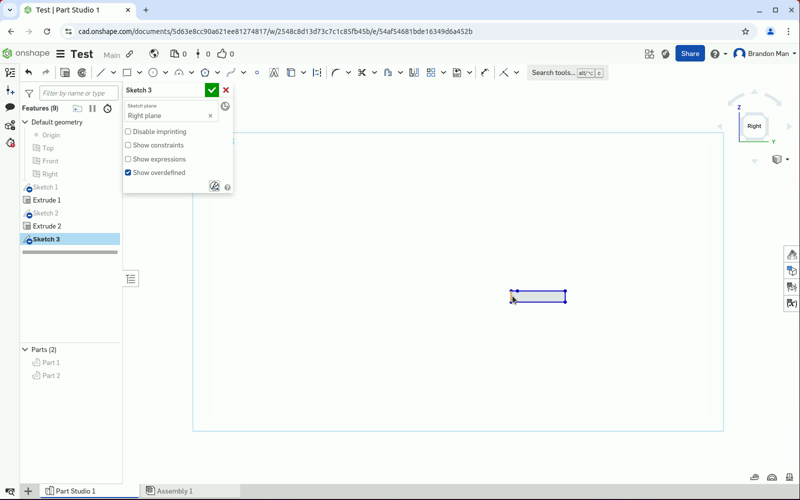
scroll(6)
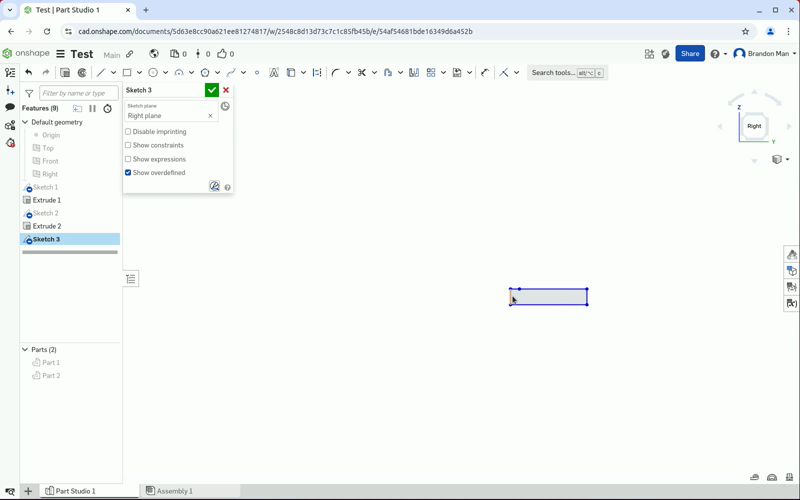
scroll(6)
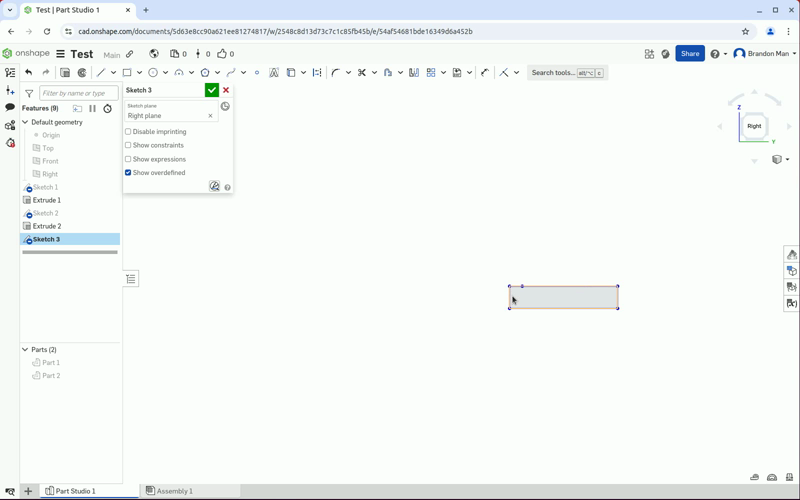
scroll(6)
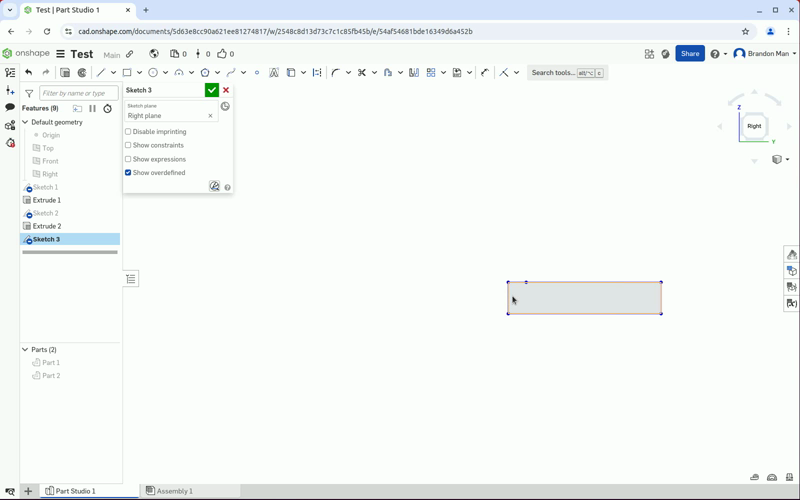
scroll(6)
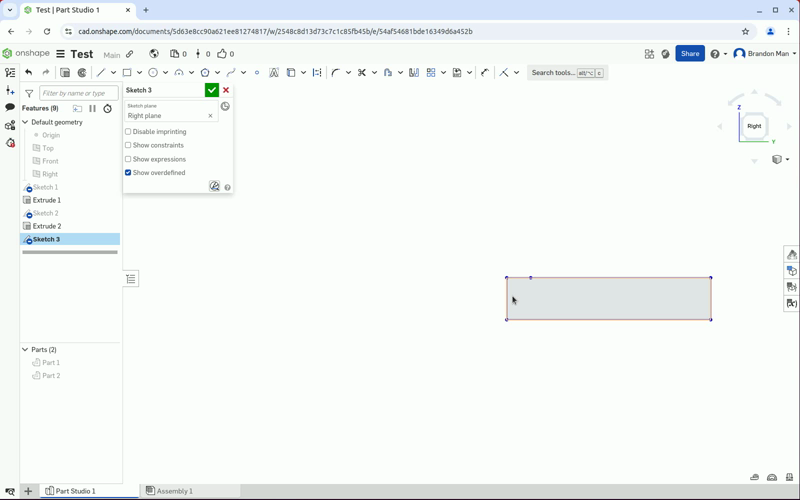
scroll(6)
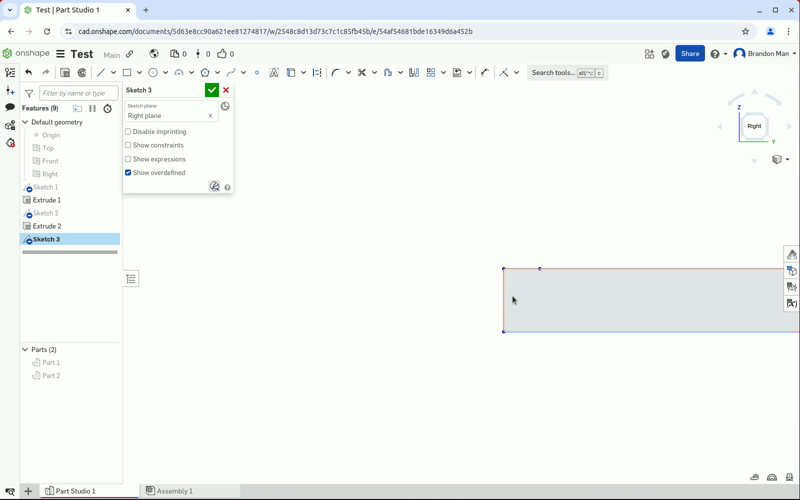
scroll(6)
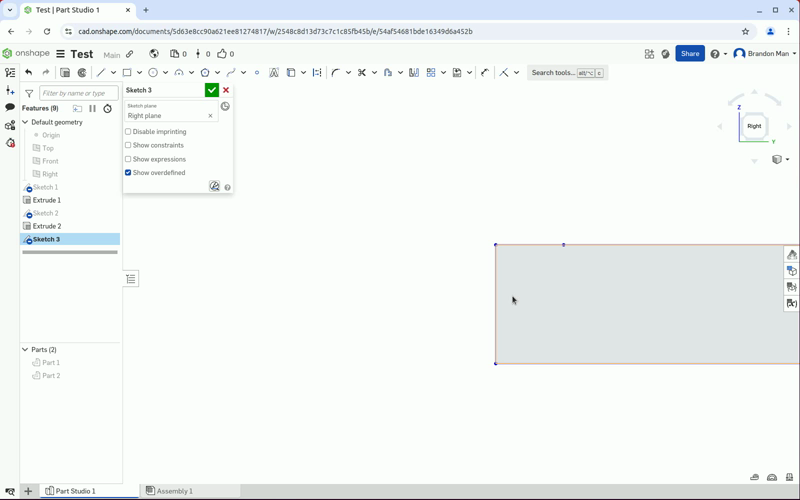
click(512, 295)
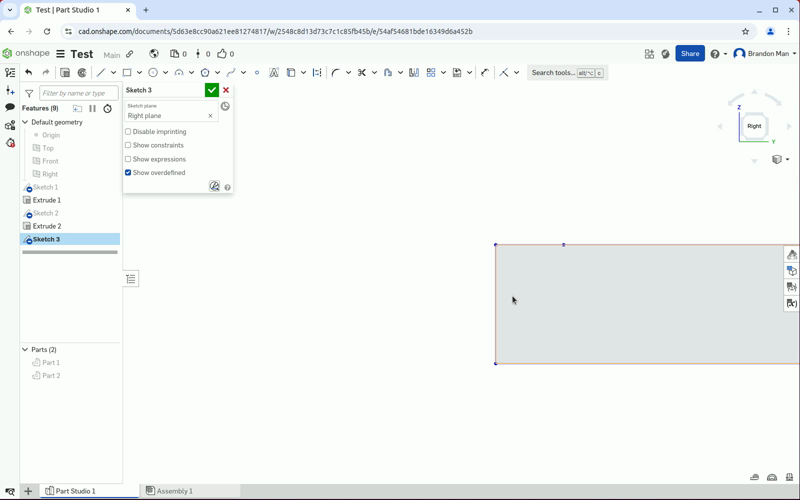
scroll(-6)
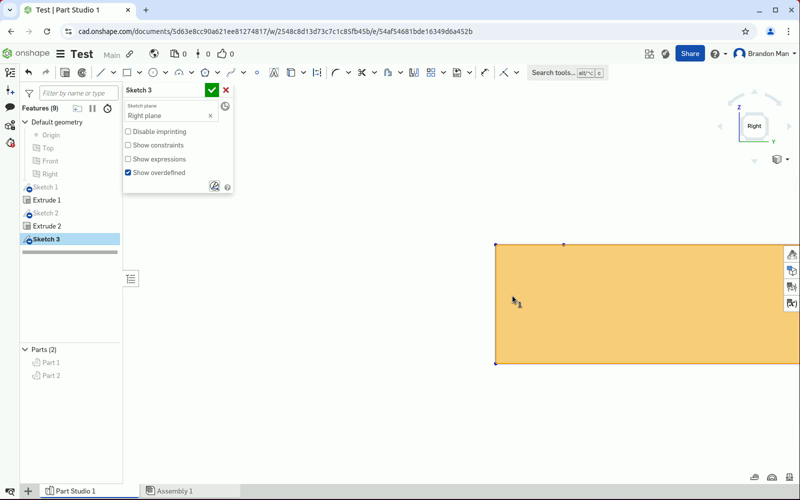
scroll(-6)
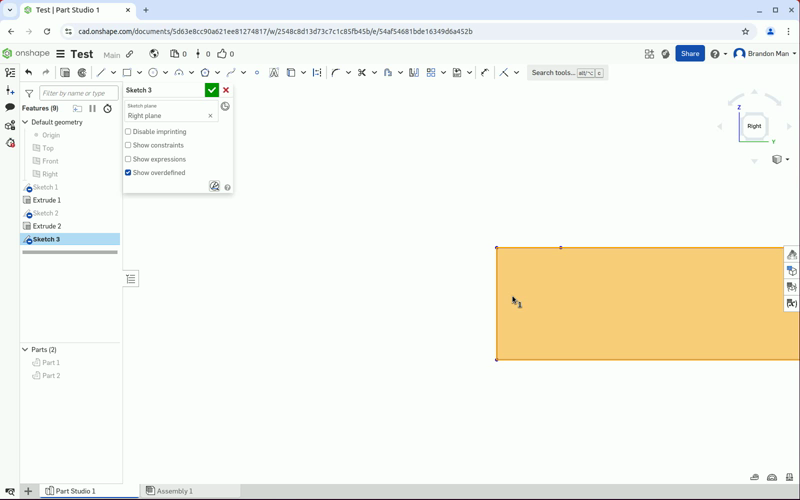
scroll(-6)
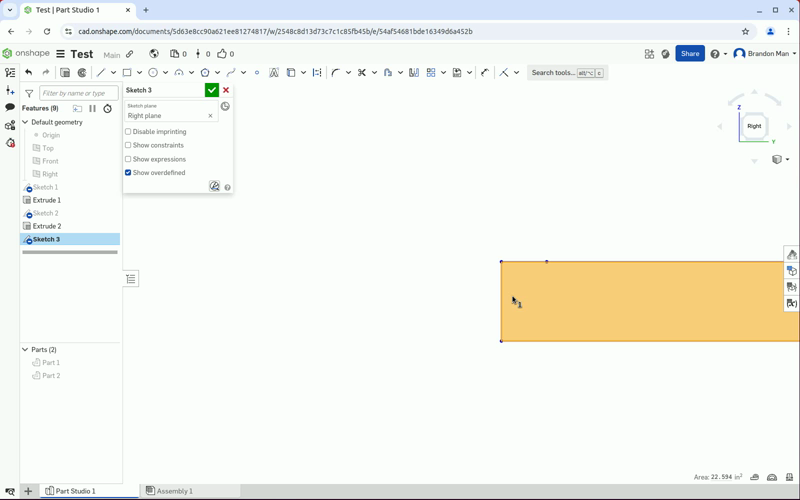
scroll(-6)
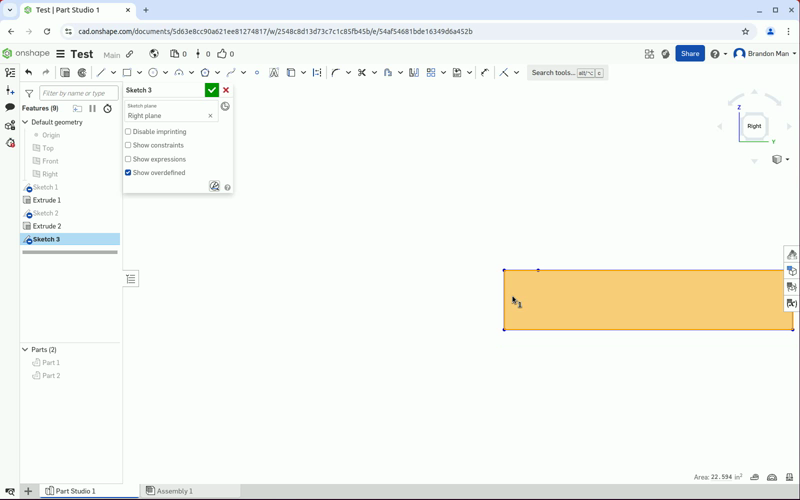
scroll(-6)
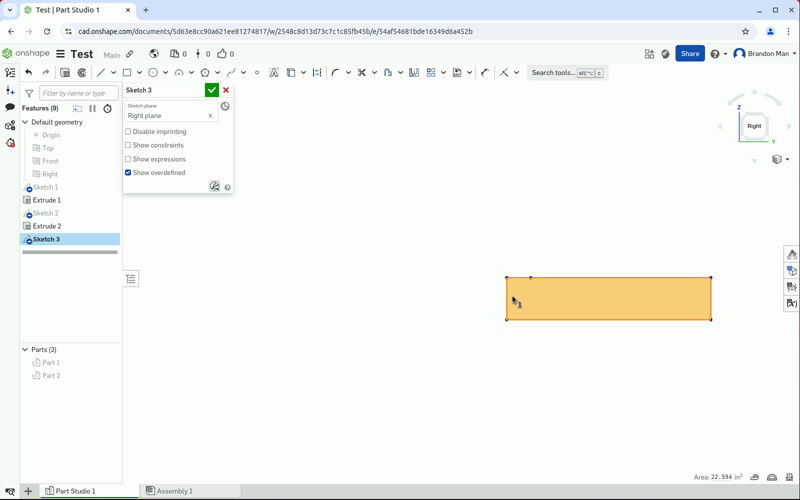
scroll(-6)
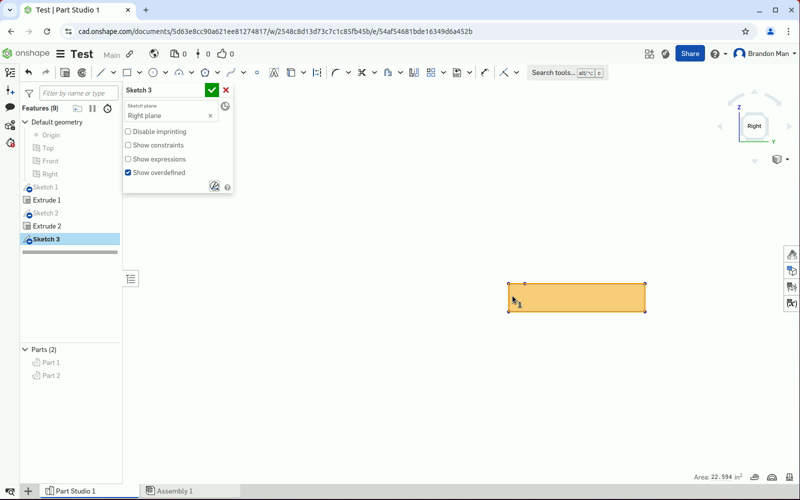
scroll(-6)
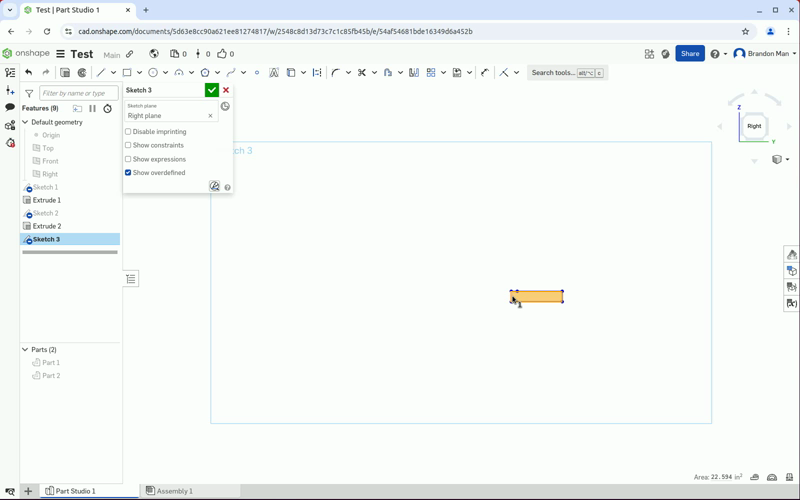
mouse_move(73, 352)
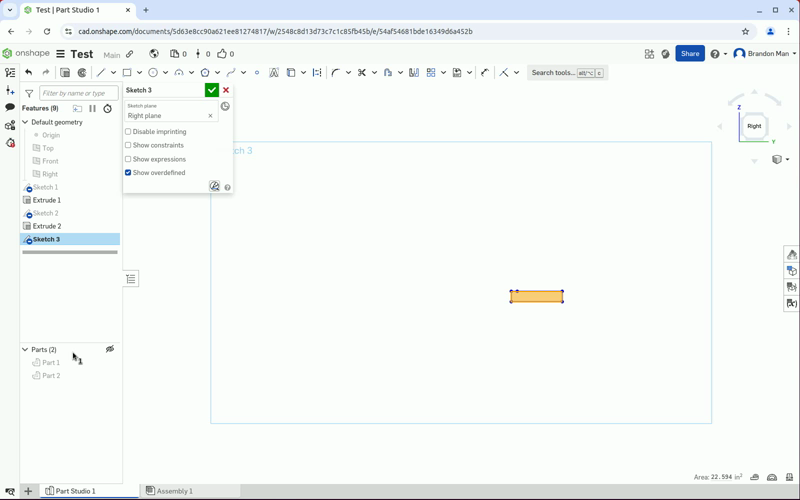
key(shift+y)
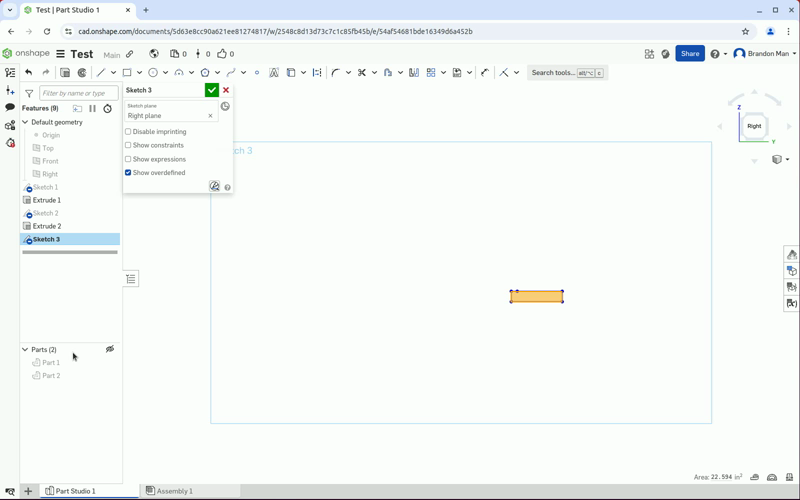
key(shift+e)
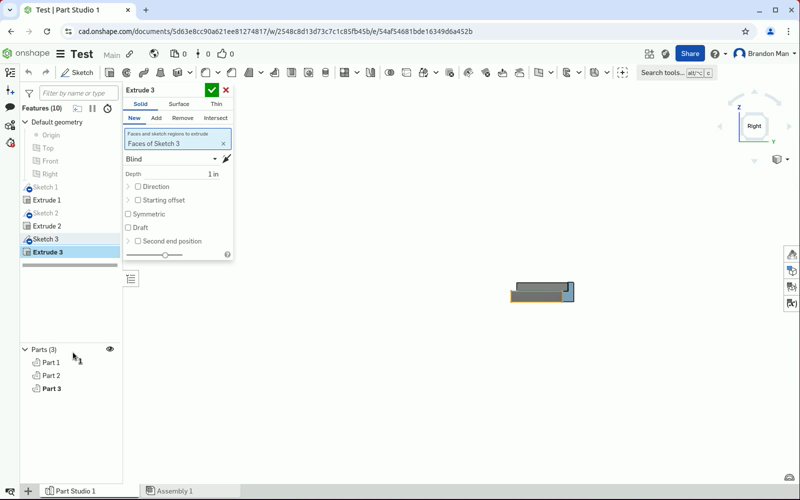
mouse_move(143, 106)
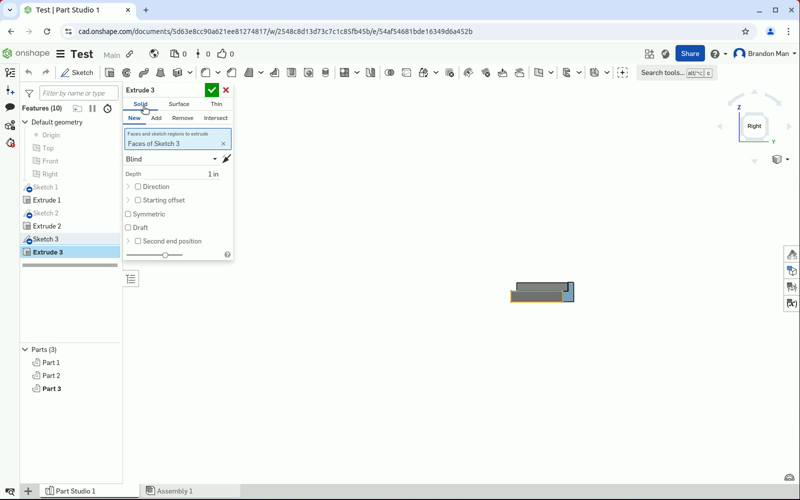
click(143, 106)
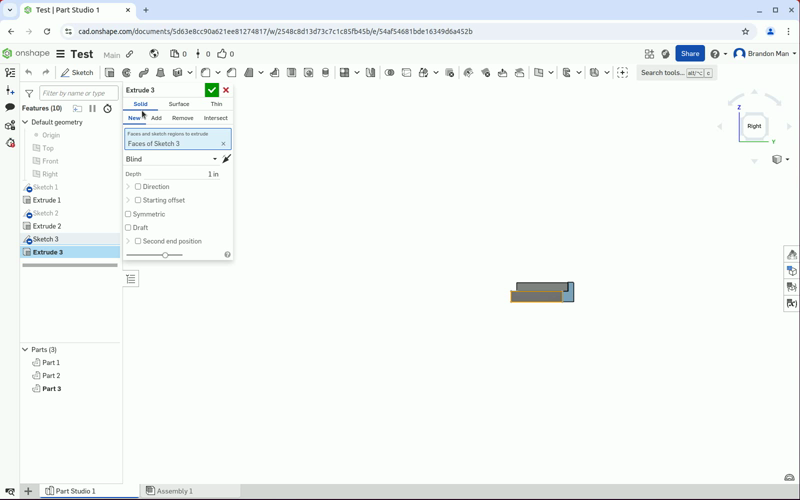
mouse_move(137, 120)
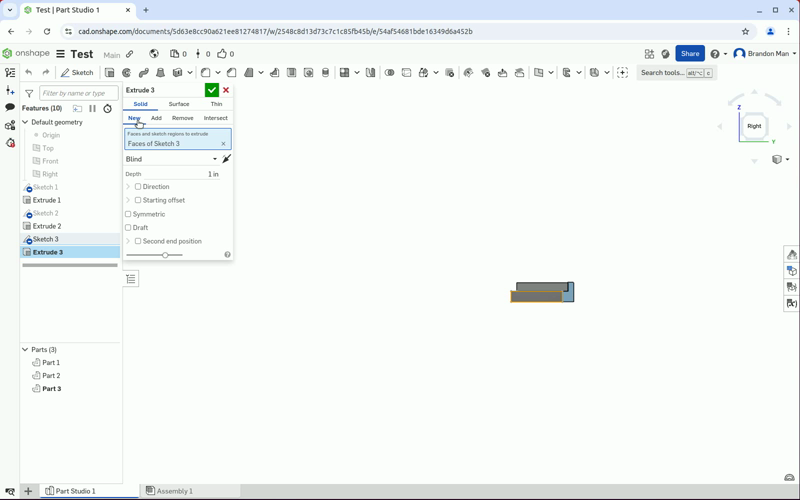
click(137, 120)
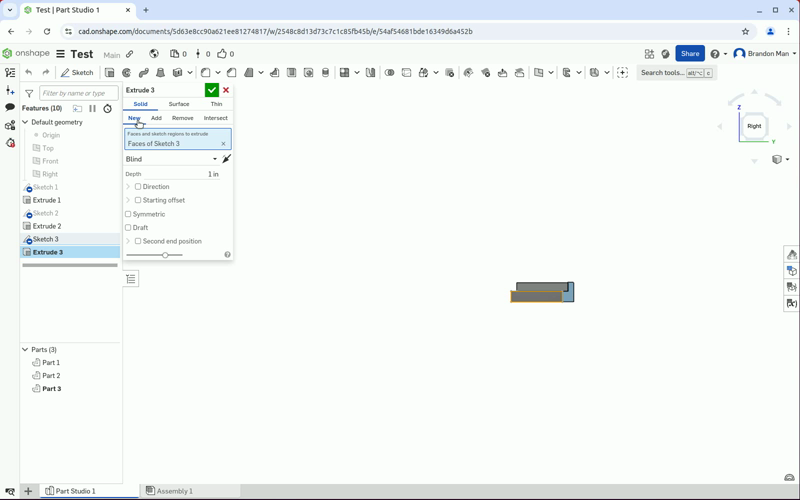
key(tab, 4)
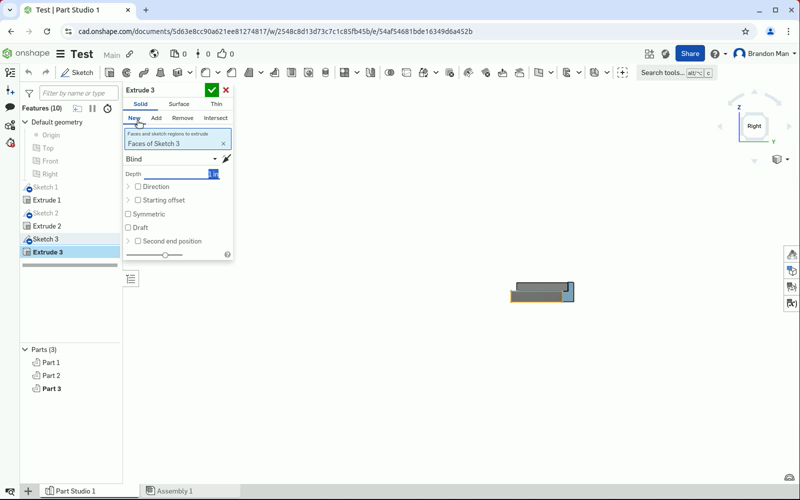
text(34.662)
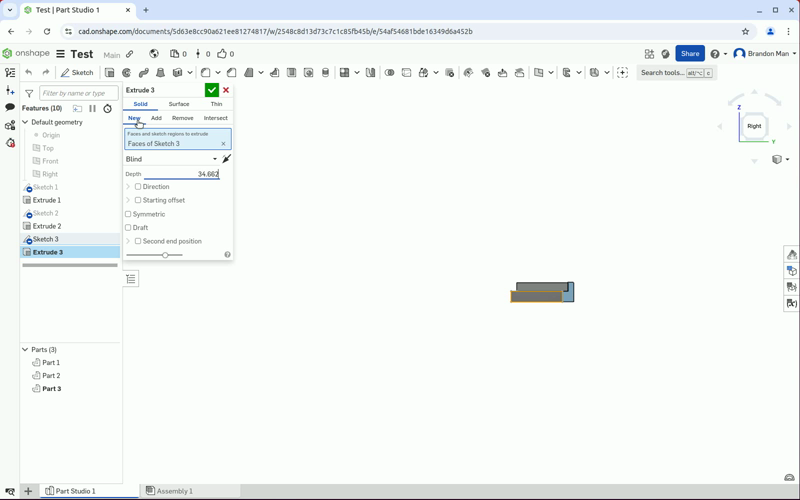
key(tab, 3)
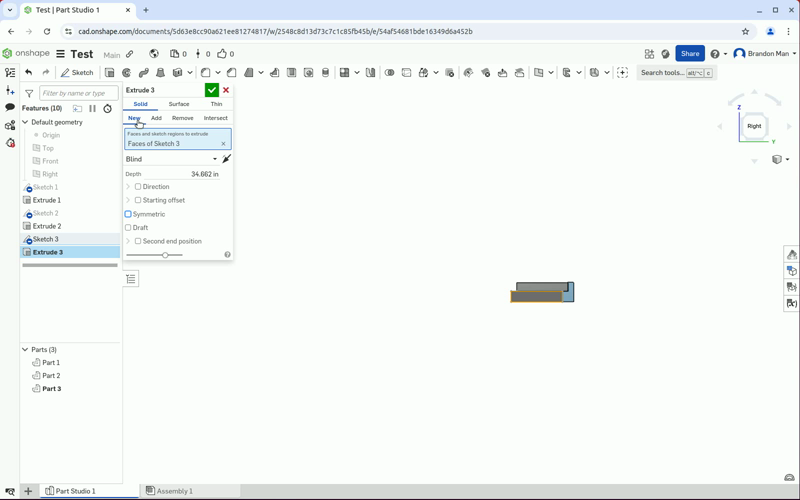
key(space)
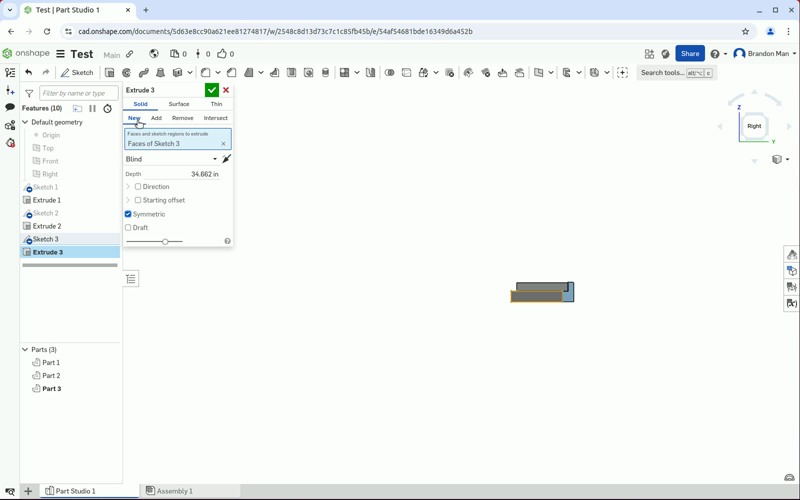
key(enter)
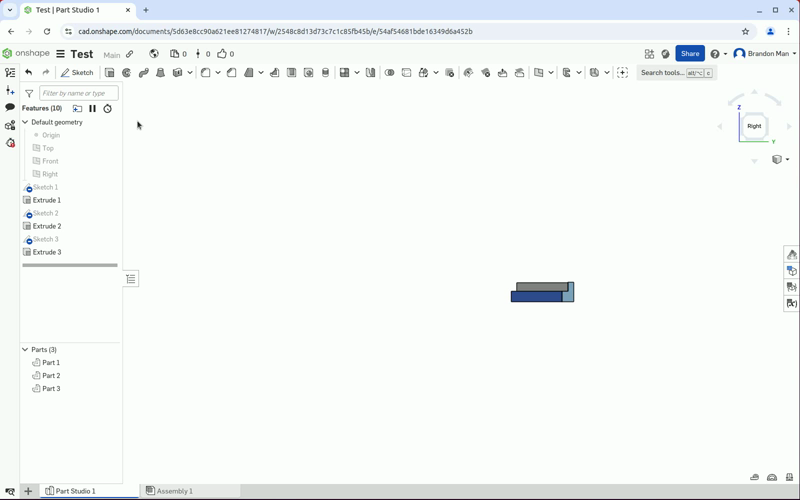
key(shift+h)
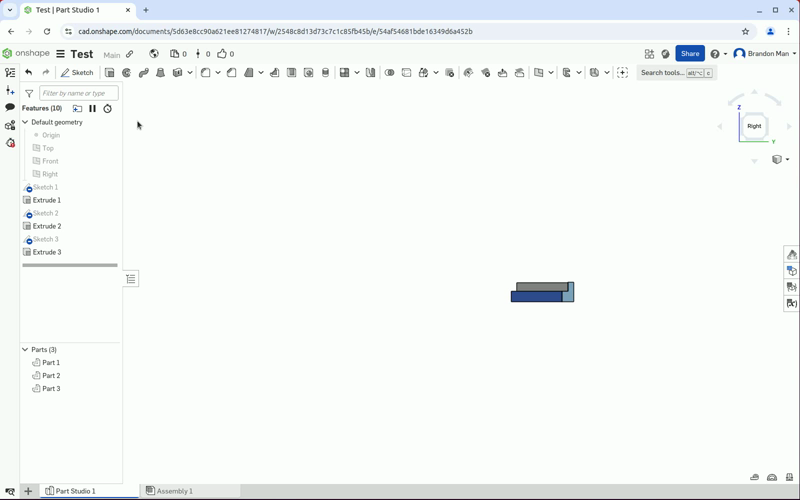
key(shift+h)
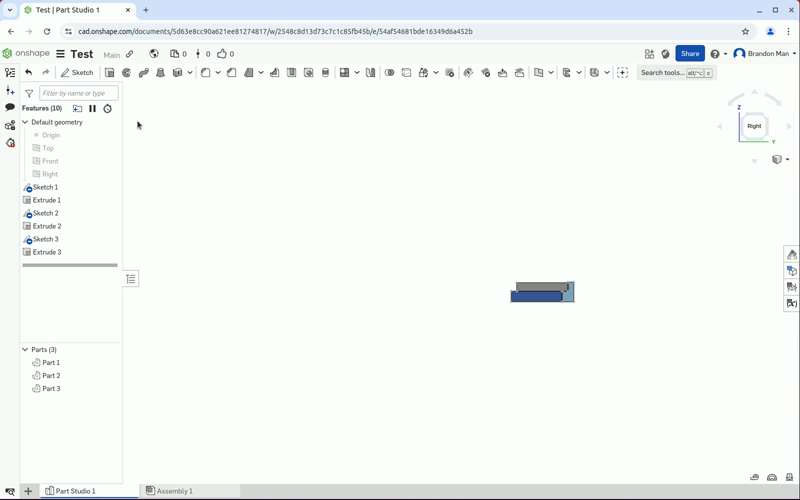
key(shift+7)
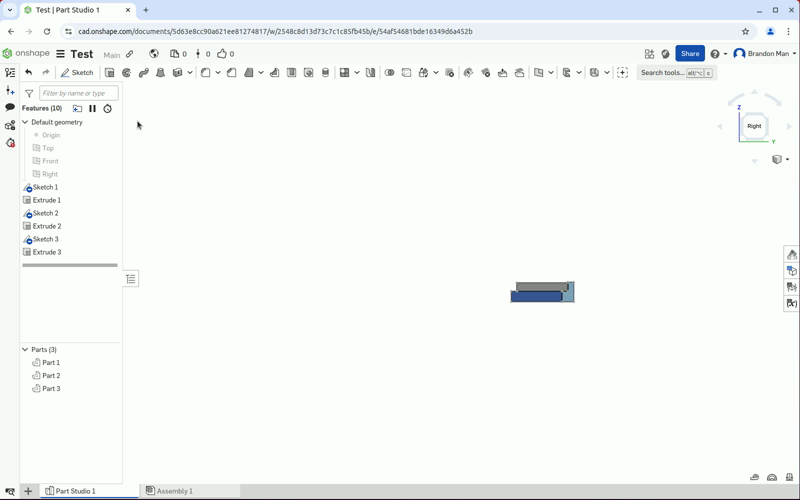
key(right, 2)
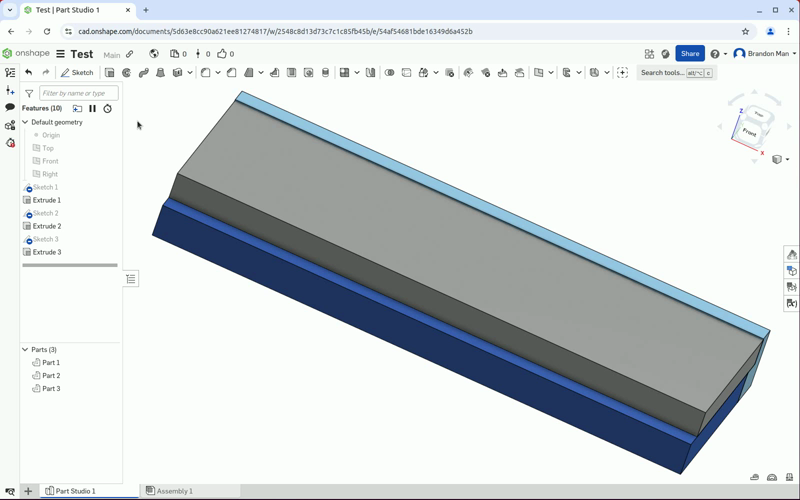
key(down, 2)
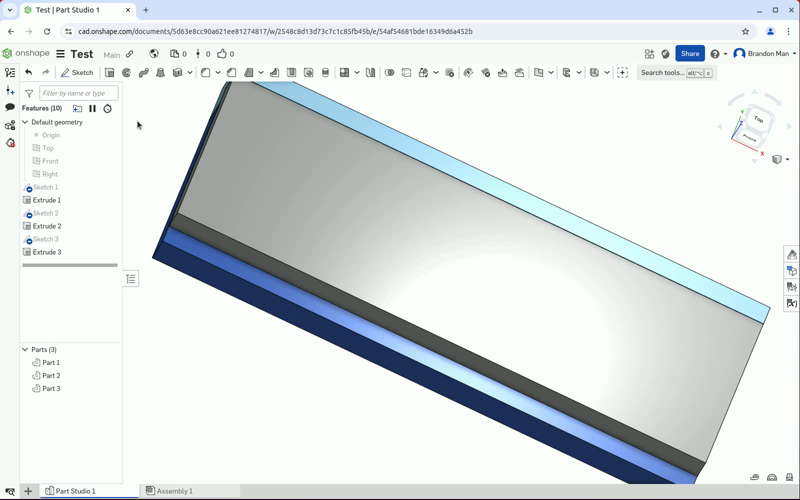
key(up, 2)
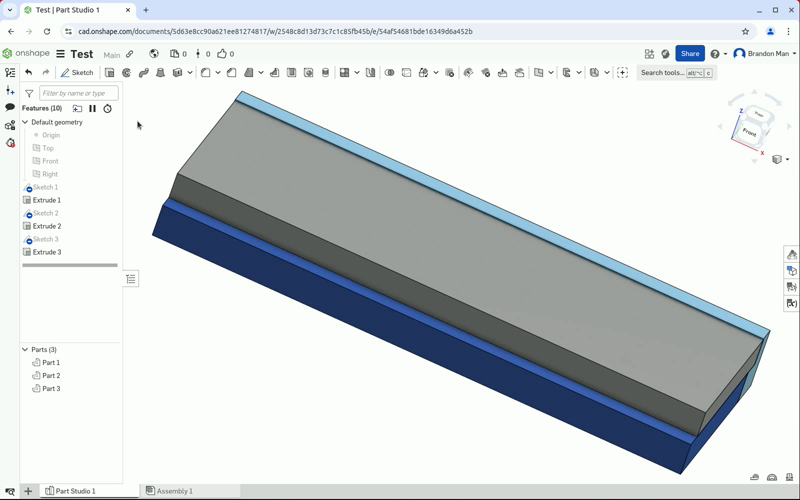
key(left, 2)
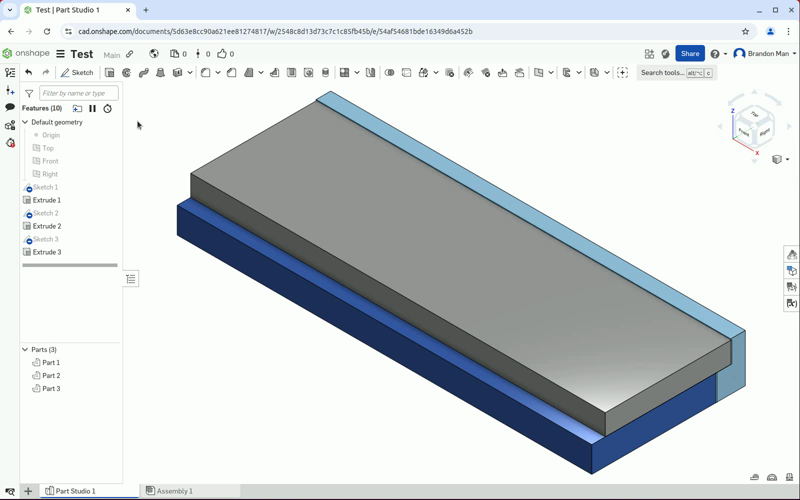
mouse_move(73, 189)
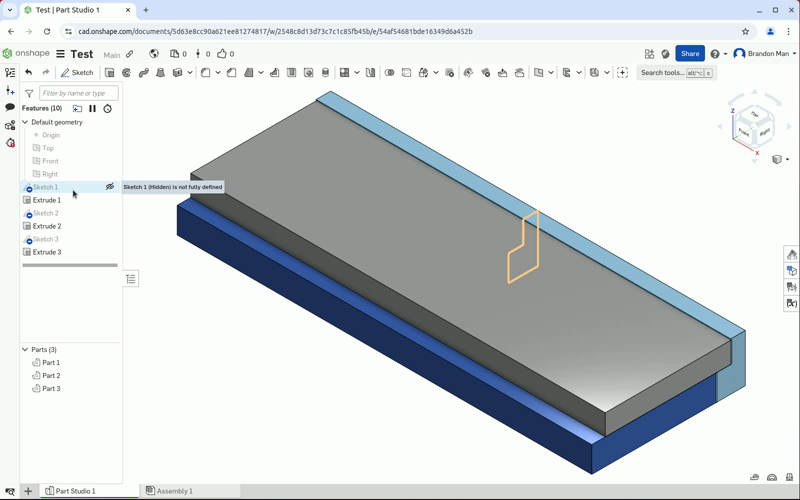
click(73, 189)